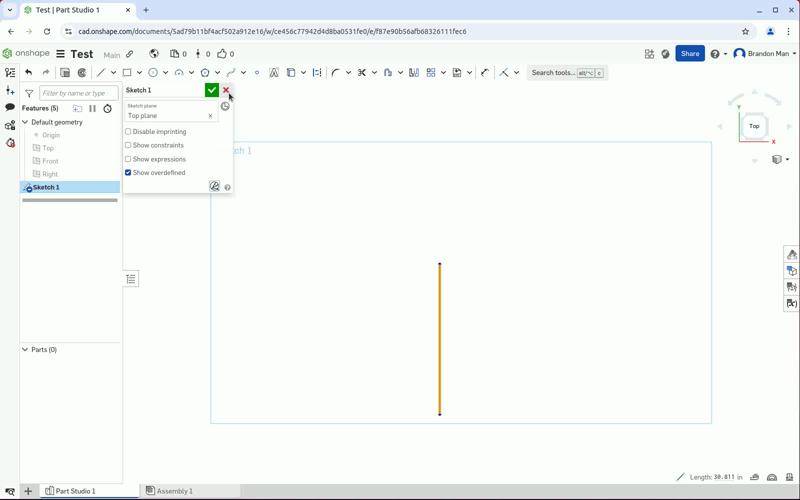
key(shift+h)
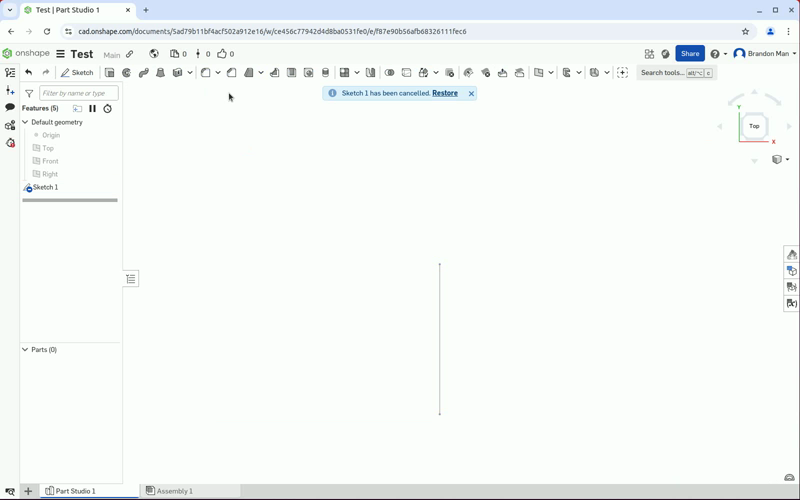
key(shift+s)
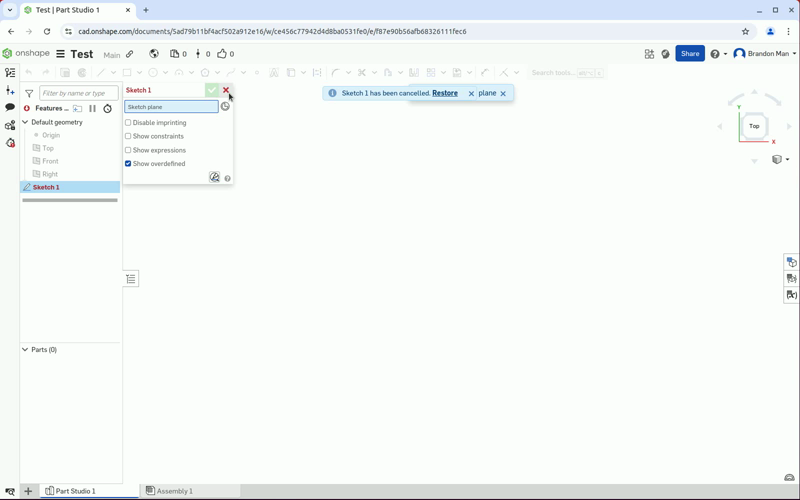
mouse_move(73, 150)
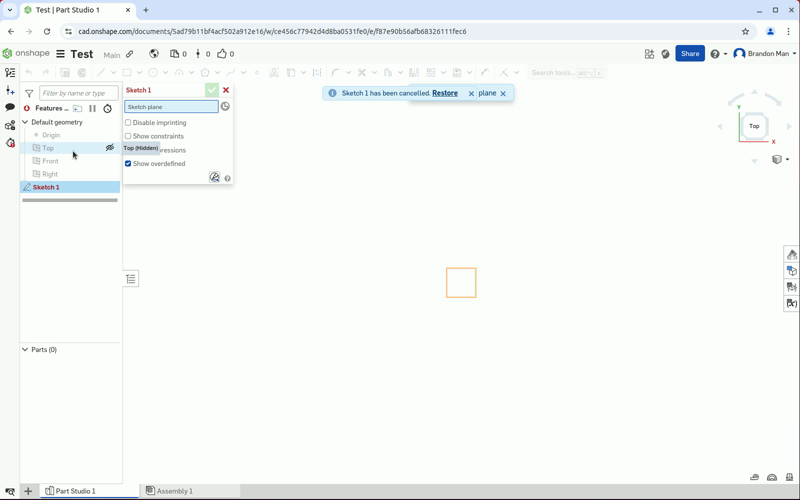
click(73, 150)
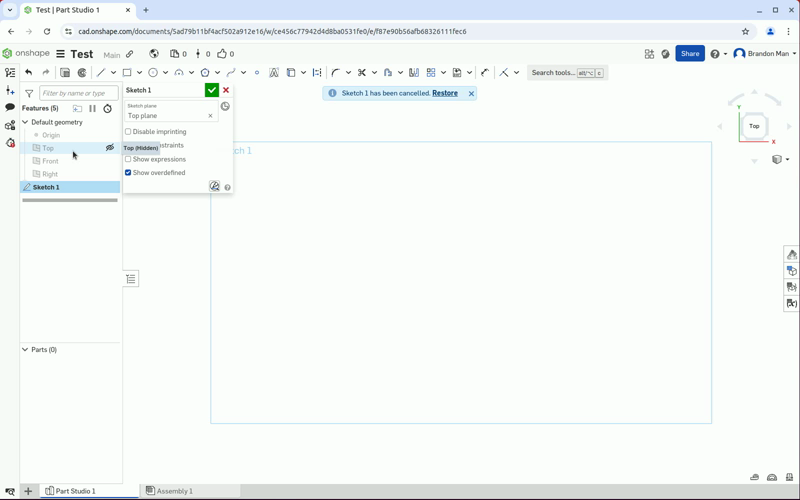
mouse_move(73, 352)
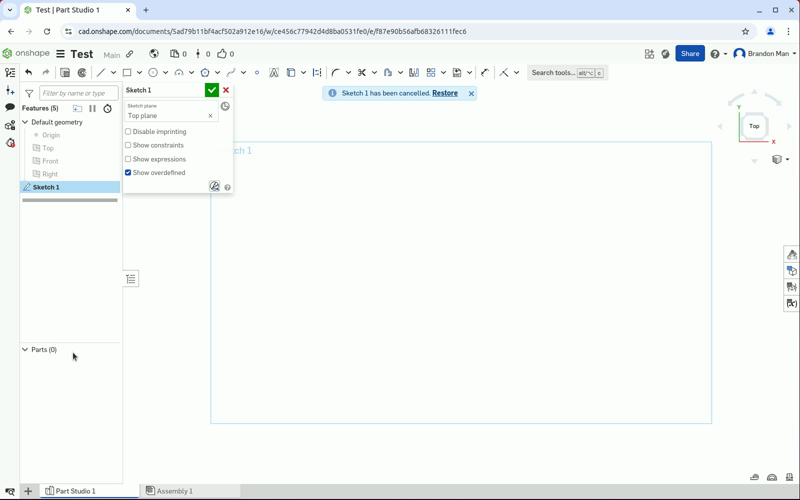
key(y)
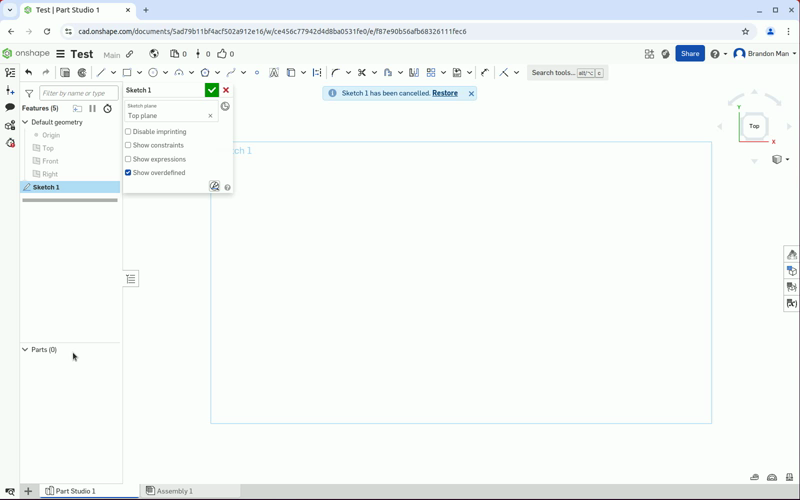
key(l)
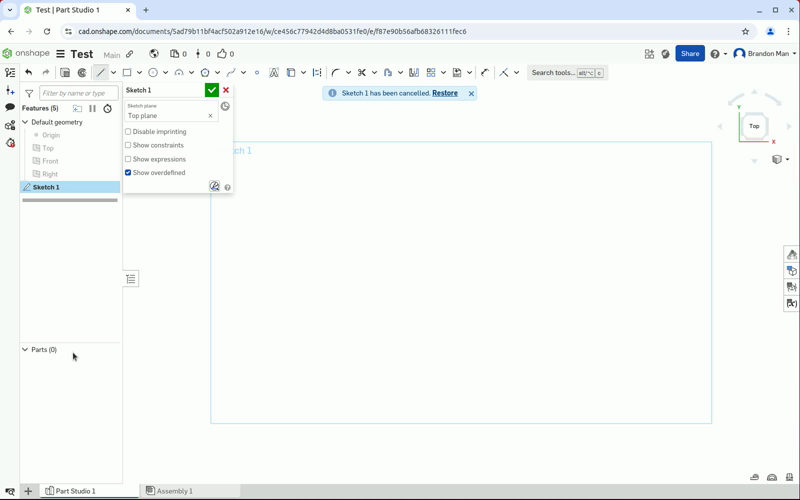
key_down(shift)
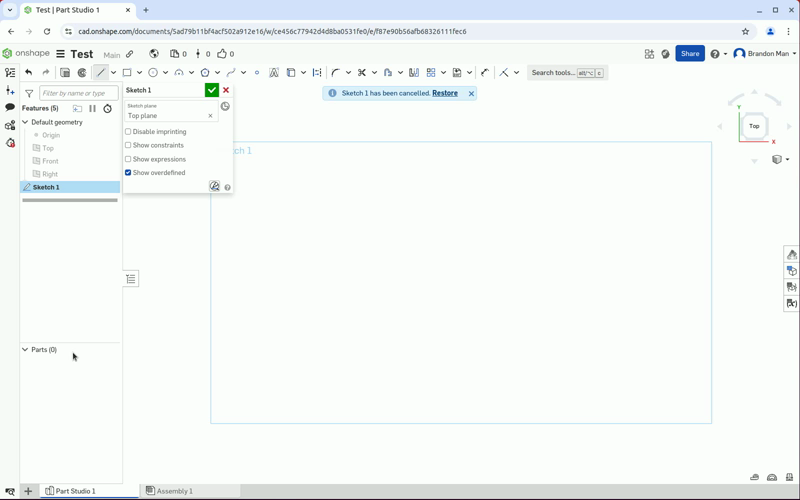
mouse_move(425, 324)
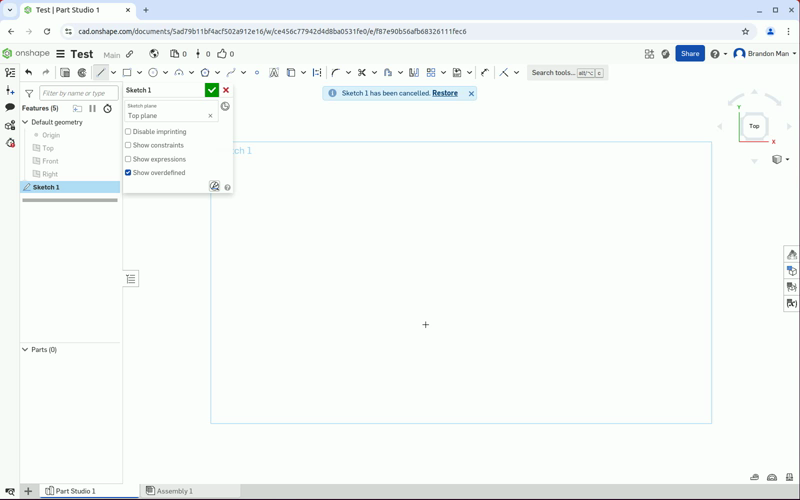
click(425, 324)
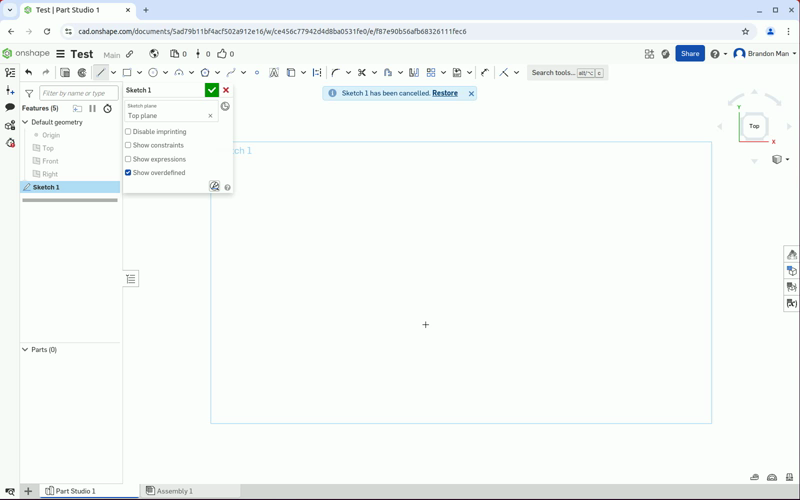
key_up(shift)
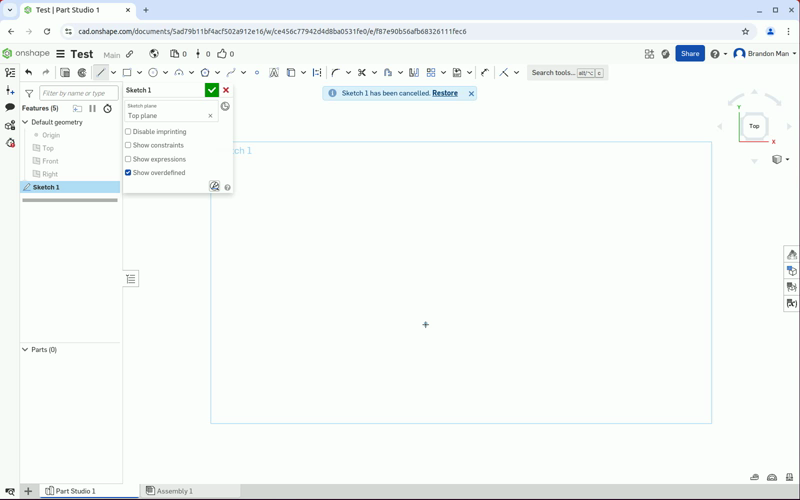
key_down(shift)
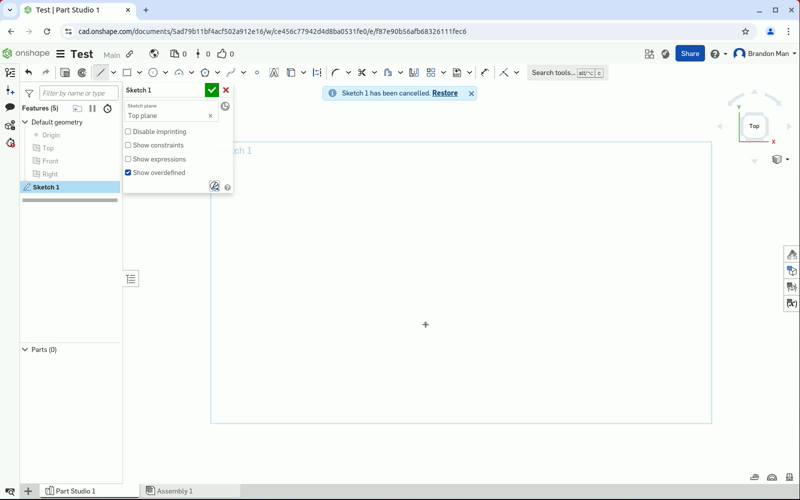
mouse_move(495, 324)
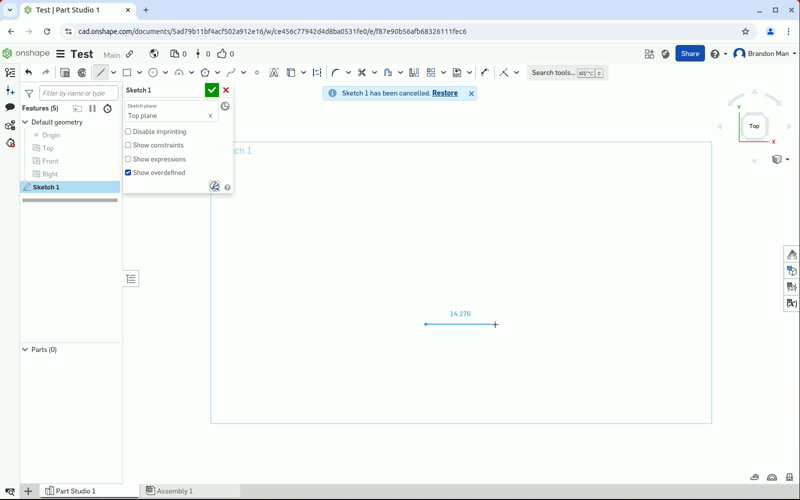
click(495, 324)
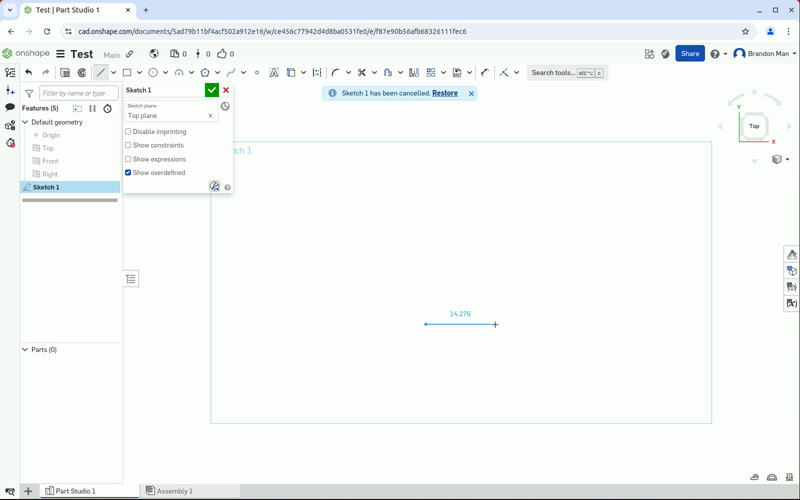
key_up(shift)
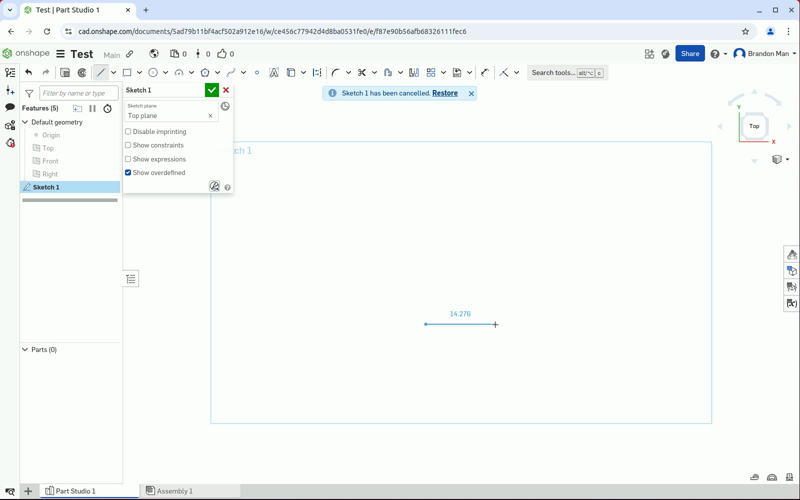
key_down(shift)
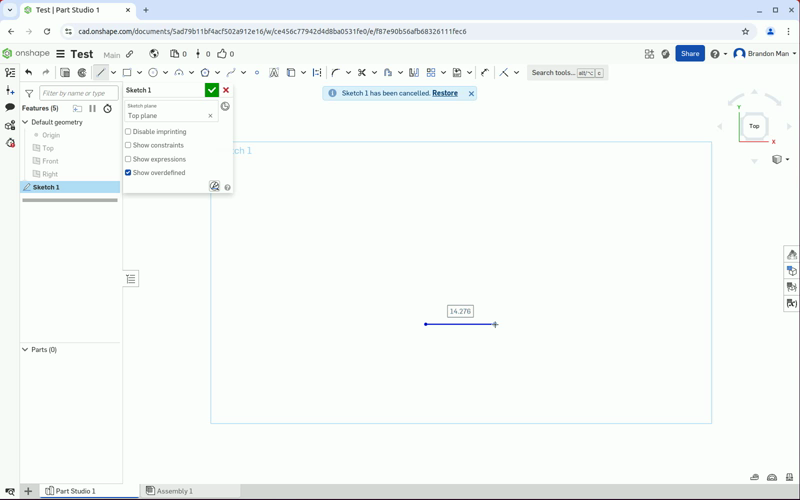
mouse_move(495, 201)
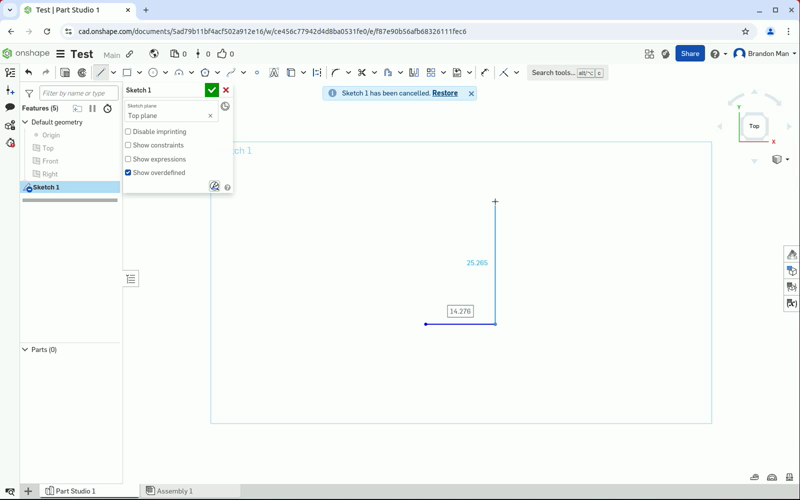
click(495, 201)
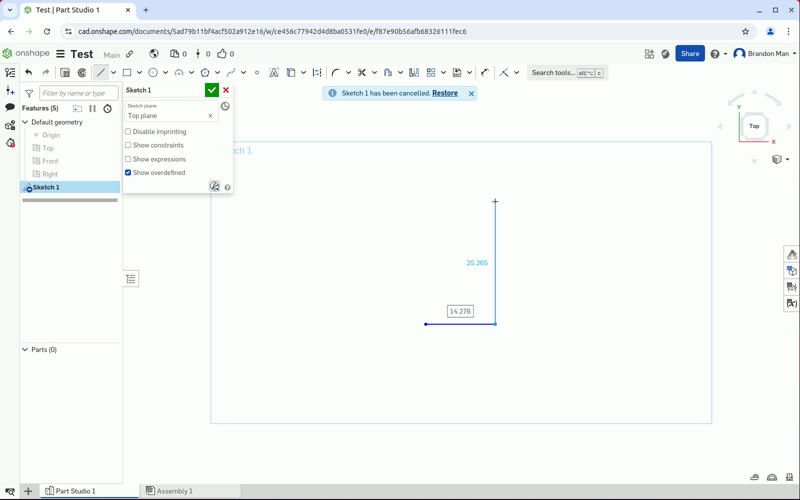
key_up(shift)
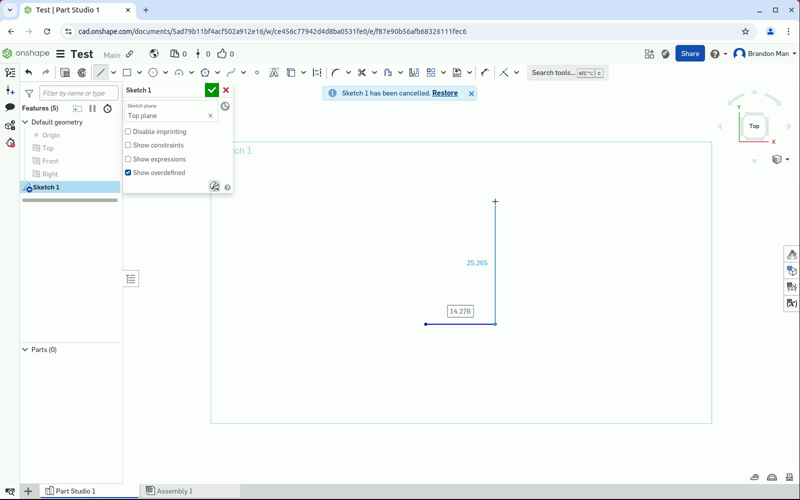
key_down(shift)
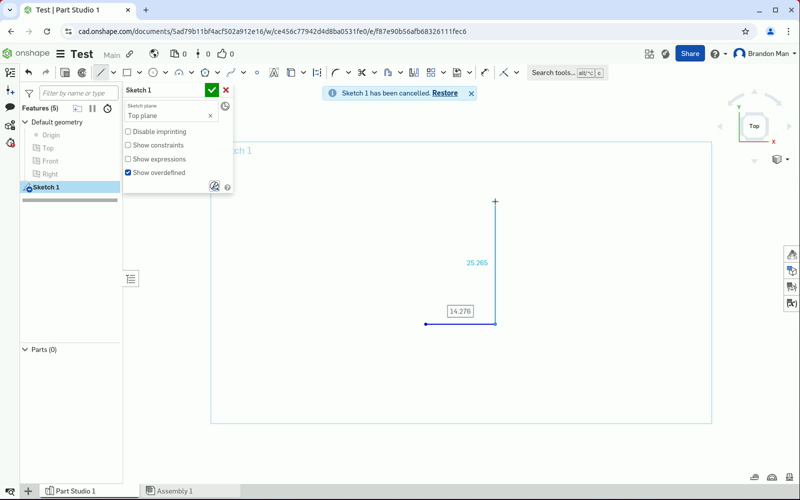
mouse_move(525, 201)
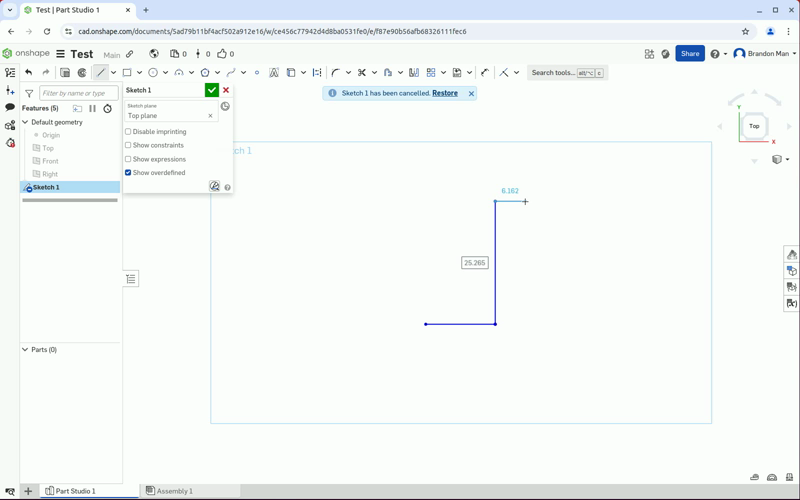
mouse_move(459, 170)
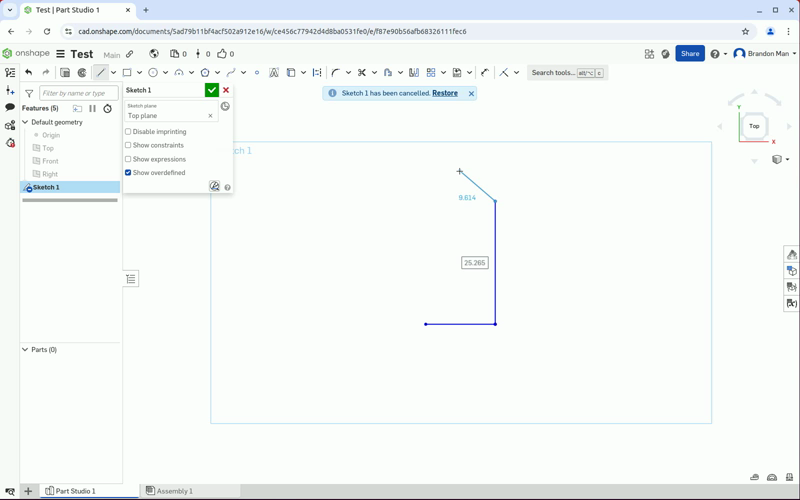
click(459, 170)
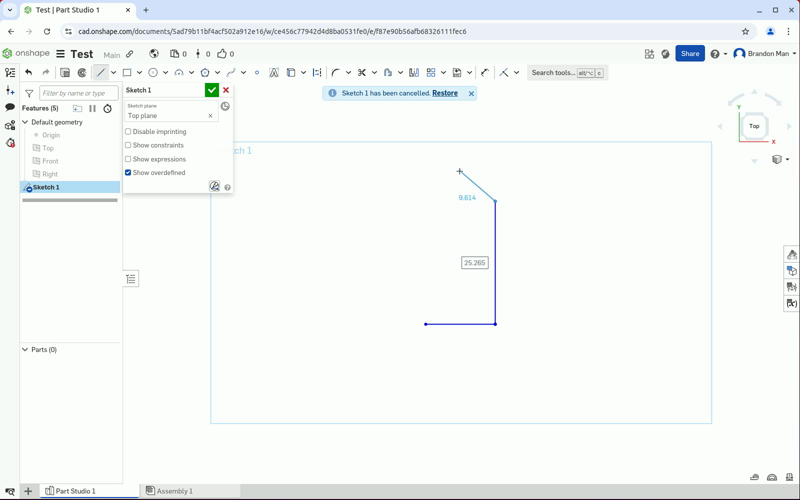
key_up(shift)
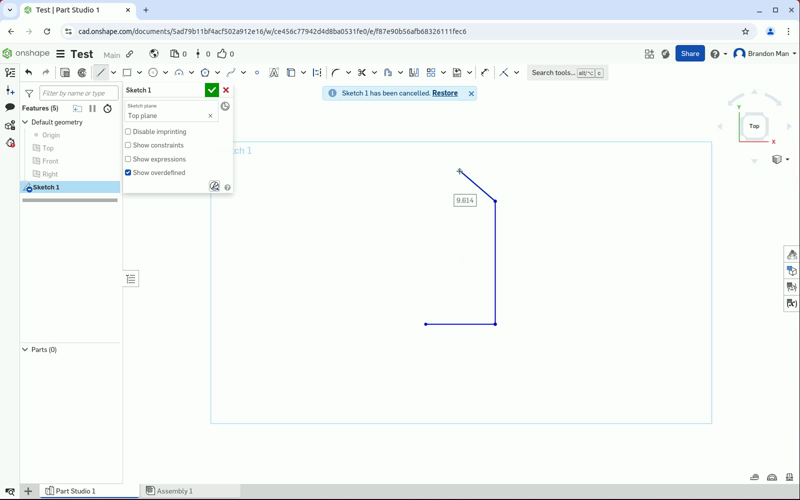
key_down(shift)
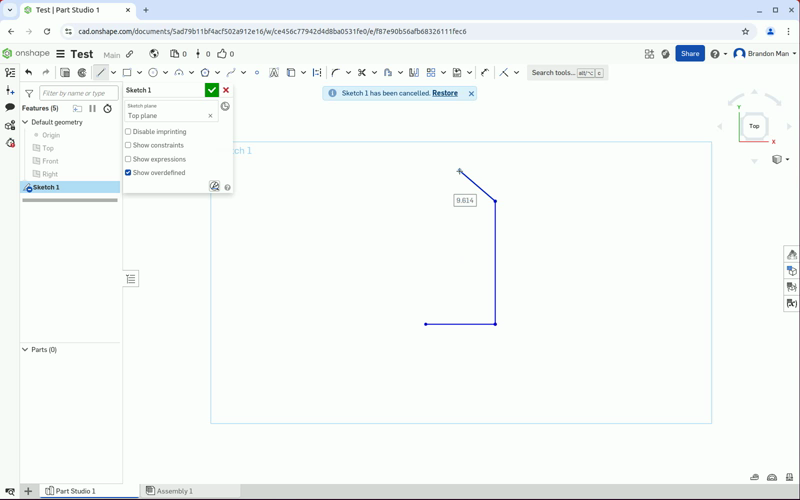
mouse_move(489, 170)
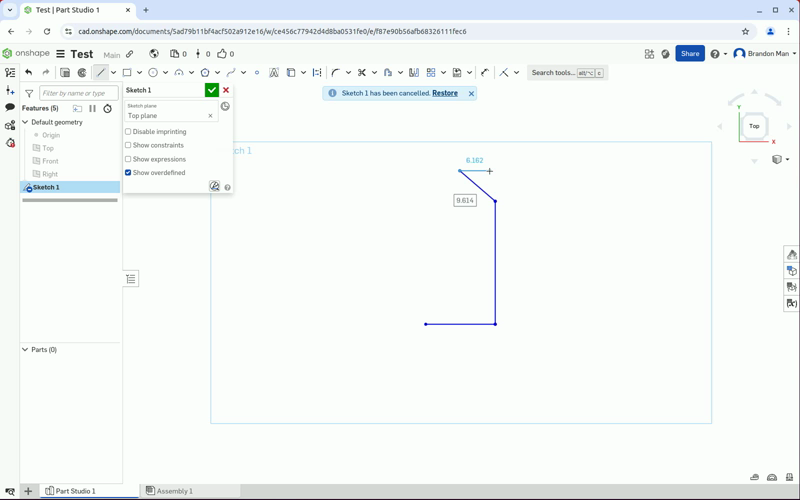
mouse_move(425, 203)
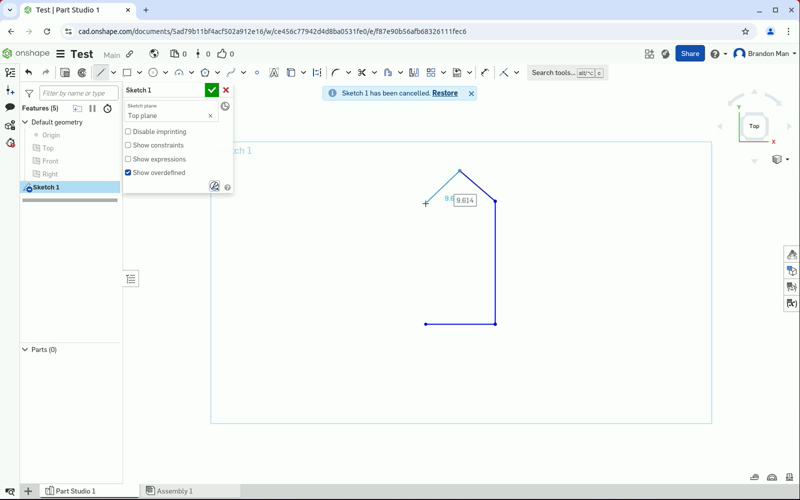
click(425, 203)
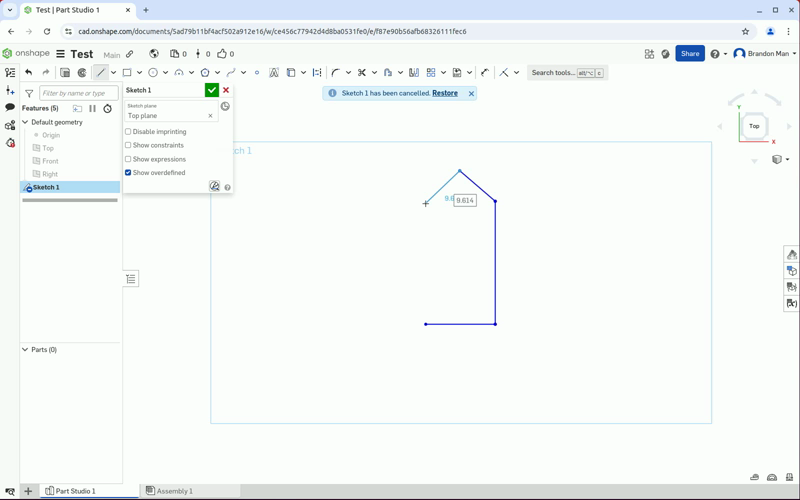
key_up(shift)
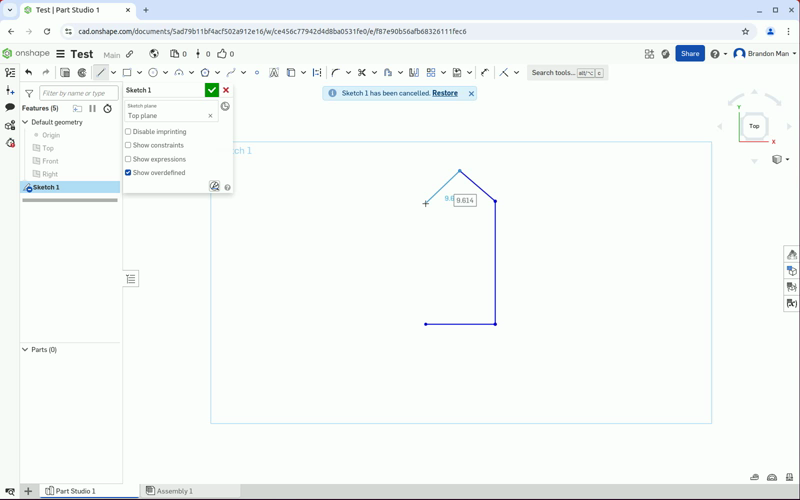
key_down(shift)
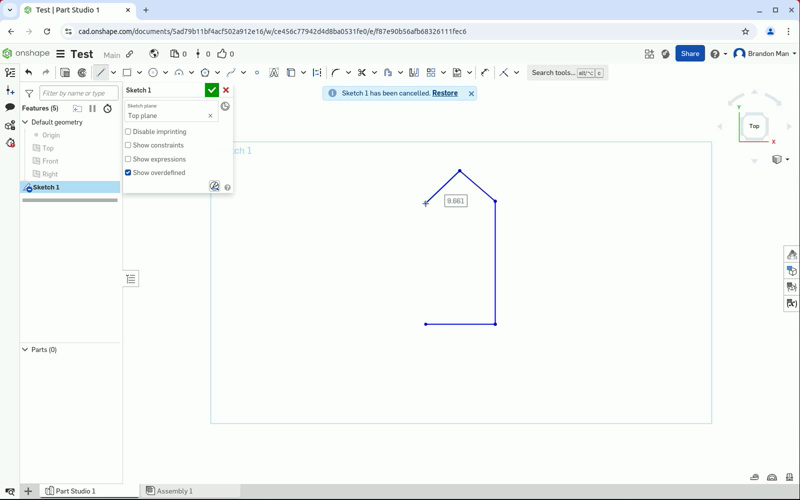
mouse_move(425, 324)
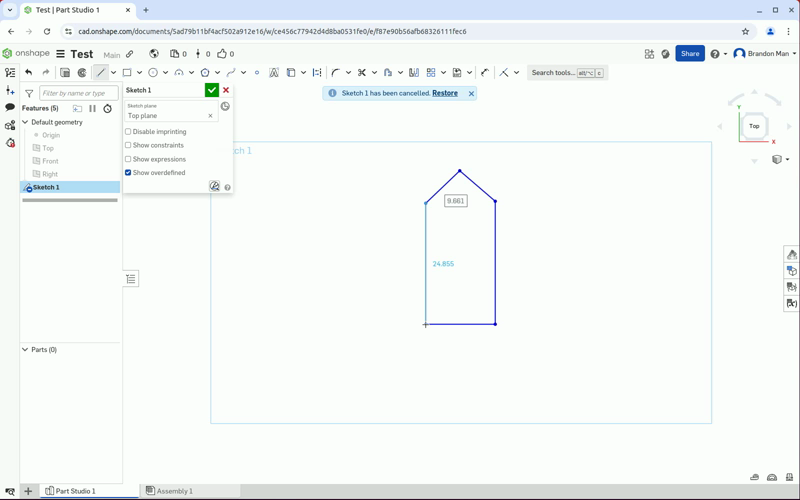
key_up(shift)
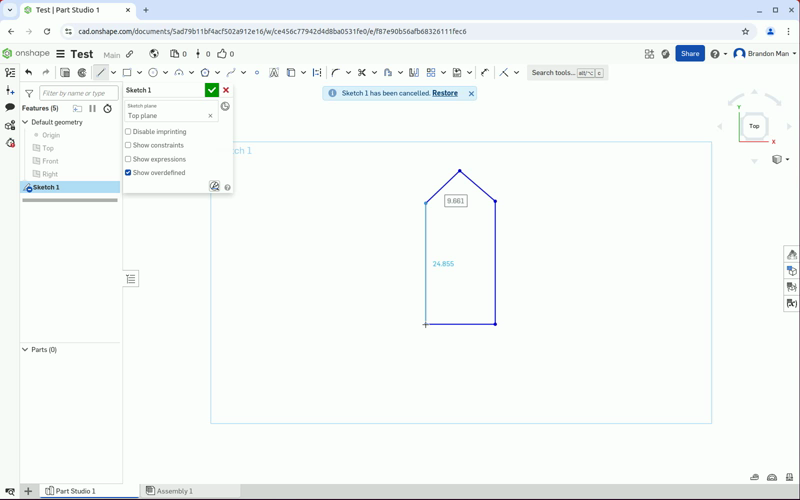
click(425, 324)
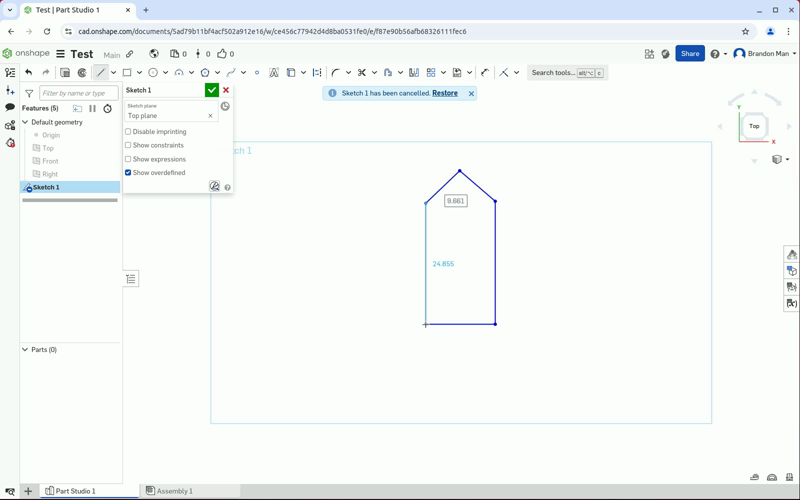
key(esc)
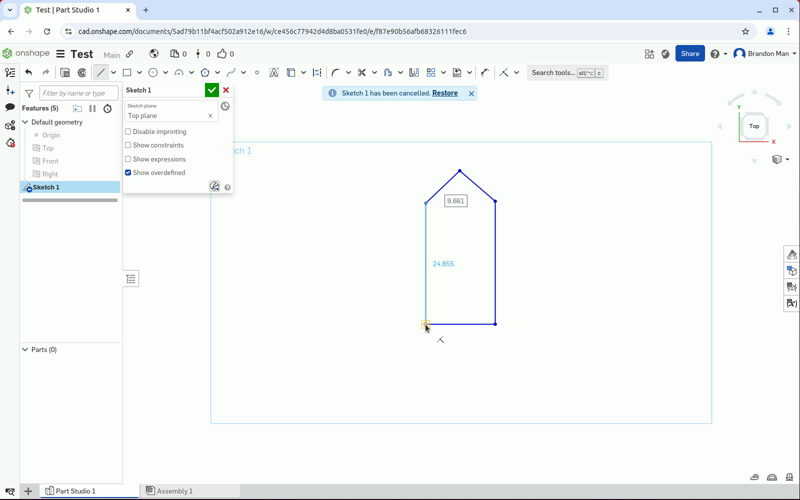
mouse_move(467, 215)
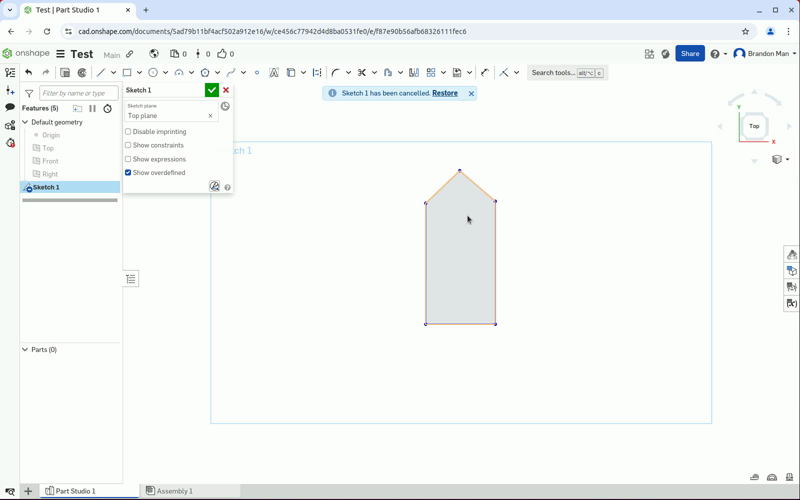
click(467, 215)
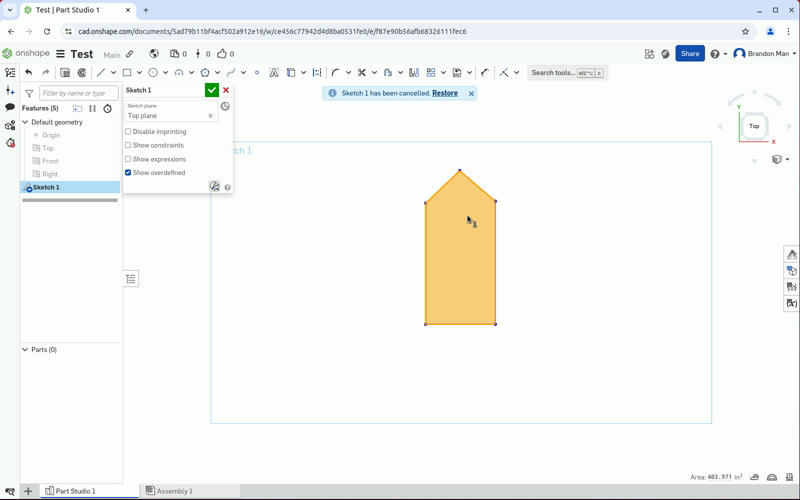
mouse_move(73, 352)
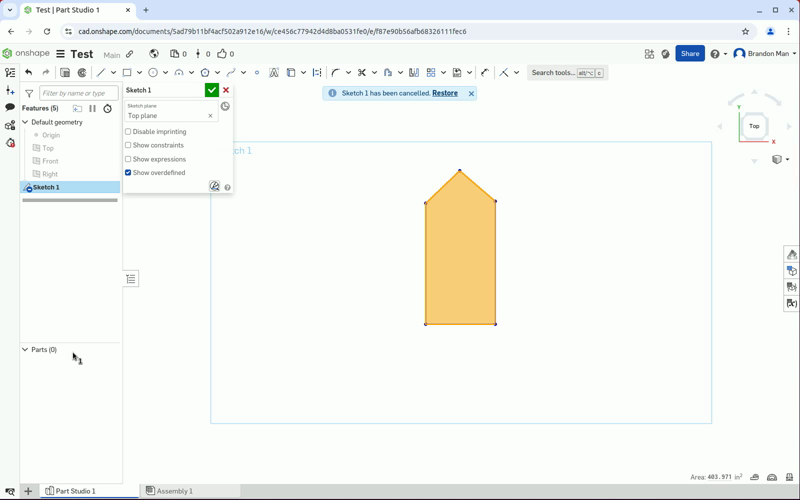
key(shift+y)
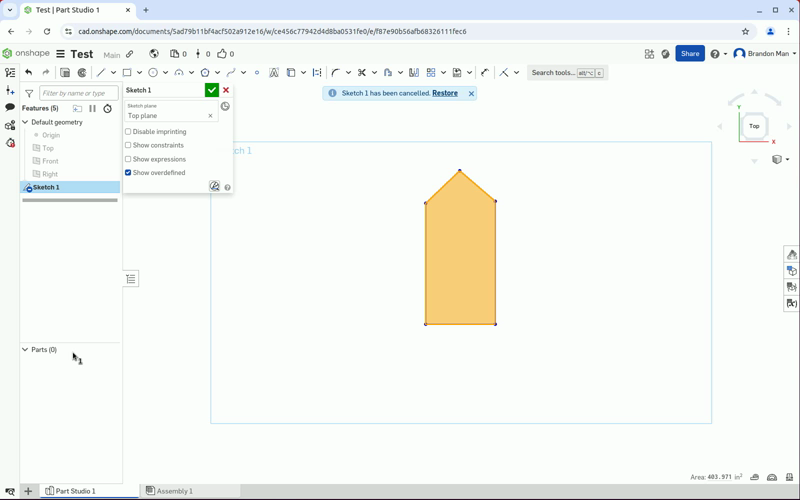
key(shift+e)
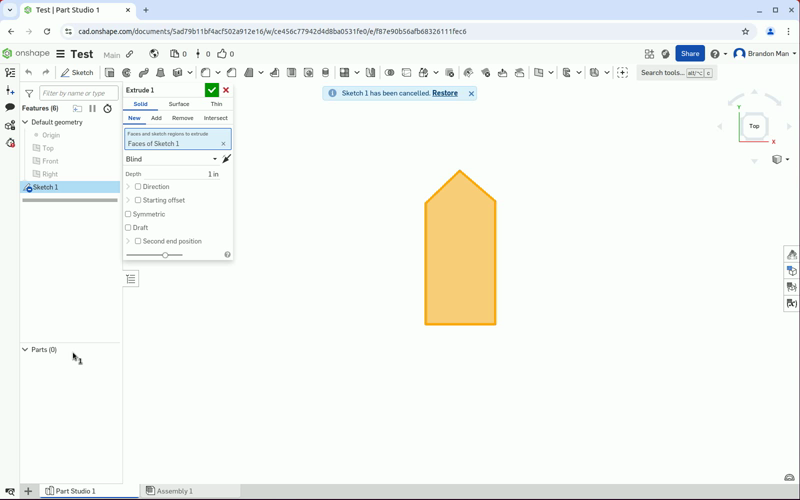
mouse_move(143, 106)
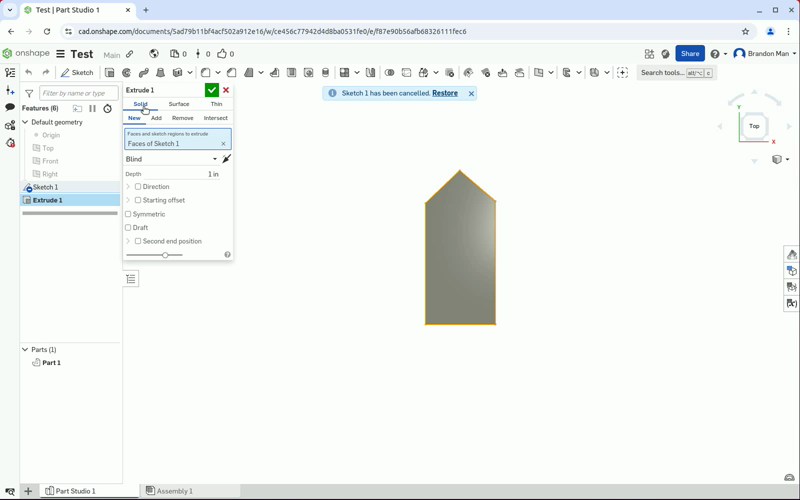
click(143, 106)
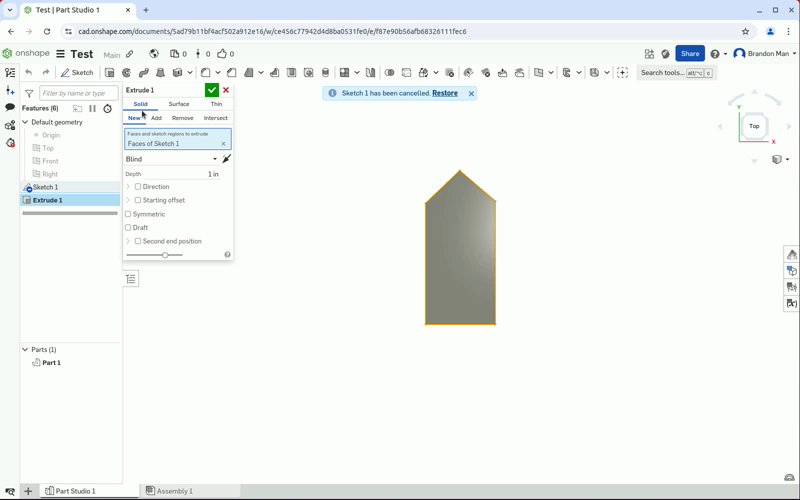
mouse_move(137, 120)
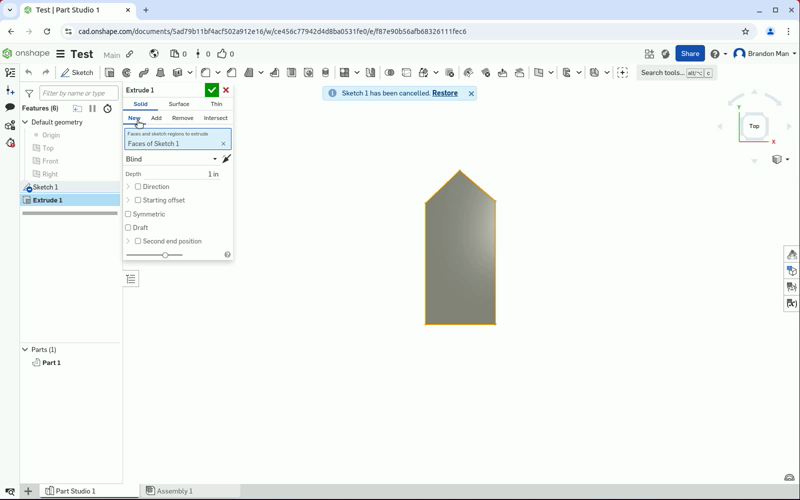
click(137, 120)
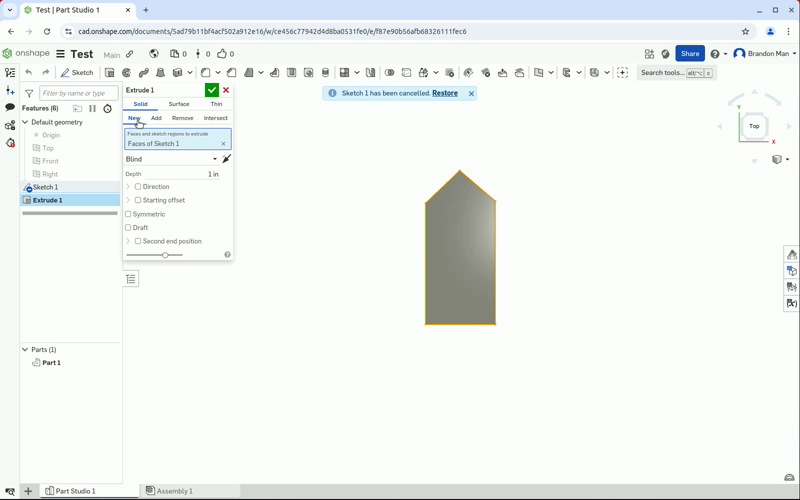
key(tab, 4)
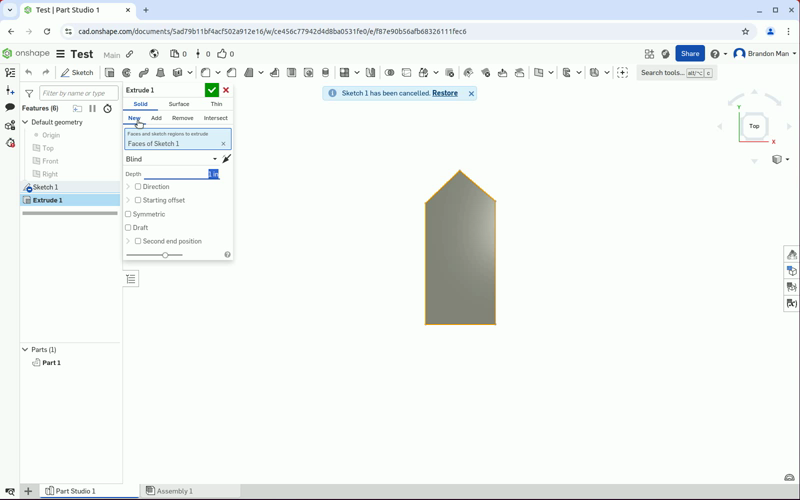
text(3.611)
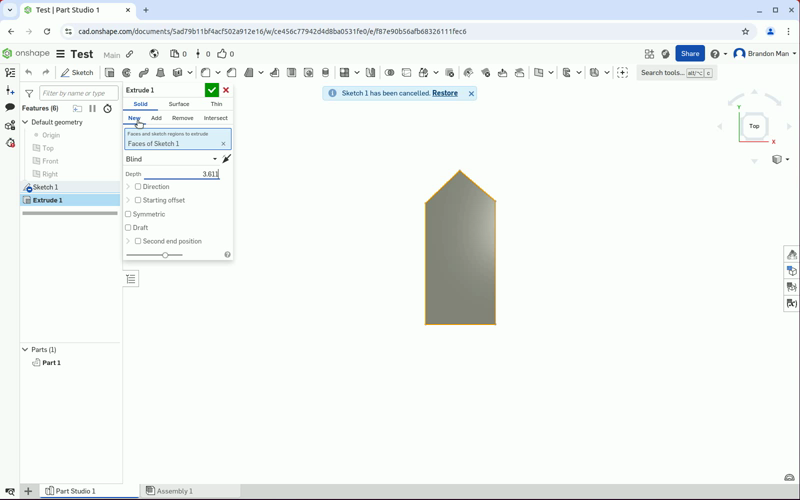
key(enter)
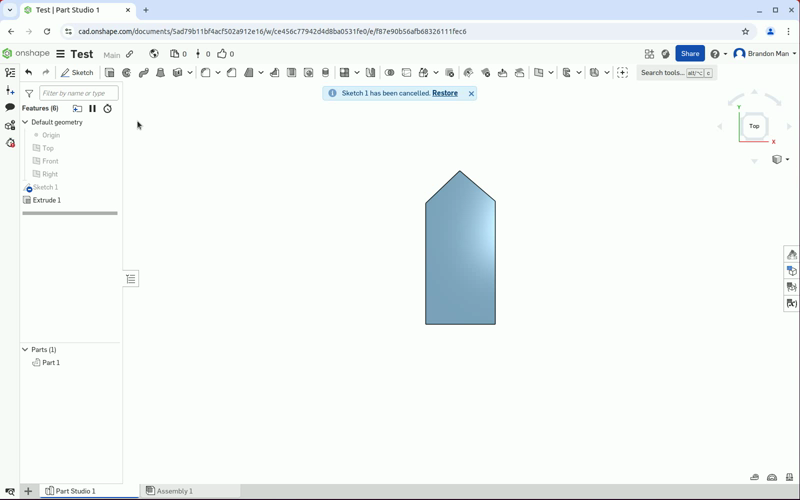
key(shift+h)
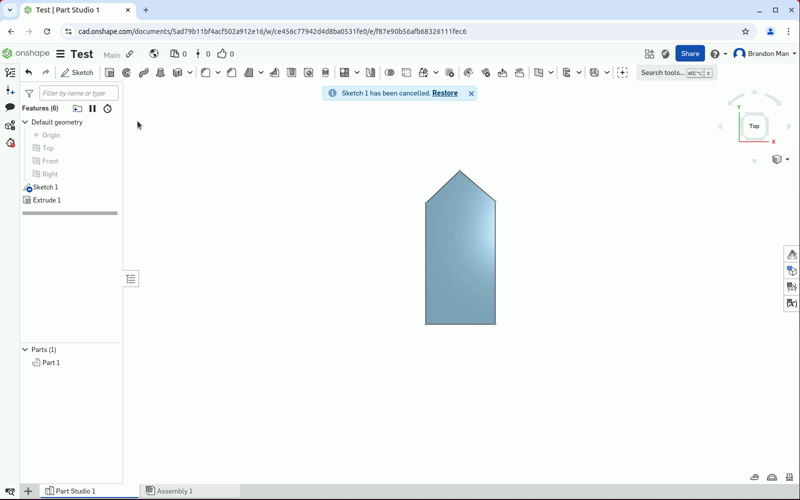
key(shift+h)
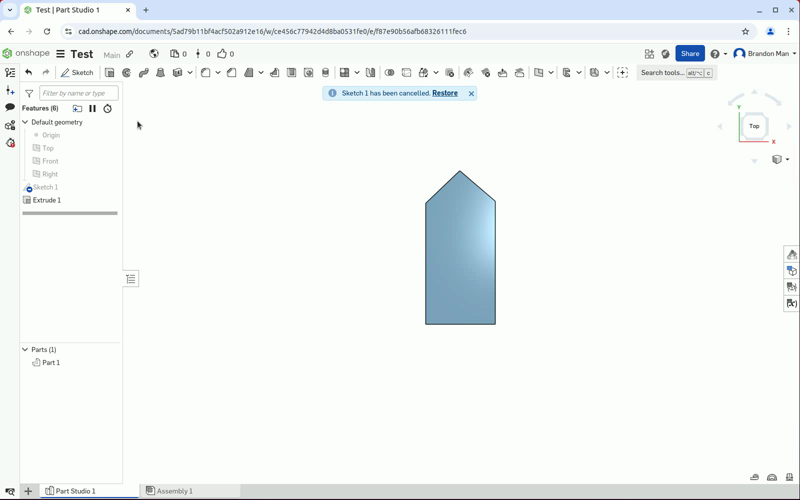
mouse_move(73, 189)
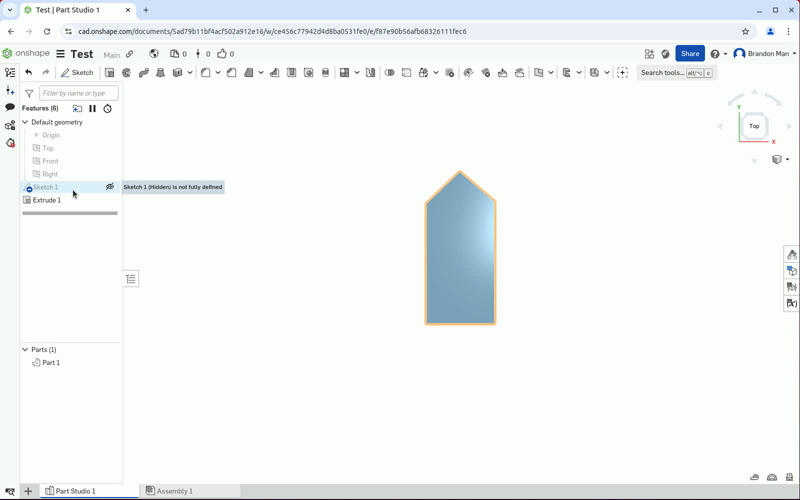
click(73, 189)
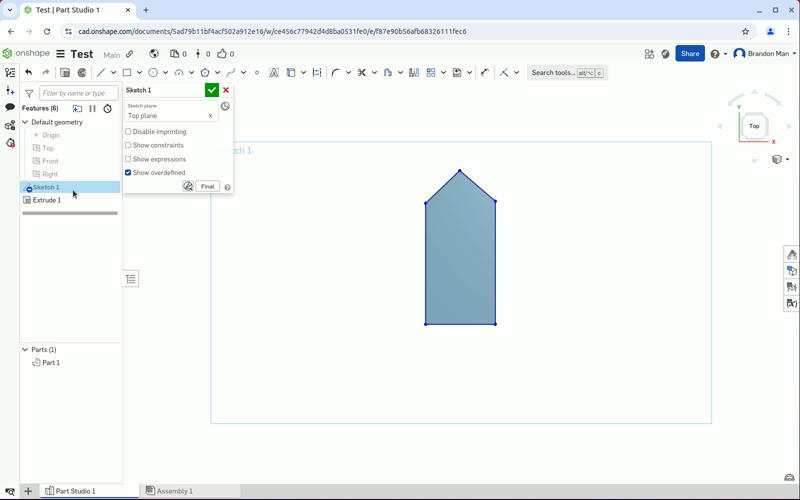
mouse_move(229, 92)
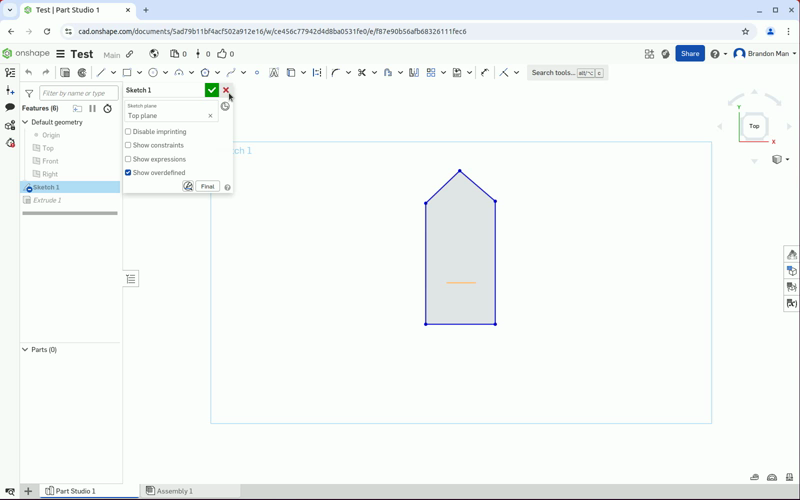
click(229, 92)
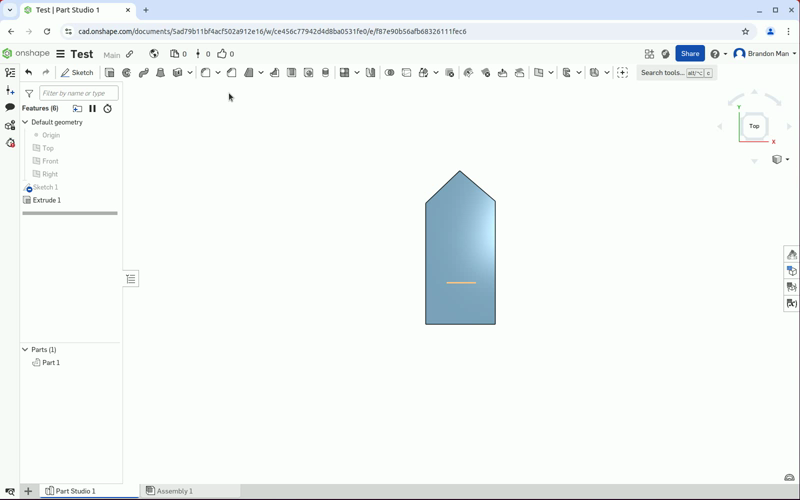
mouse_move(541, 75)
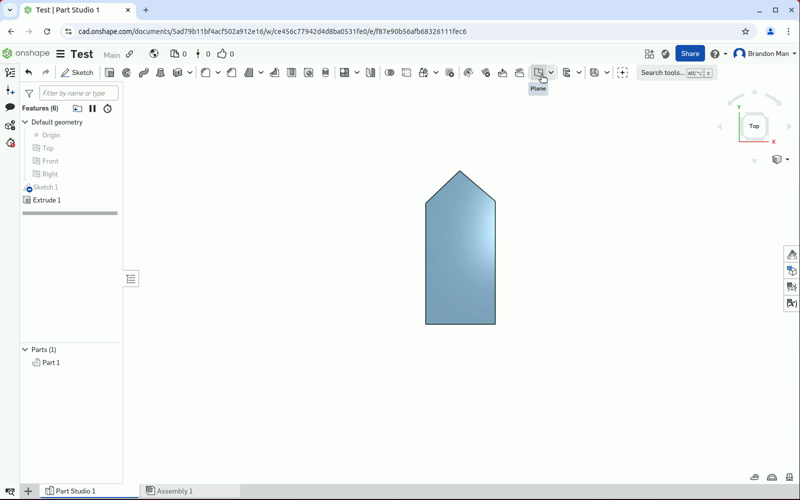
click(541, 75)
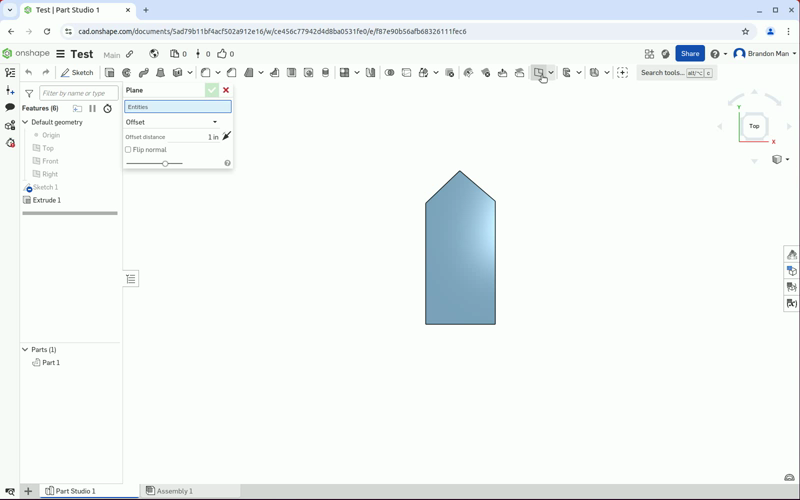
mouse_move(73, 150)
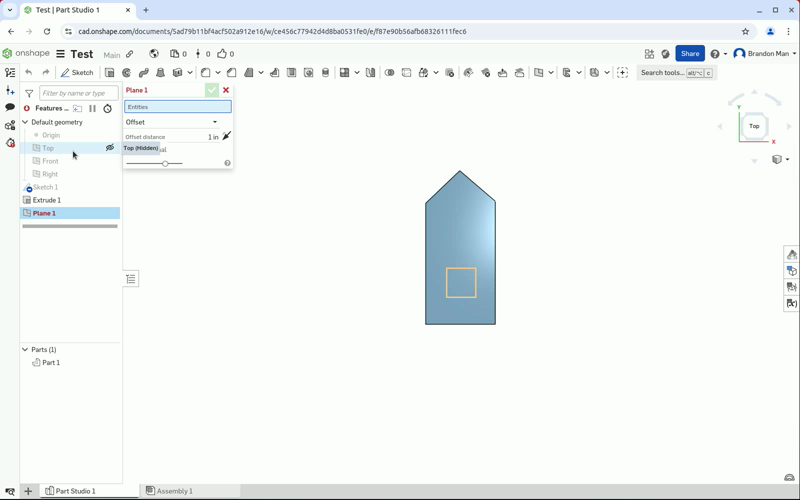
click(73, 150)
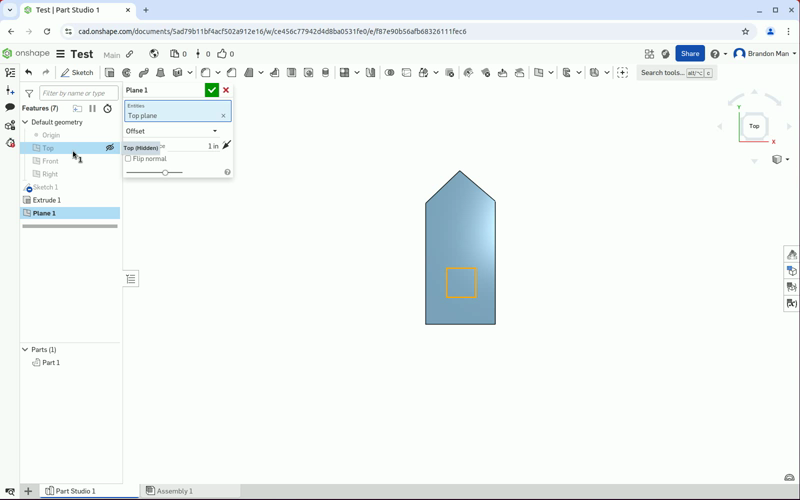
key(tab, 2)
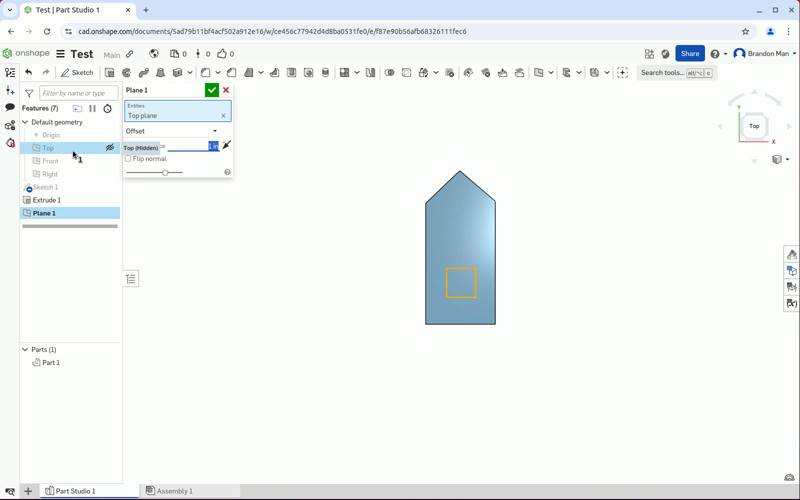
text(3.605)
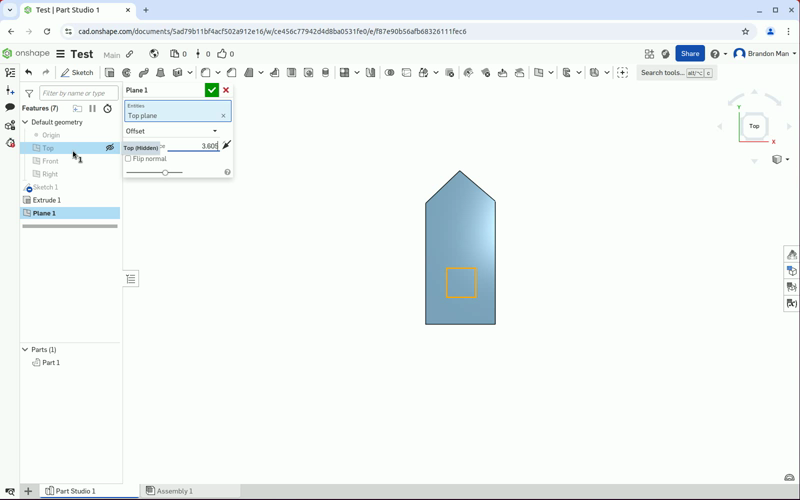
key(enter, 2)
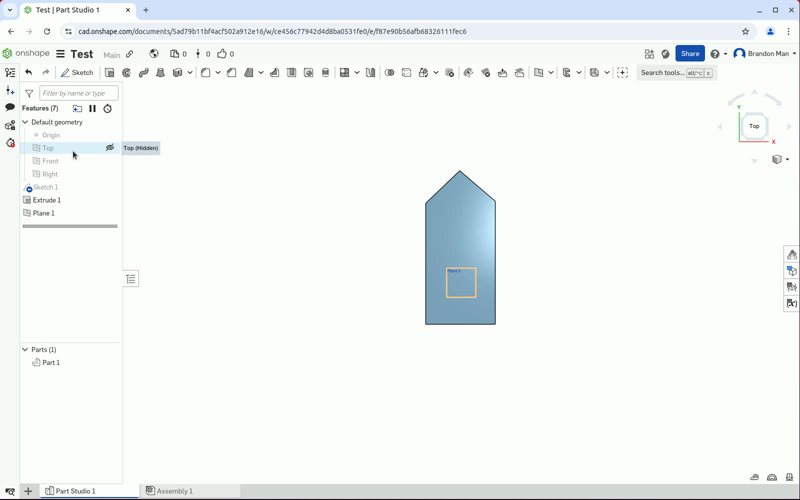
key(shift+s)
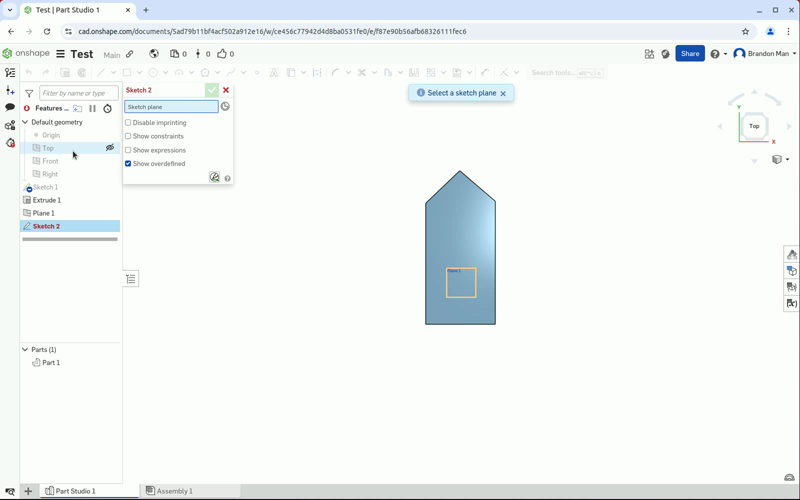
mouse_move(73, 215)
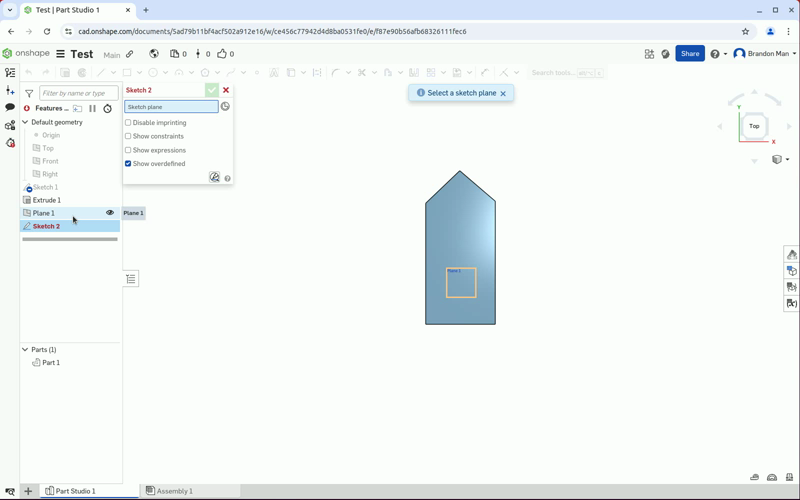
click(73, 215)
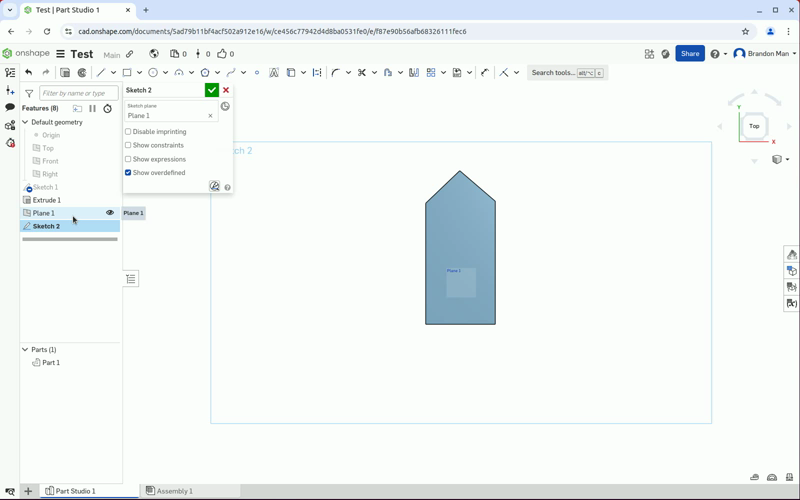
mouse_move(73, 352)
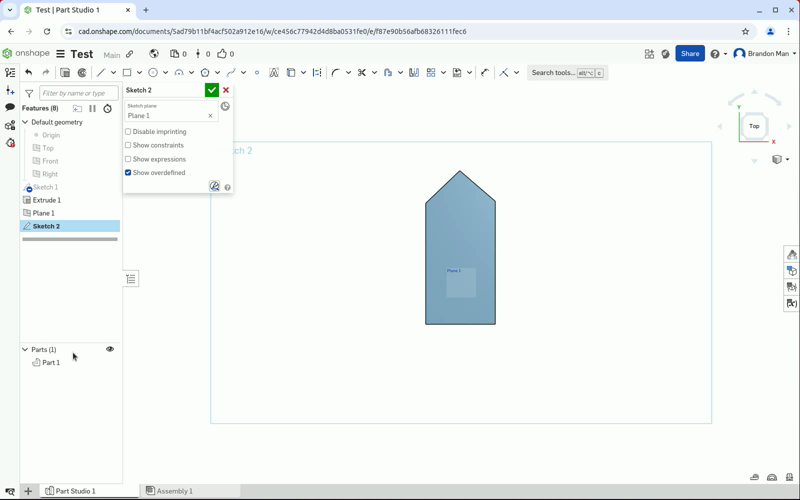
key(y)
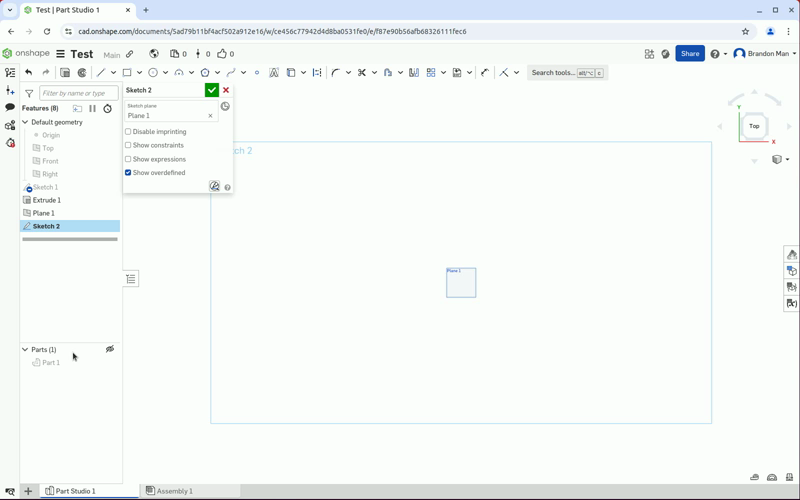
key(l)
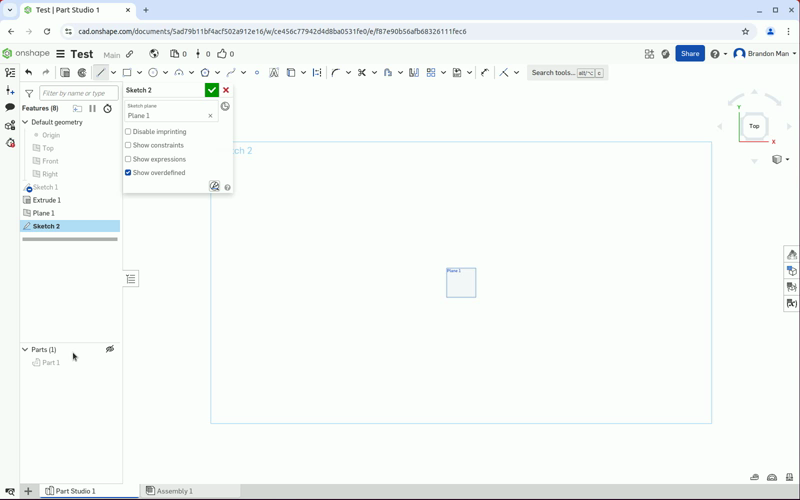
key_down(shift)
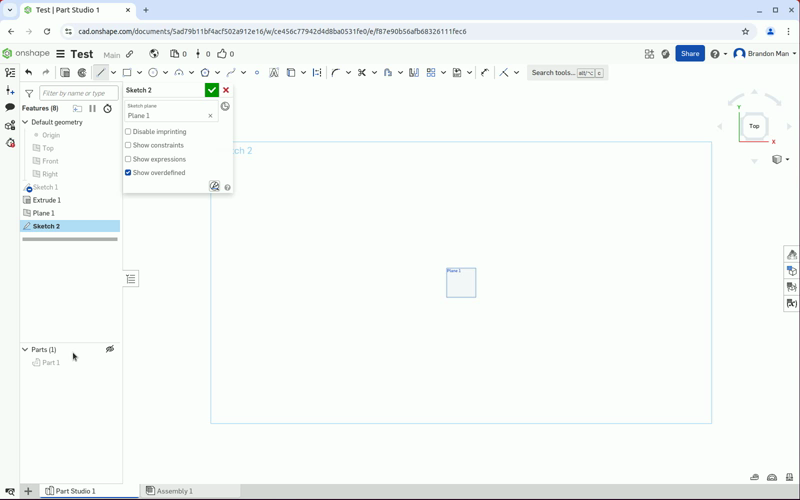
mouse_move(439, 309)
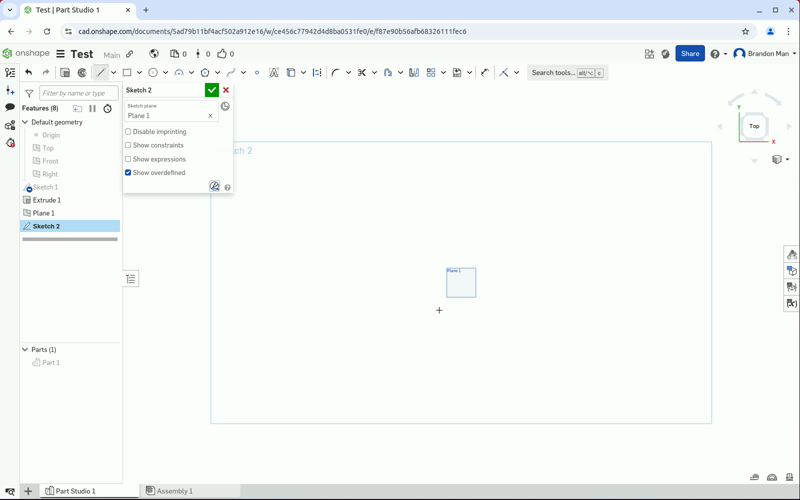
click(439, 309)
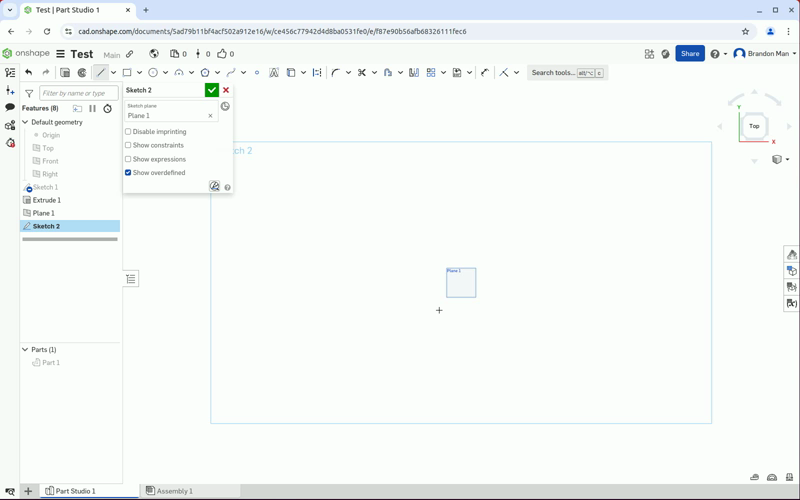
key_up(shift)
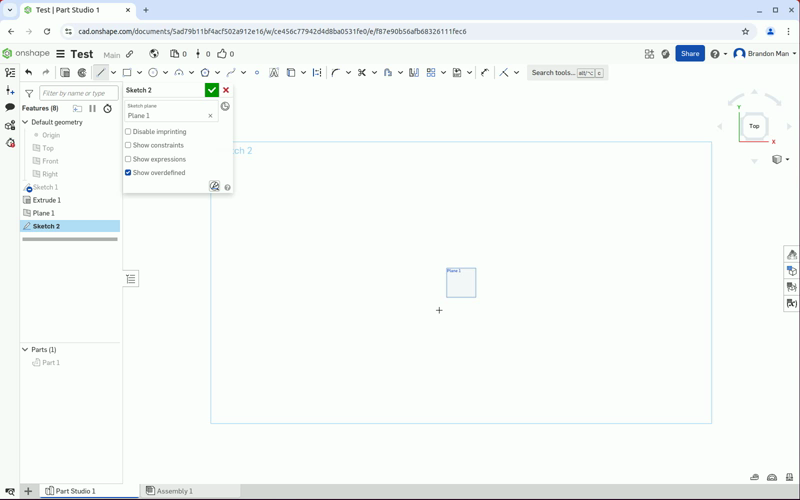
key_down(shift)
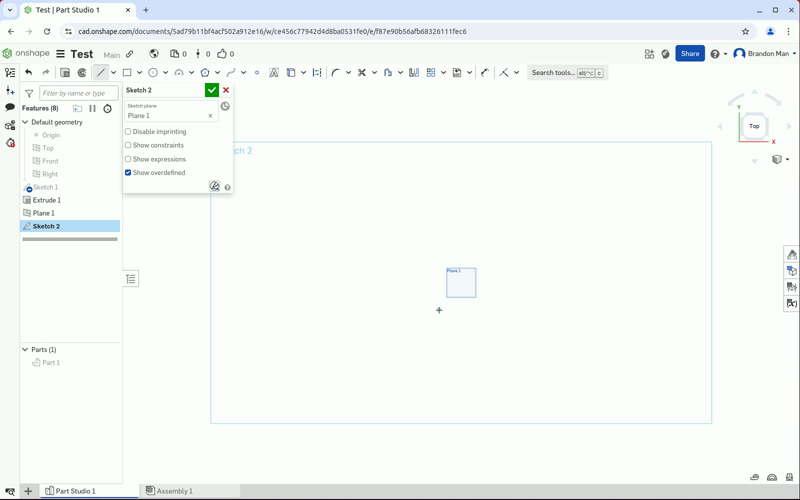
mouse_move(469, 309)
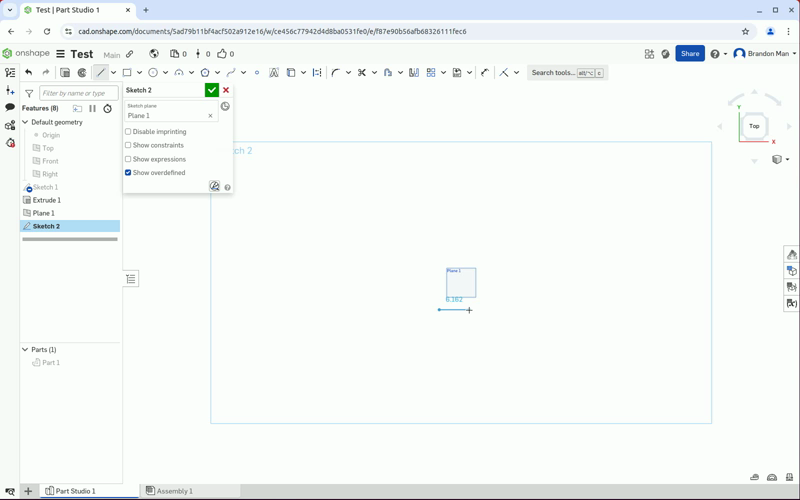
mouse_move(481, 309)
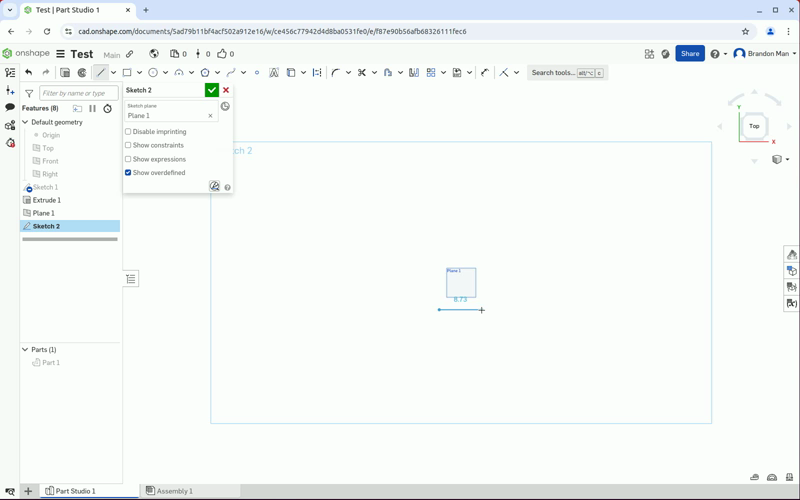
click(481, 309)
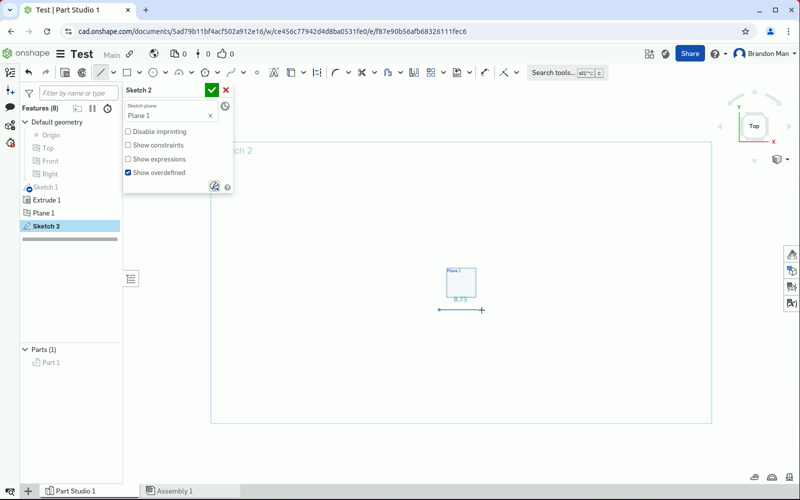
key_up(shift)
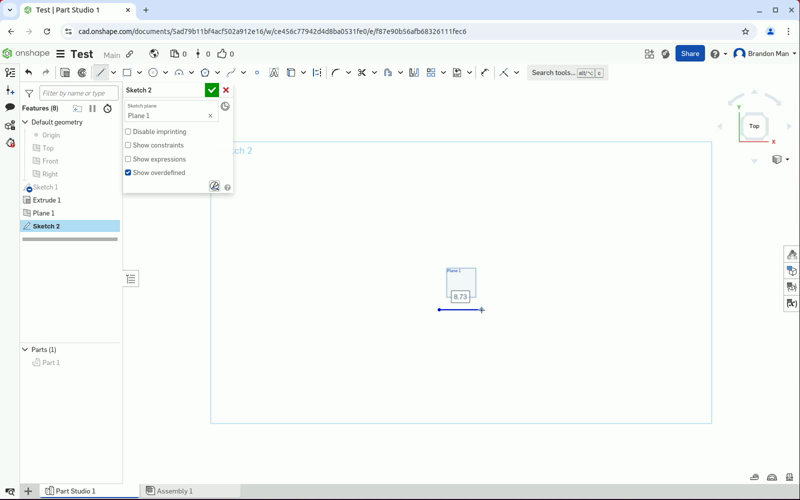
key_down(shift)
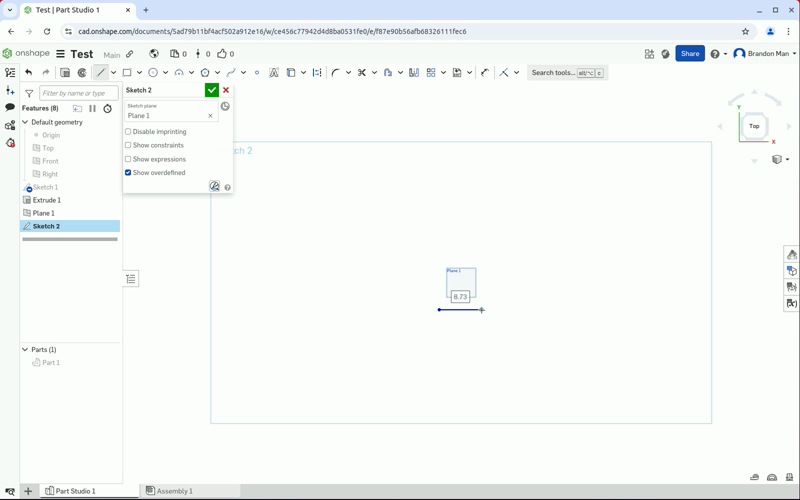
mouse_move(481, 205)
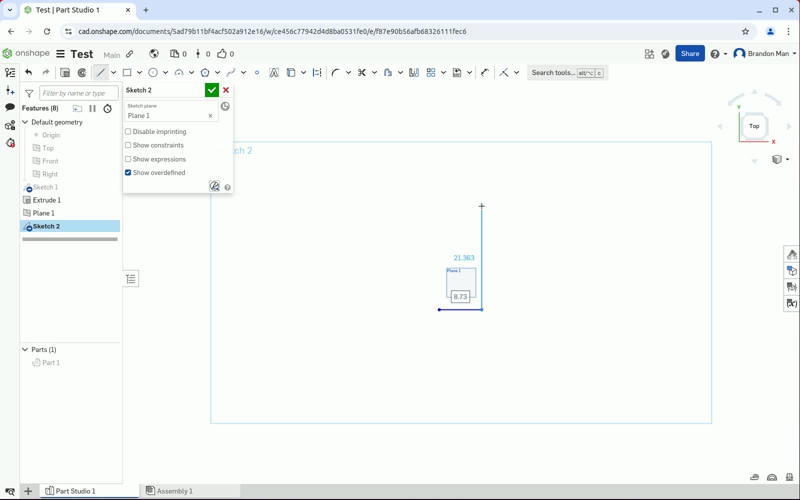
click(481, 205)
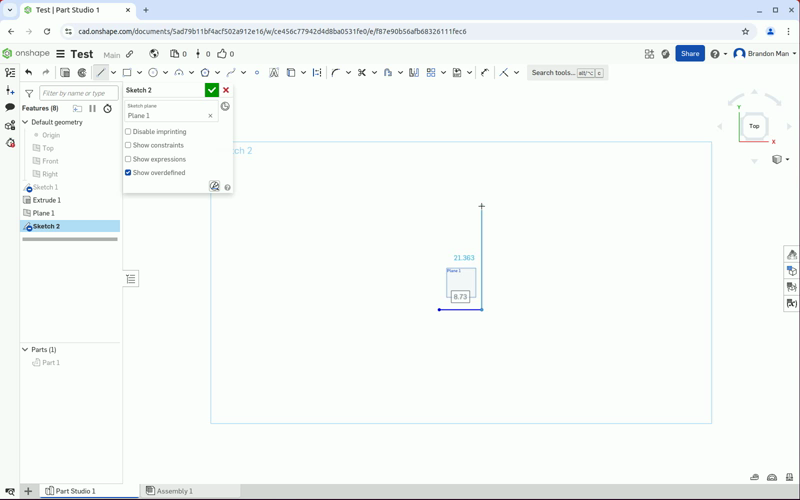
key_up(shift)
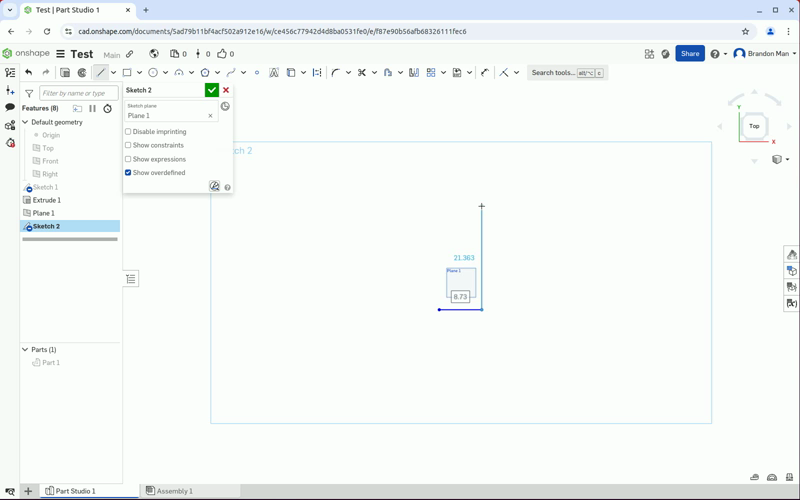
key_down(shift)
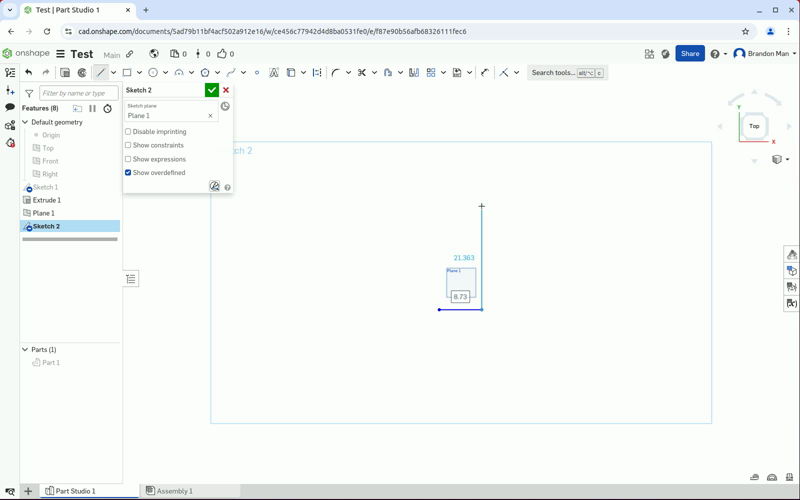
mouse_move(511, 205)
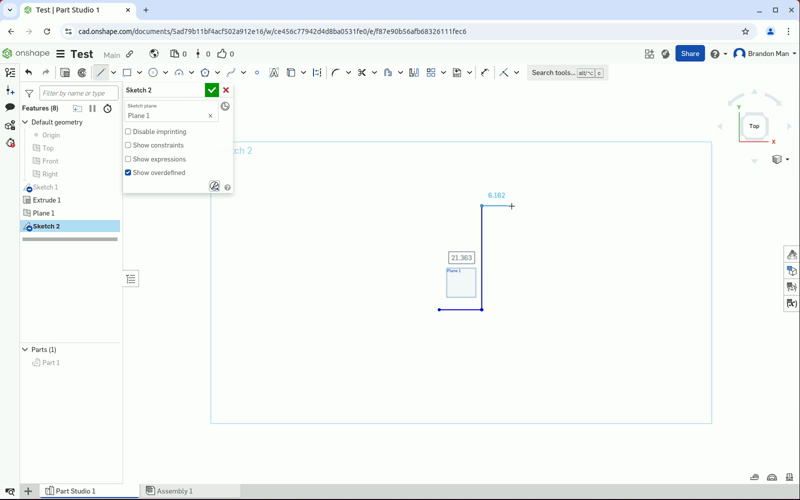
mouse_move(439, 205)
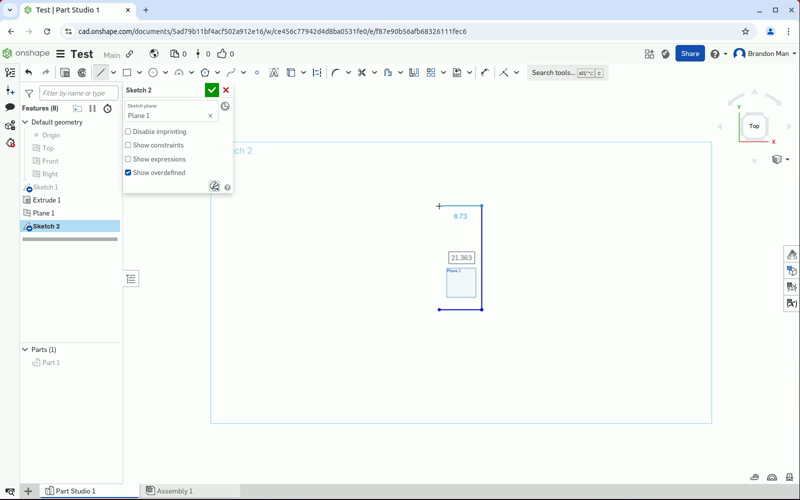
click(439, 205)
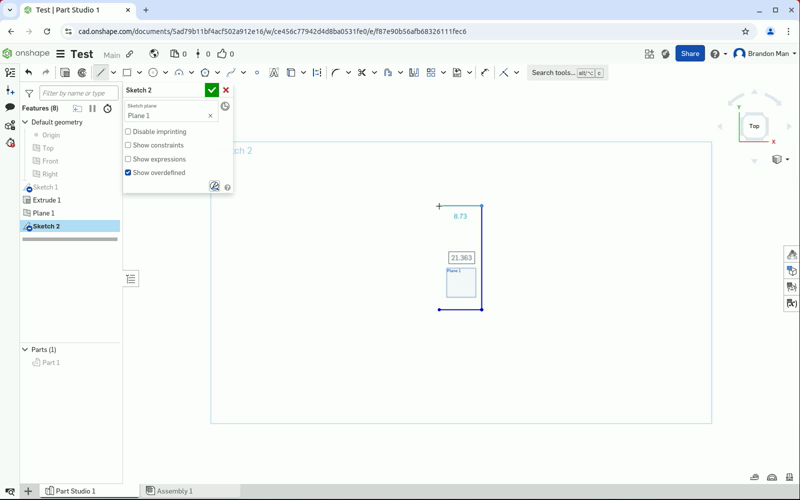
key_up(shift)
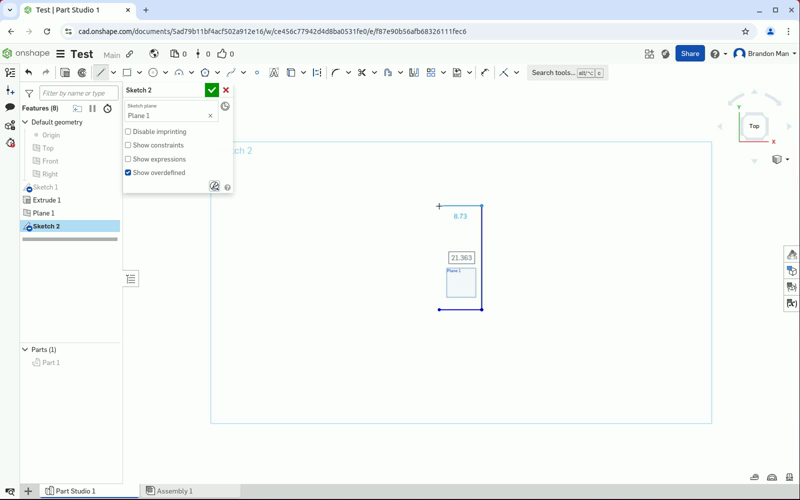
key_down(shift)
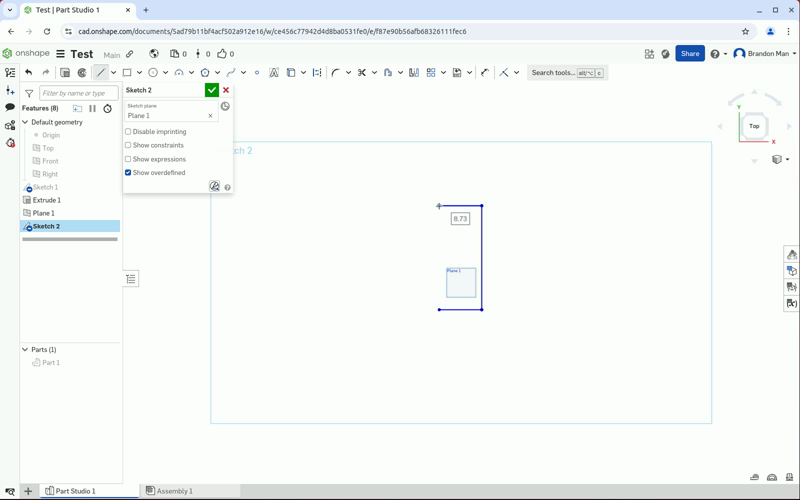
mouse_move(439, 309)
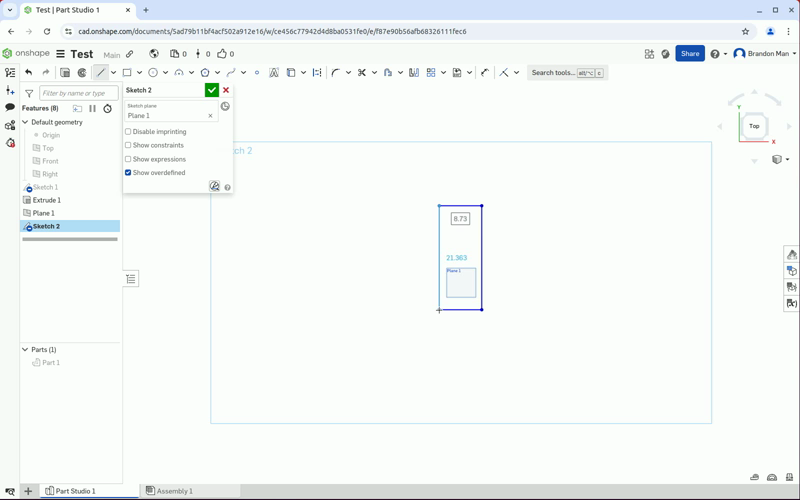
key_up(shift)
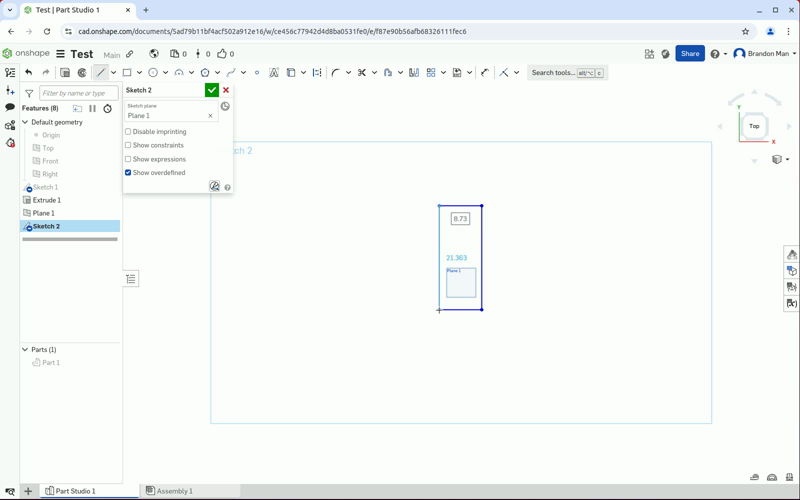
click(439, 309)
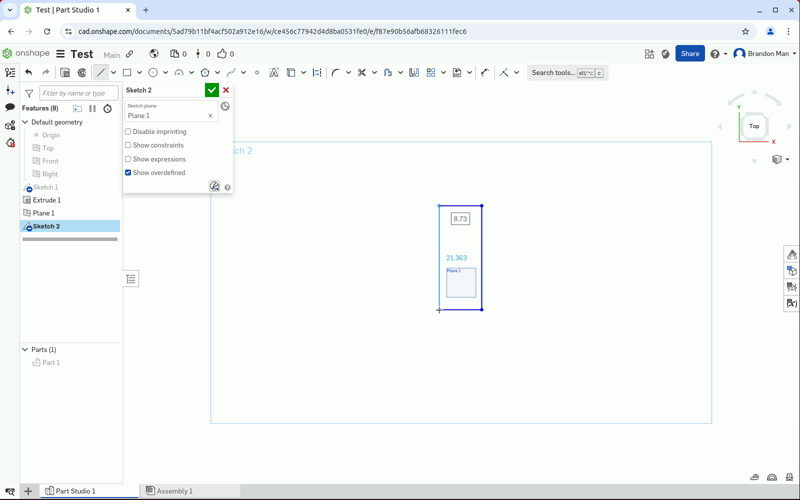
key(esc)
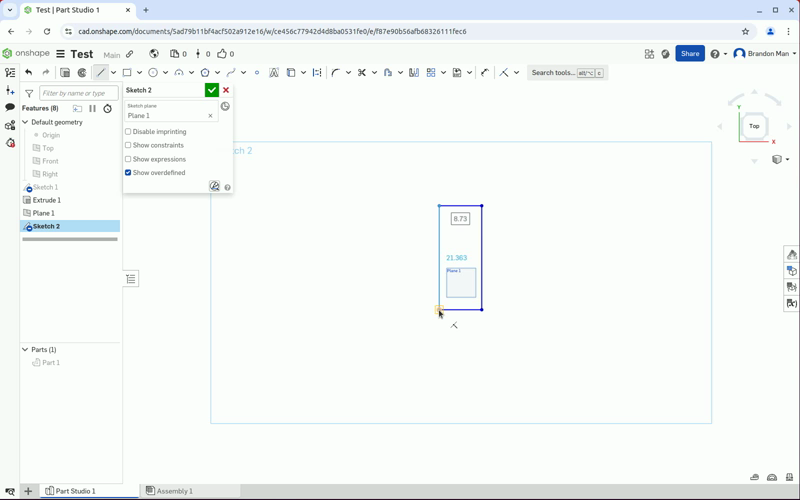
mouse_move(449, 217)
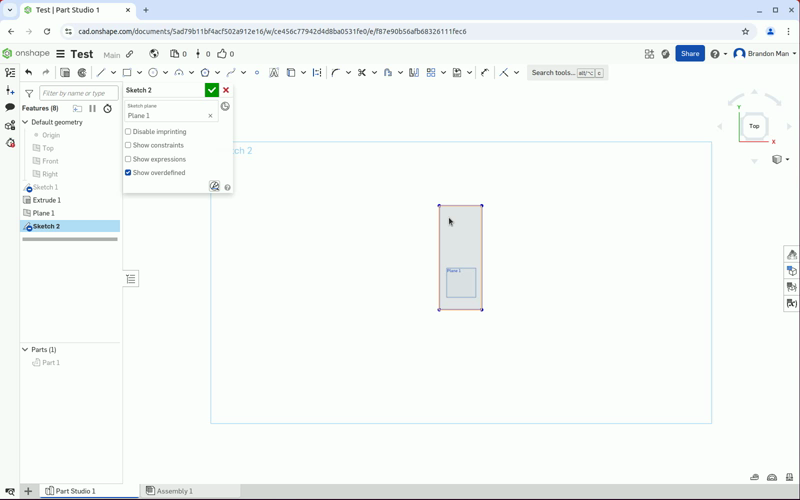
click(449, 217)
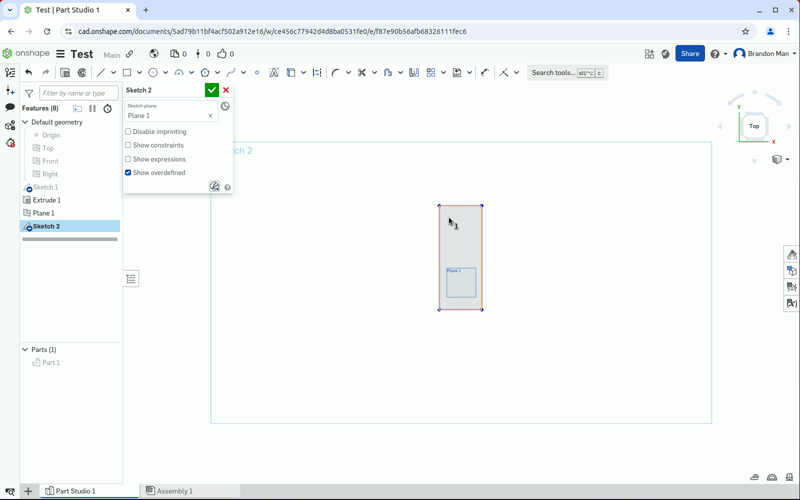
mouse_move(73, 352)
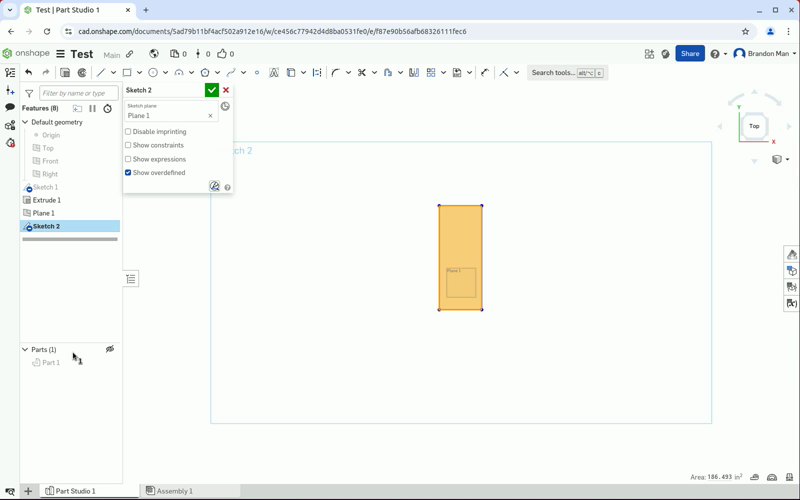
key(shift+y)
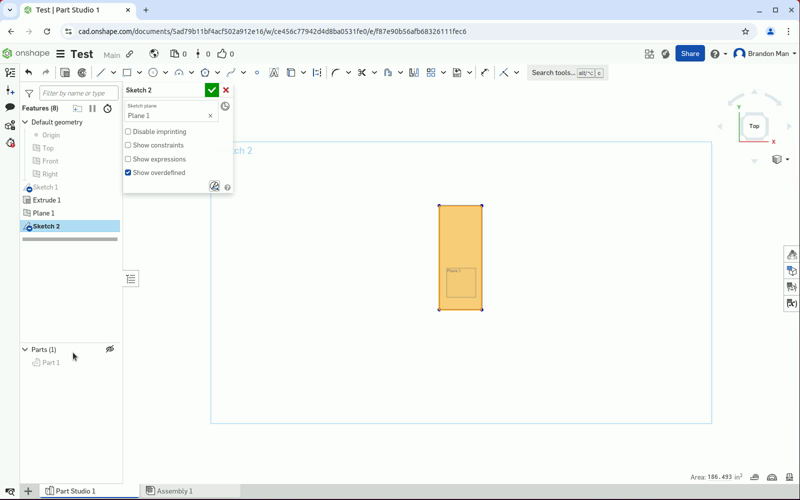
key(shift+e)
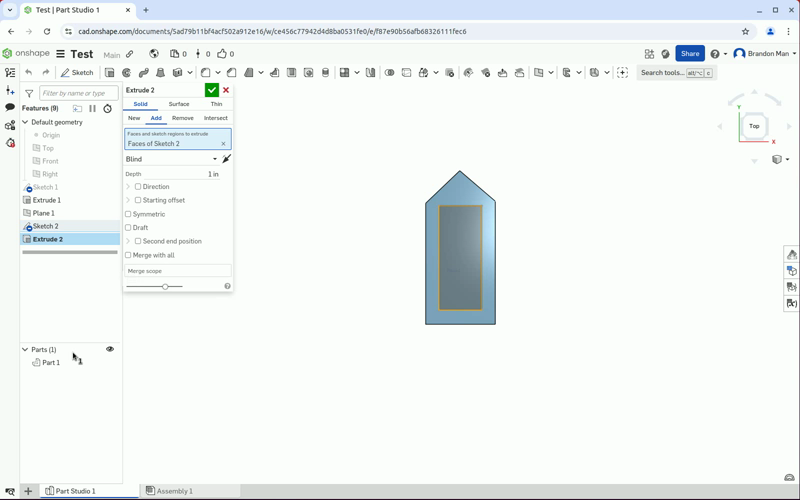
mouse_move(143, 106)
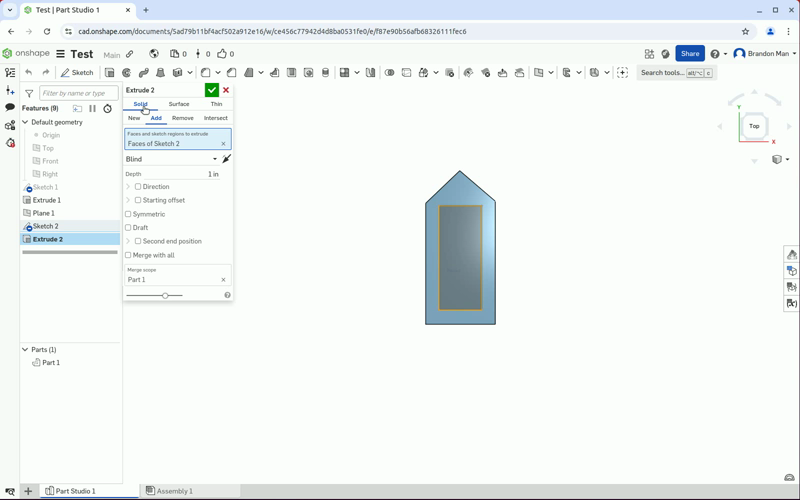
click(143, 106)
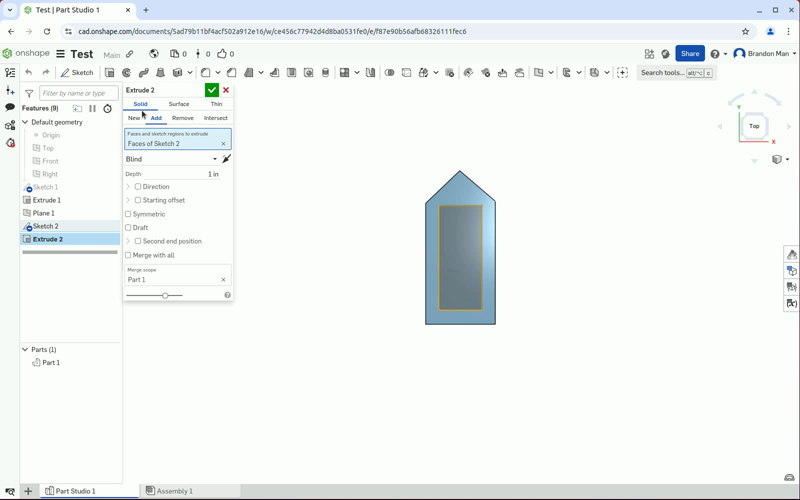
mouse_move(137, 120)
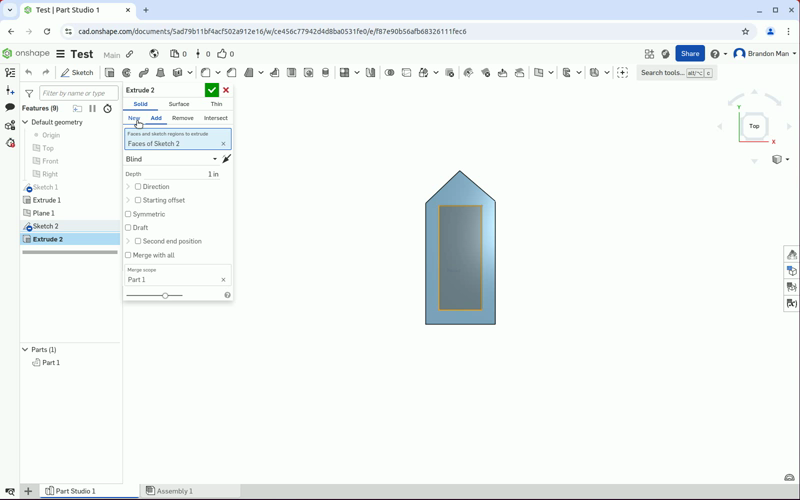
click(137, 120)
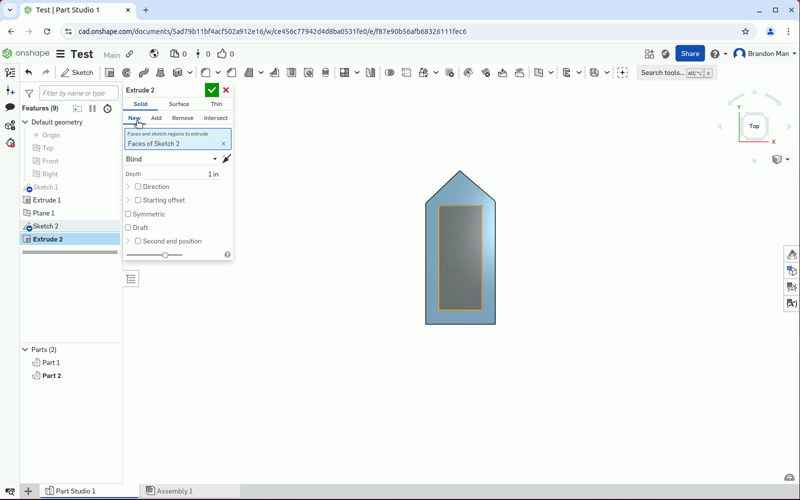
key(tab, 4)
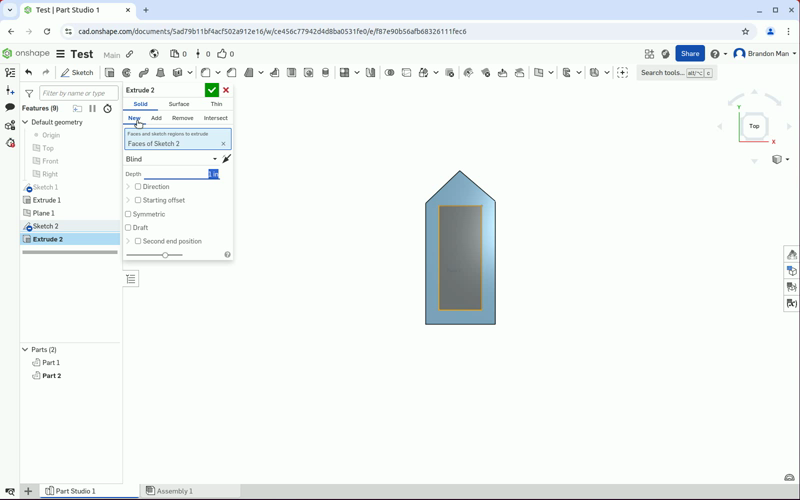
text(8.906)
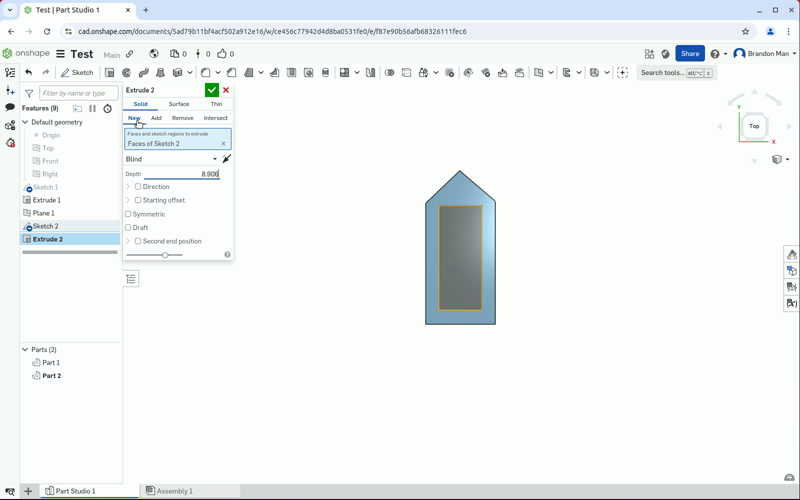
key(enter)
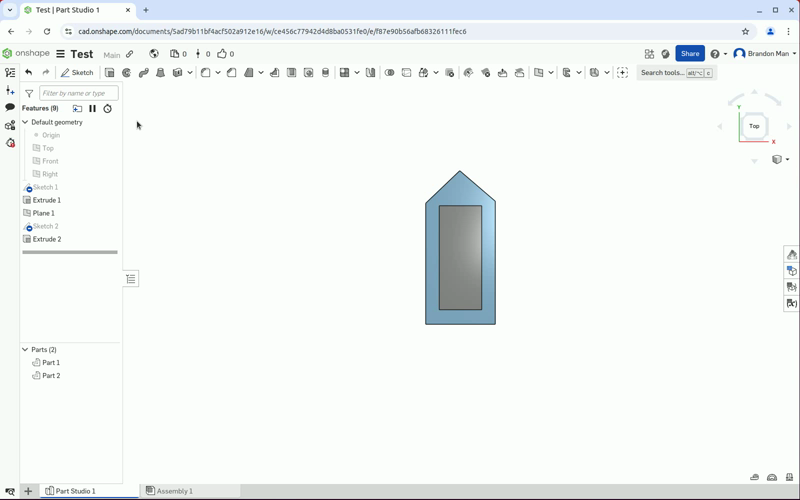
key(shift+h)
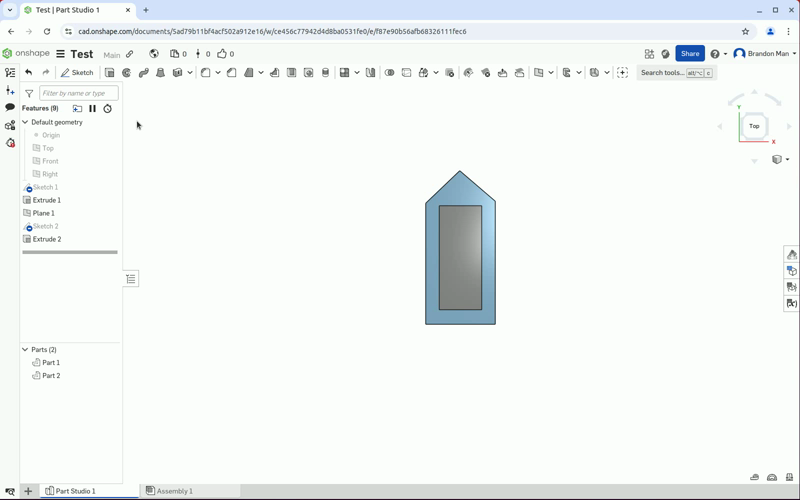
key(shift+h)
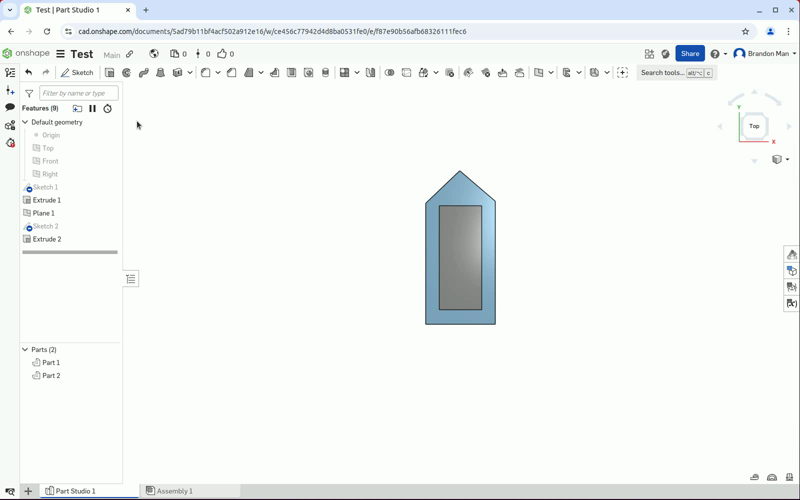
mouse_move(73, 189)
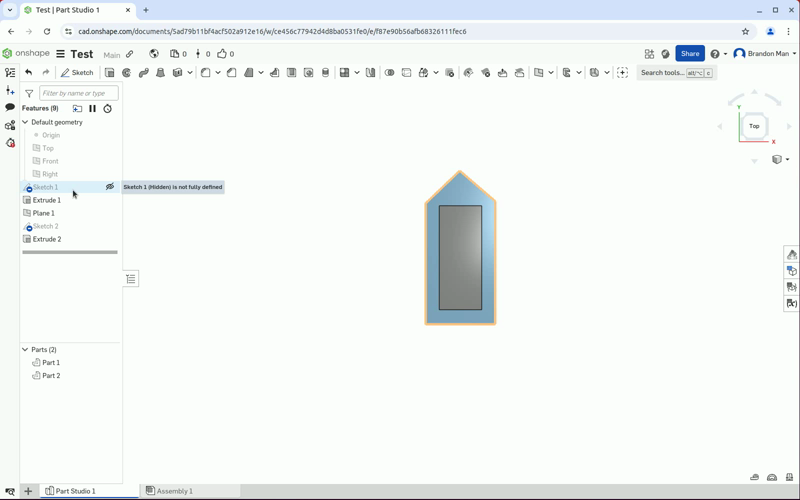
click(73, 189)
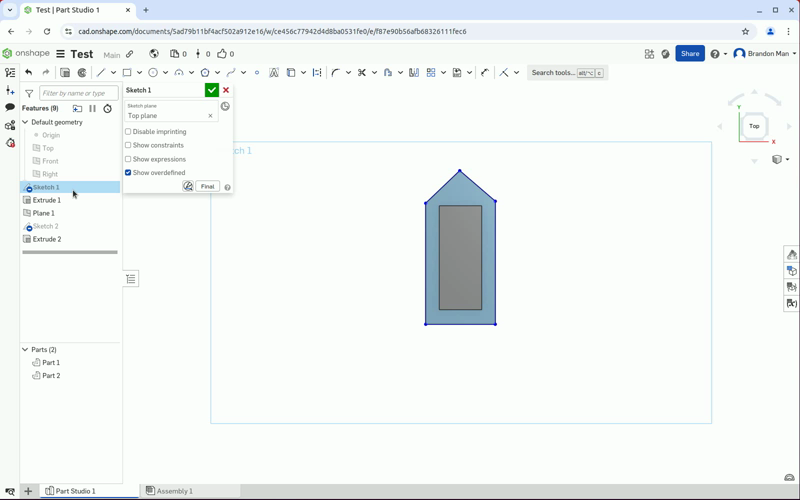
mouse_move(229, 92)
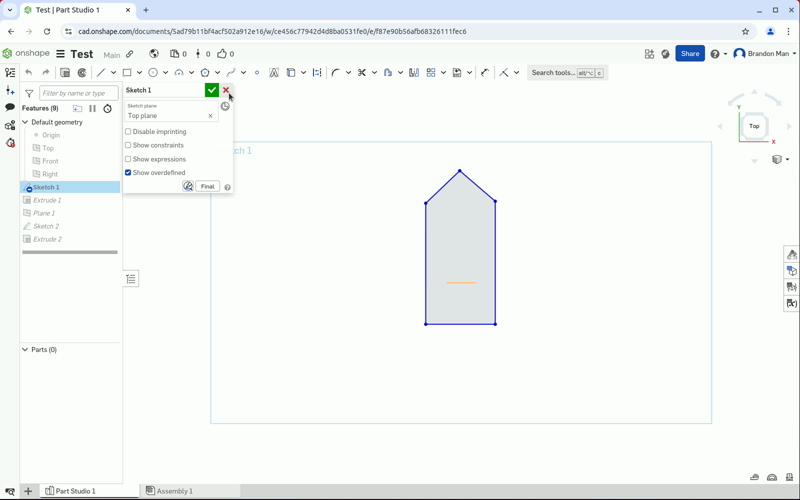
click(229, 92)
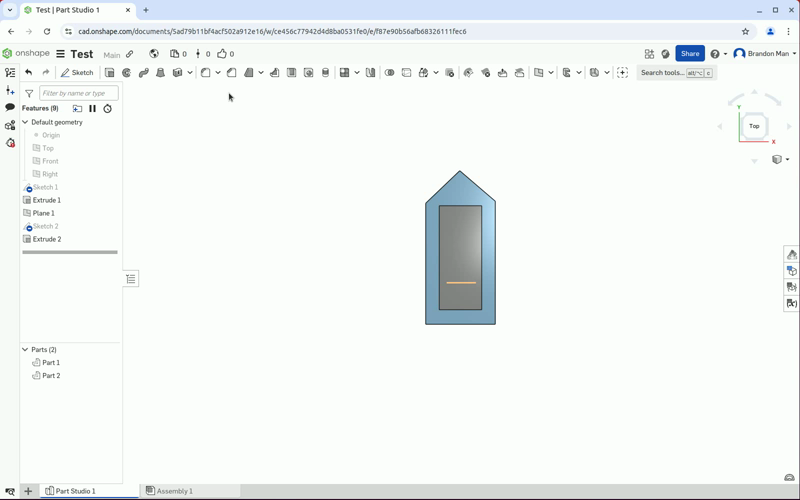
mouse_move(541, 75)
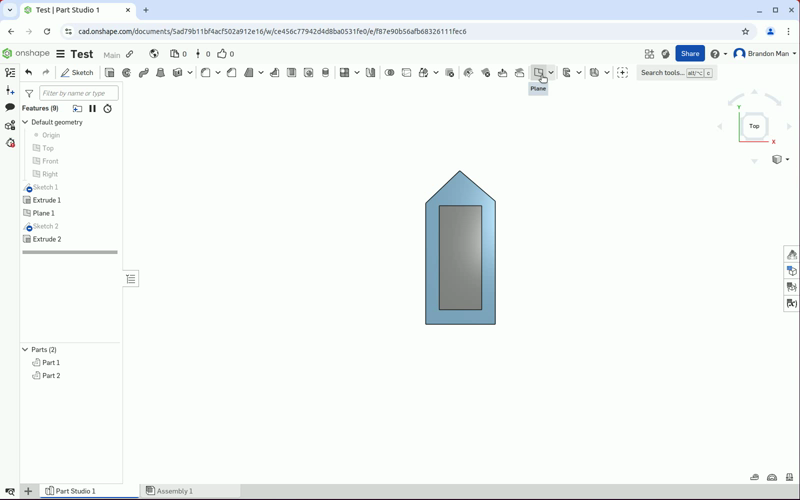
click(541, 75)
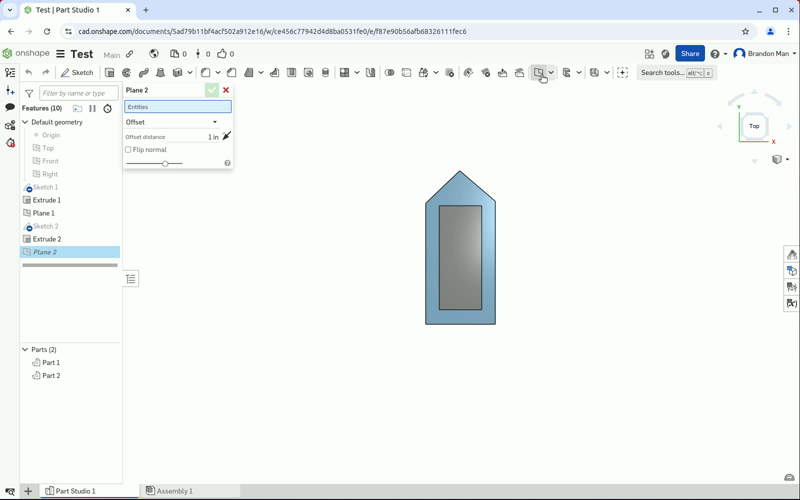
mouse_move(73, 150)
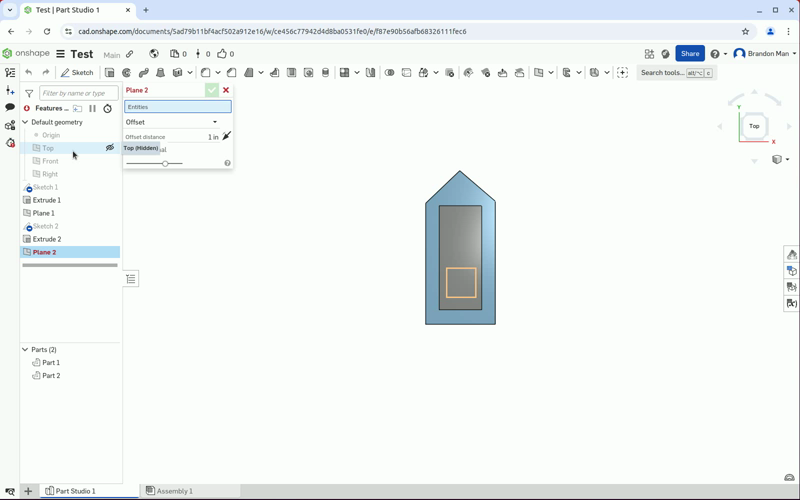
click(73, 150)
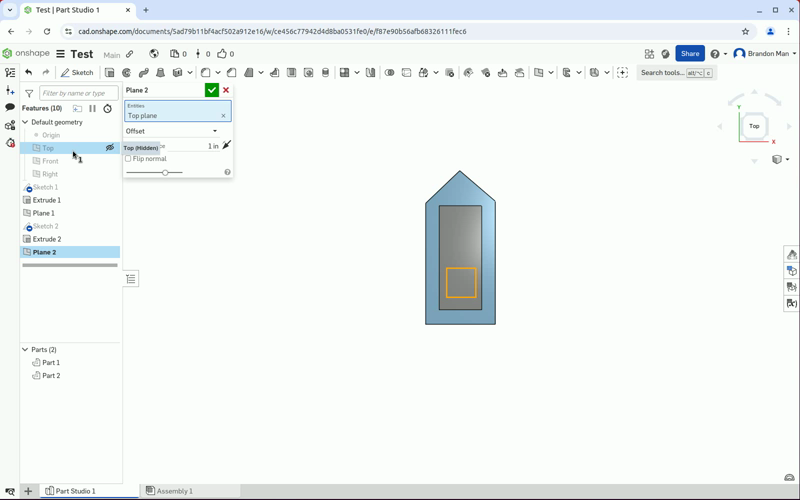
key(tab, 2)
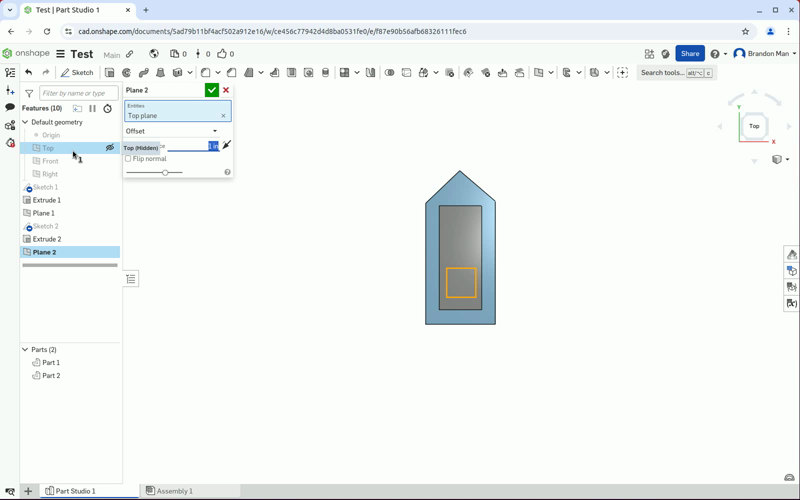
text(12.509)
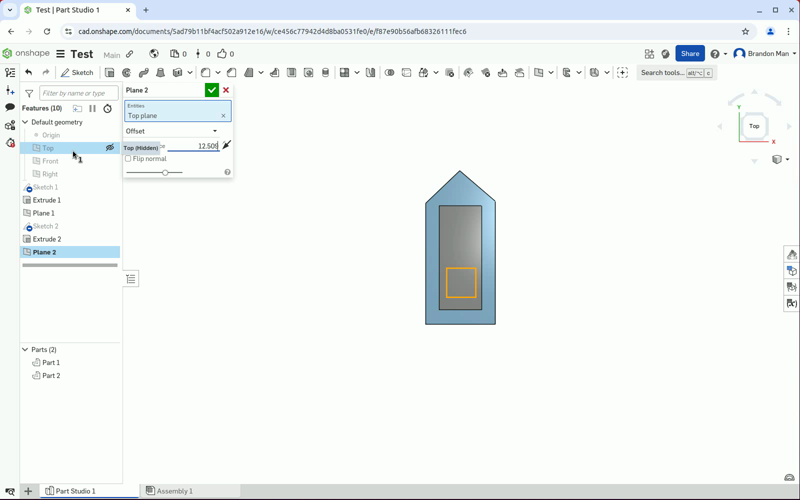
key(enter, 2)
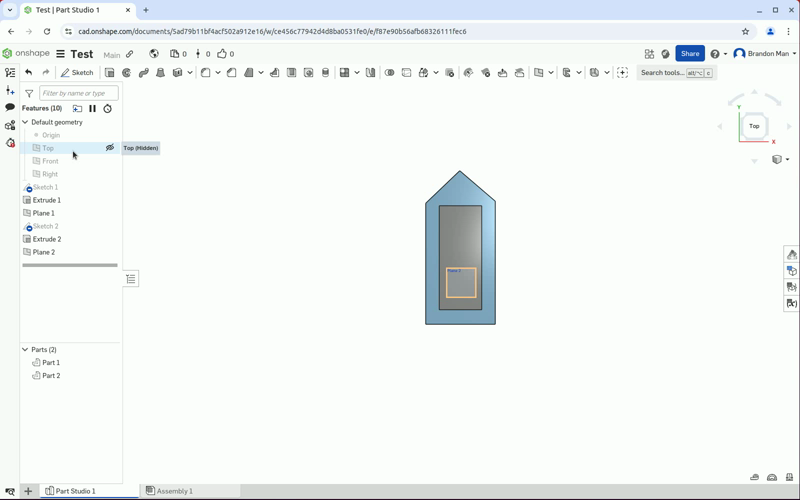
key(shift+s)
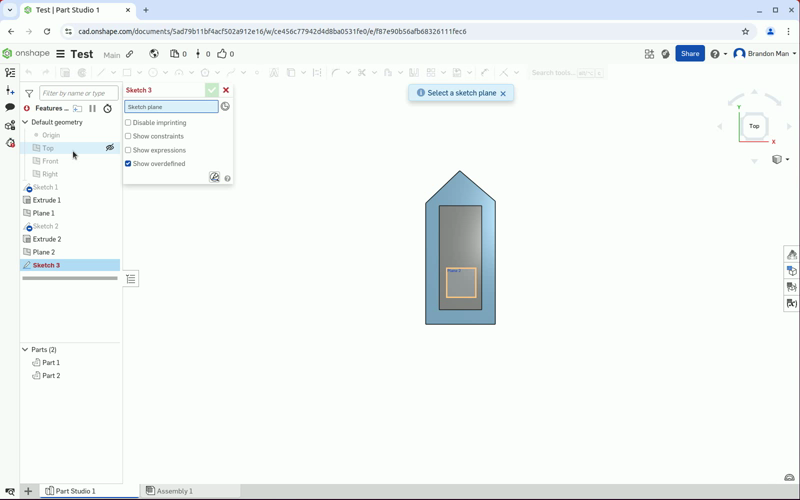
mouse_move(73, 254)
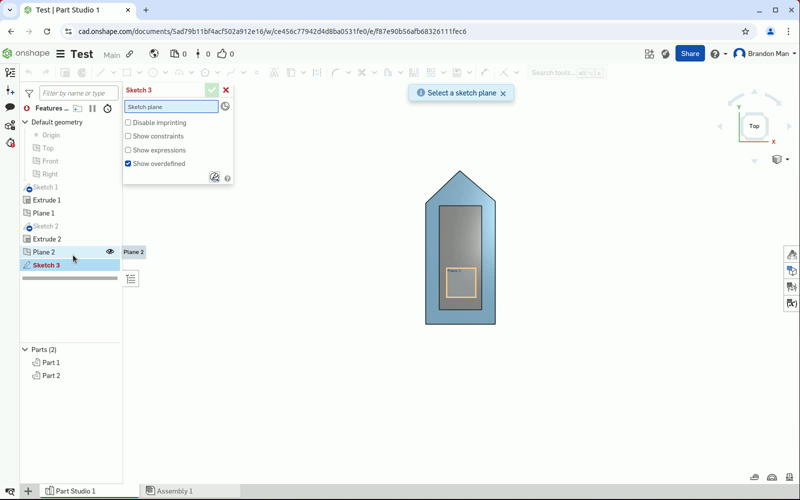
click(73, 254)
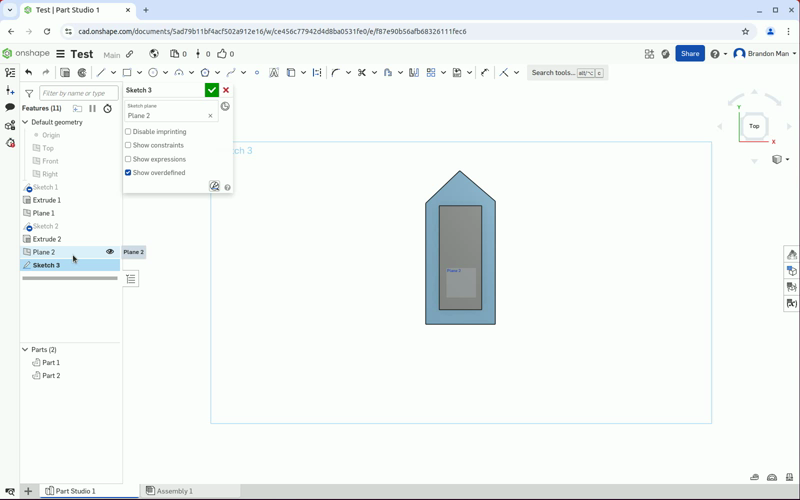
mouse_move(73, 352)
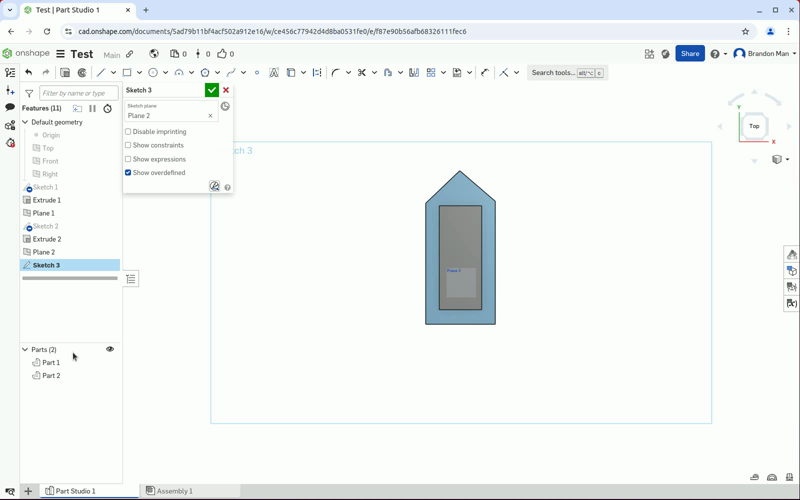
key(y)
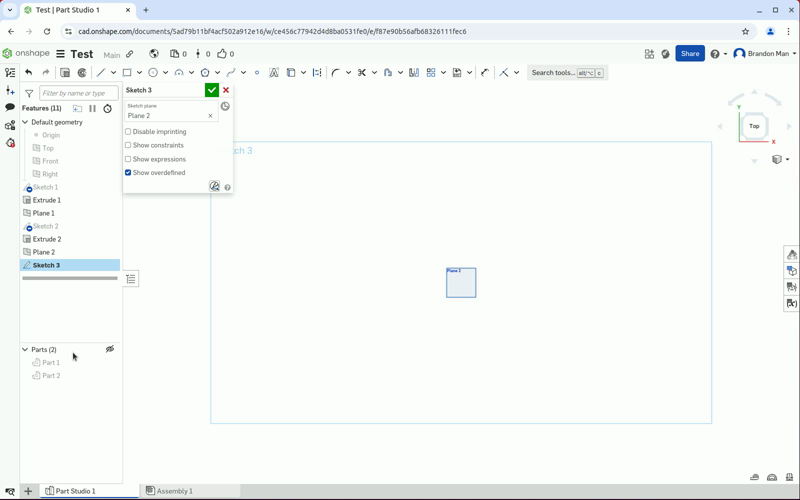
key(c)
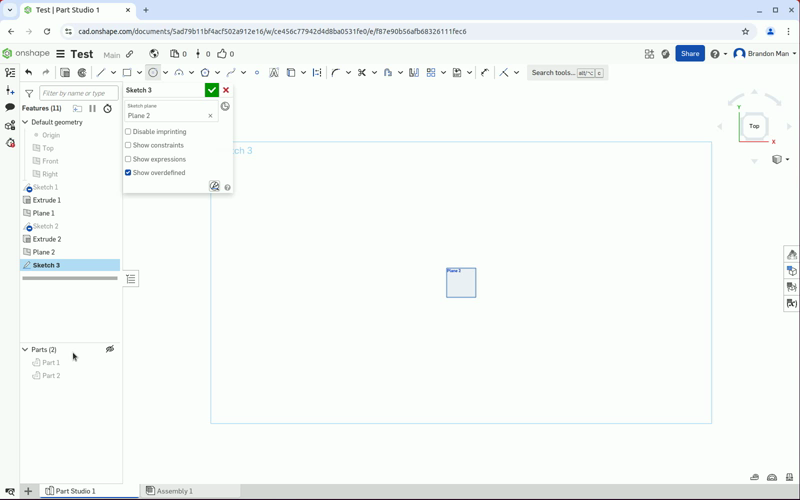
key_down(shift)
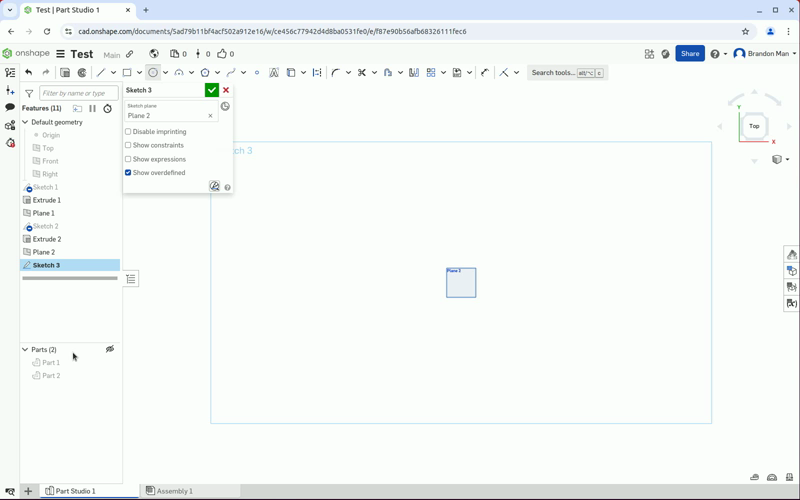
mouse_move(460, 295)
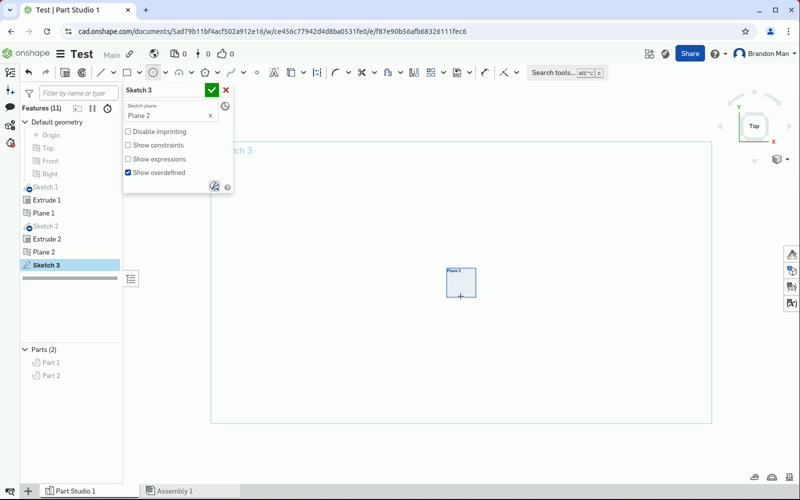
click(460, 295)
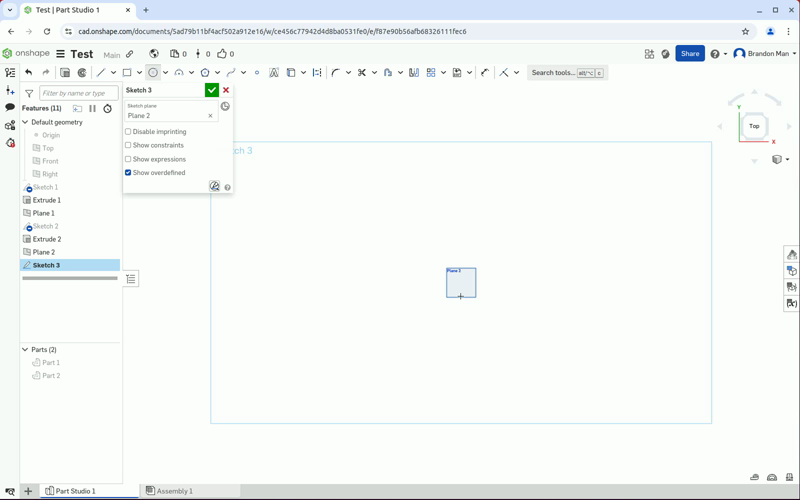
key_up(shift)
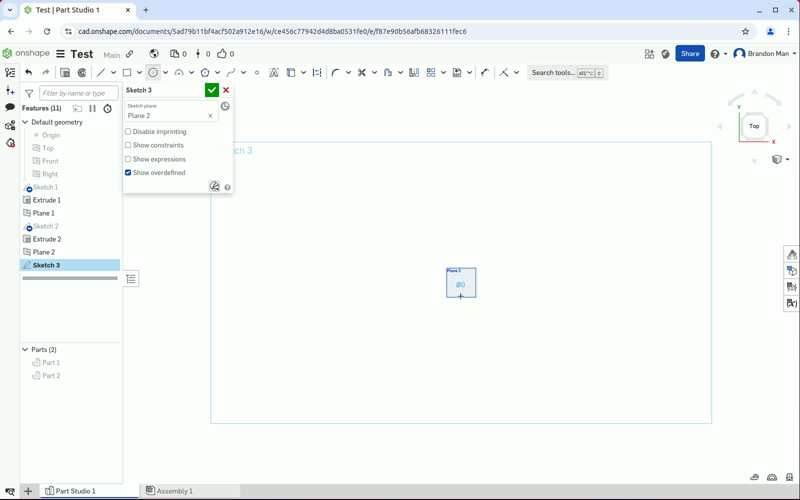
mouse_move(468, 295)
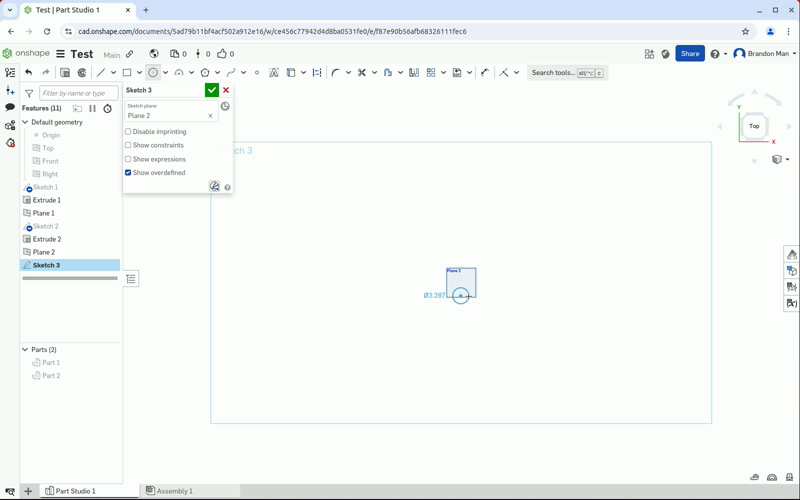
click(468, 295)
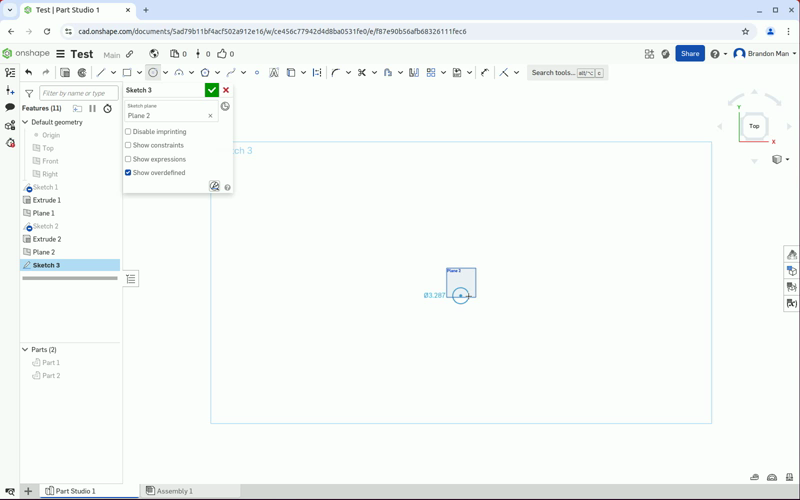
key(esc)
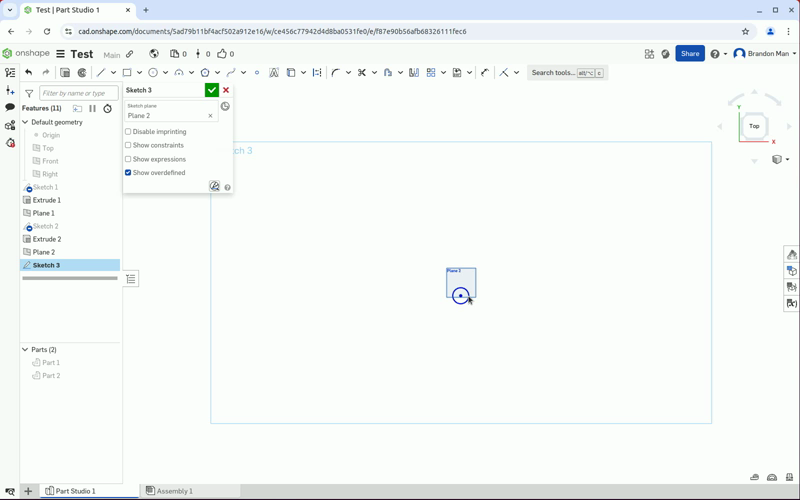
mouse_move(457, 296)
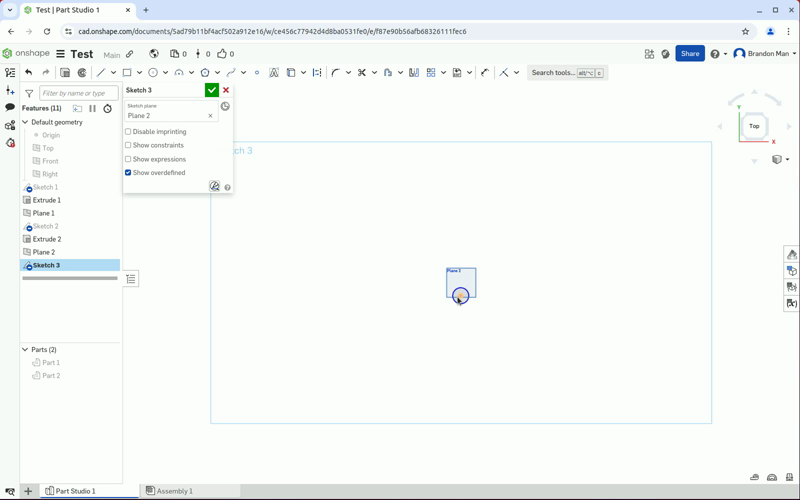
scroll(6)
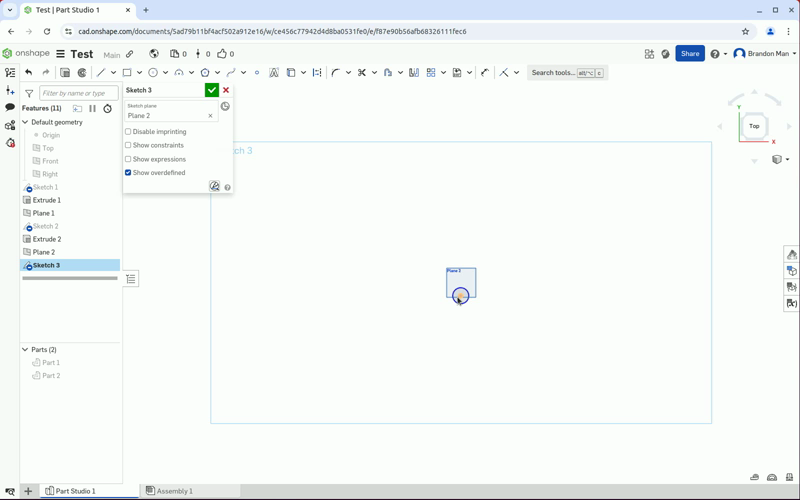
scroll(6)
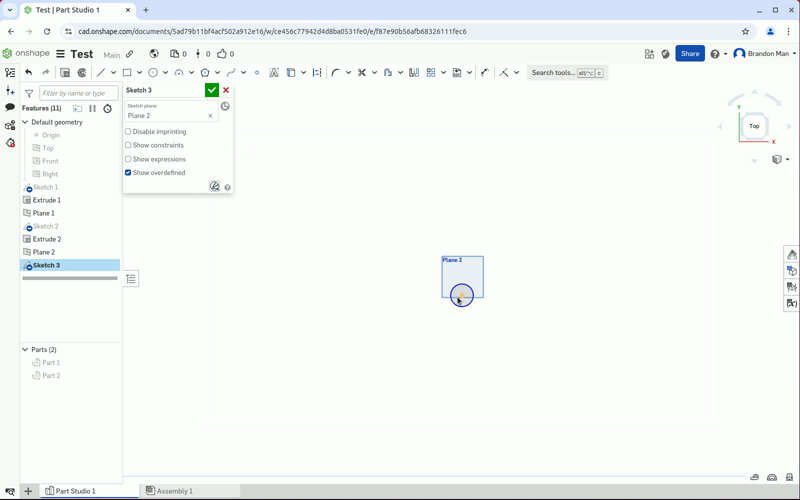
scroll(6)
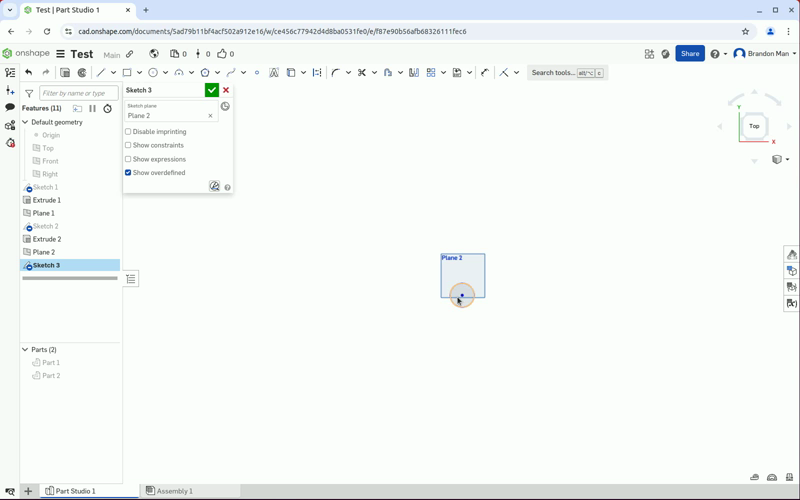
scroll(6)
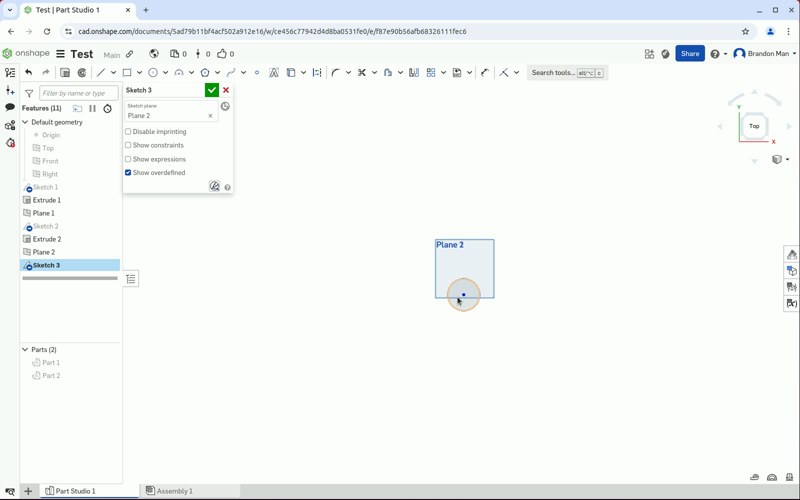
scroll(6)
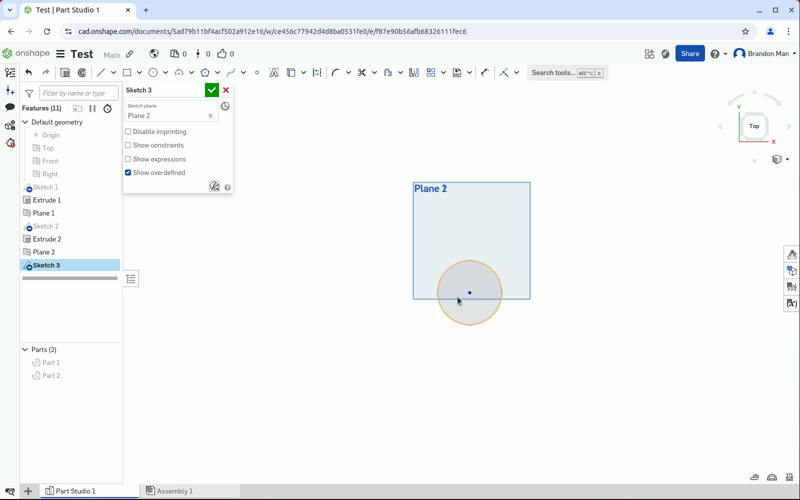
scroll(6)
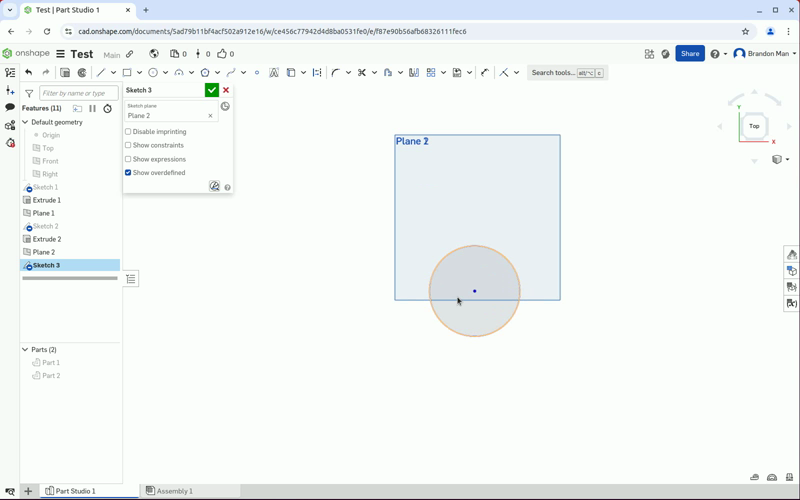
scroll(6)
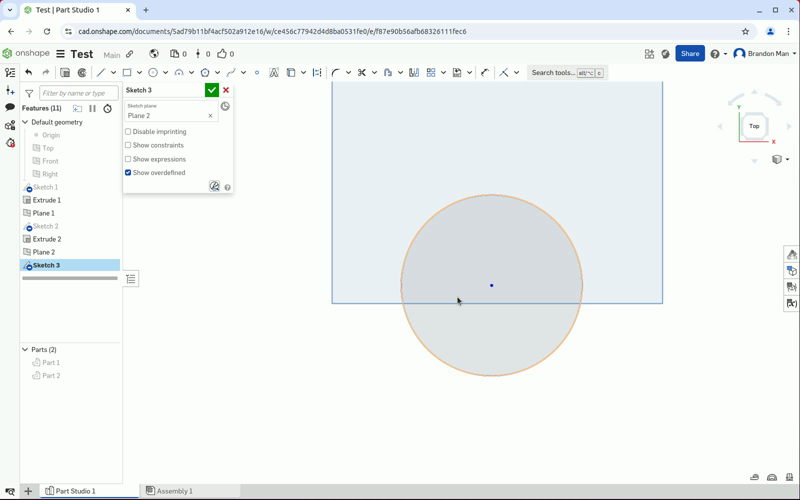
click(457, 296)
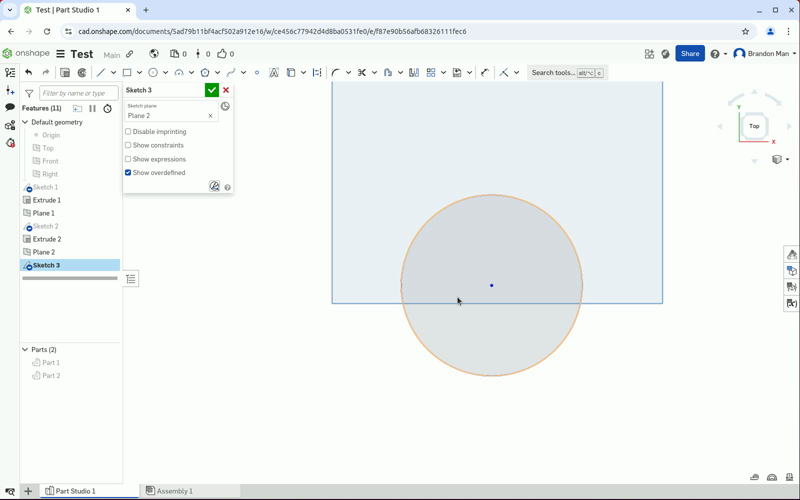
scroll(-6)
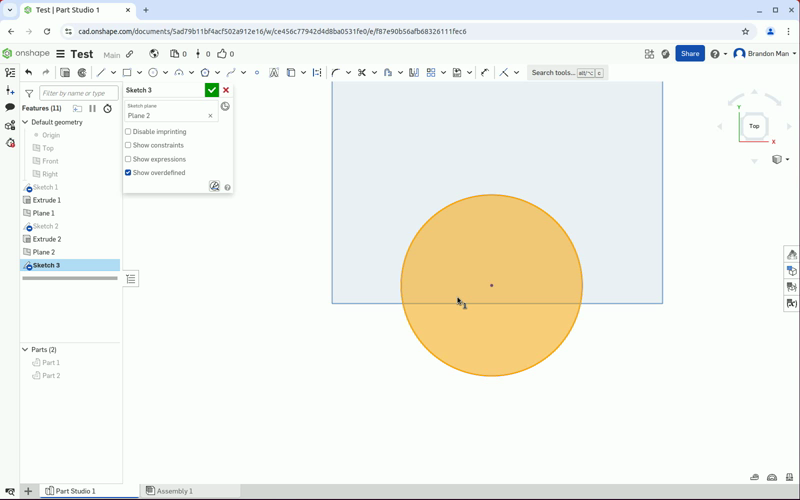
scroll(-6)
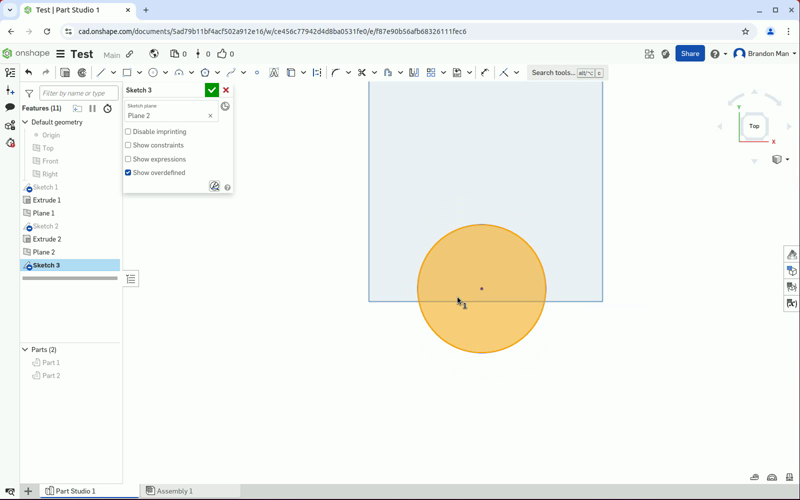
scroll(-6)
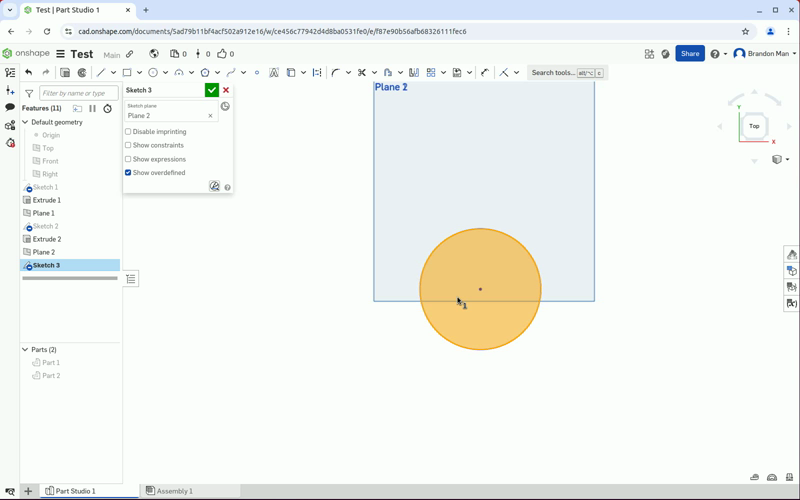
scroll(-6)
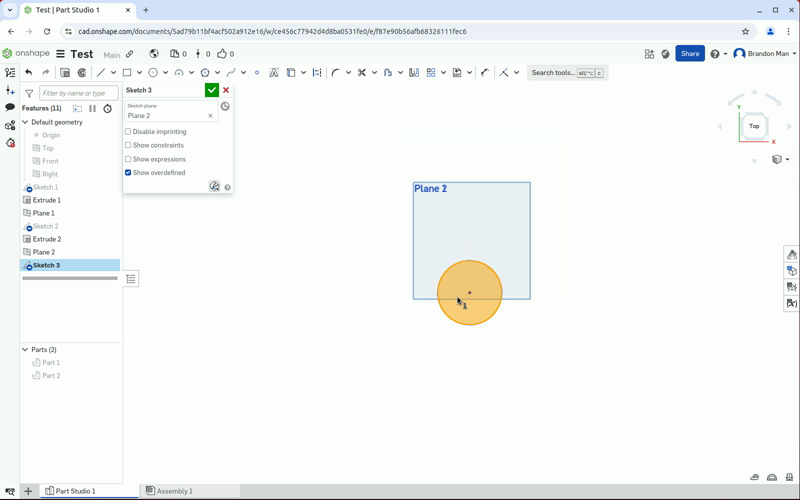
scroll(-6)
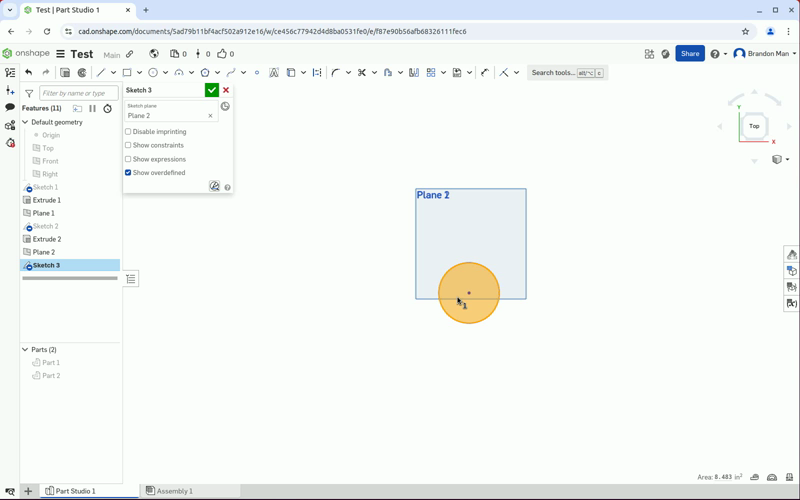
scroll(-6)
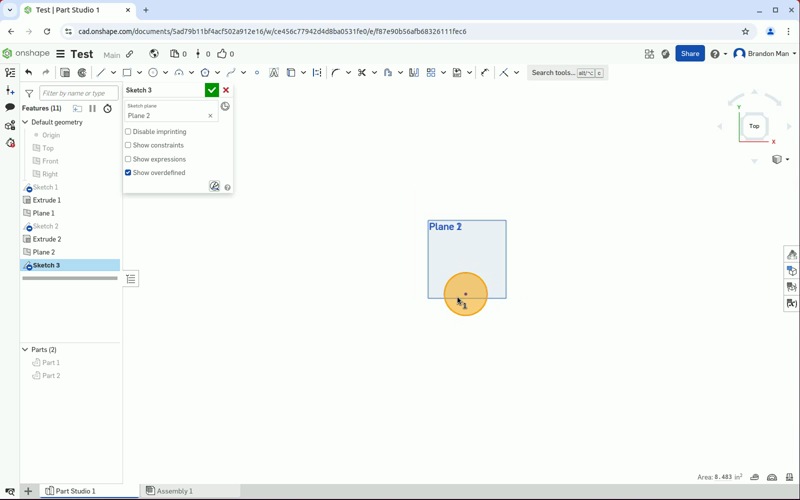
scroll(-6)
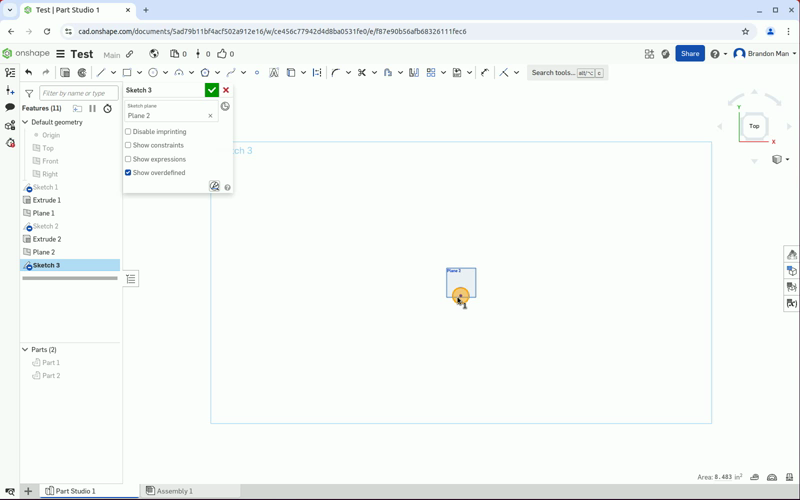
mouse_move(73, 352)
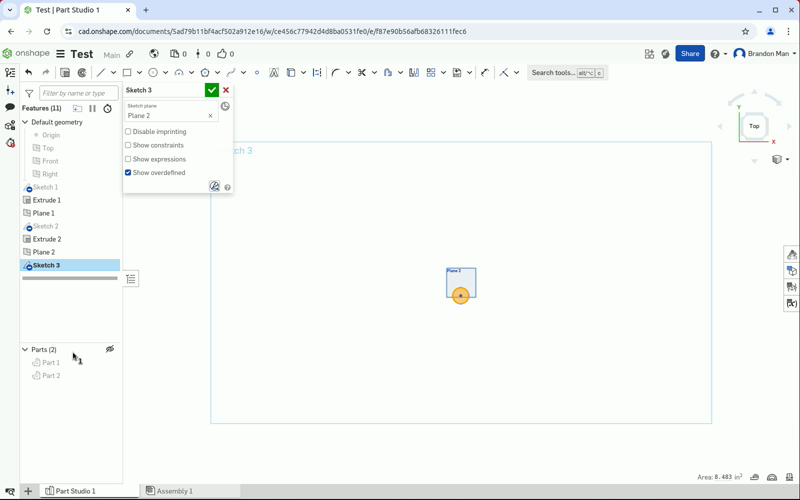
key(shift+y)
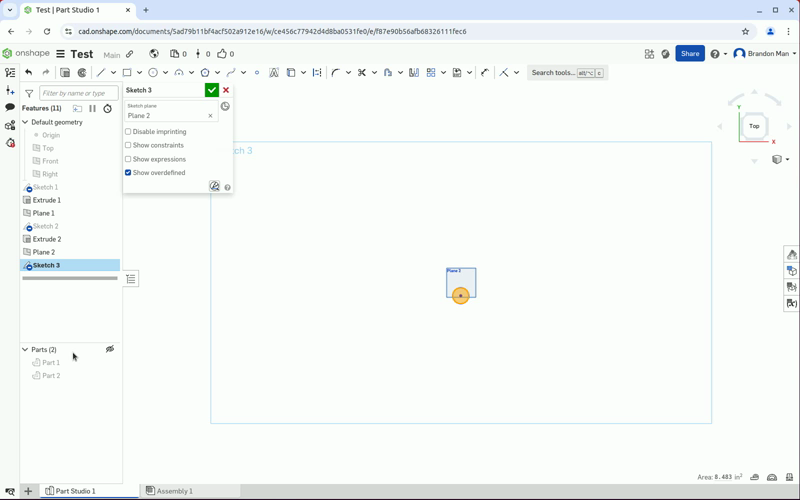
key(shift+e)
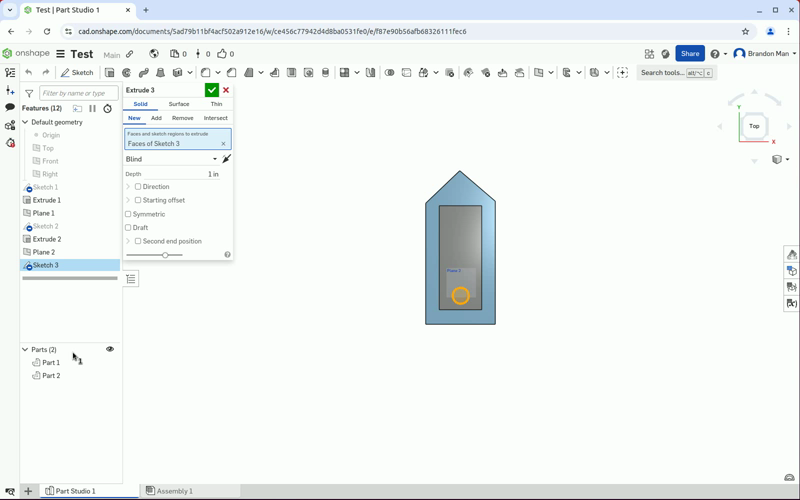
mouse_move(143, 106)
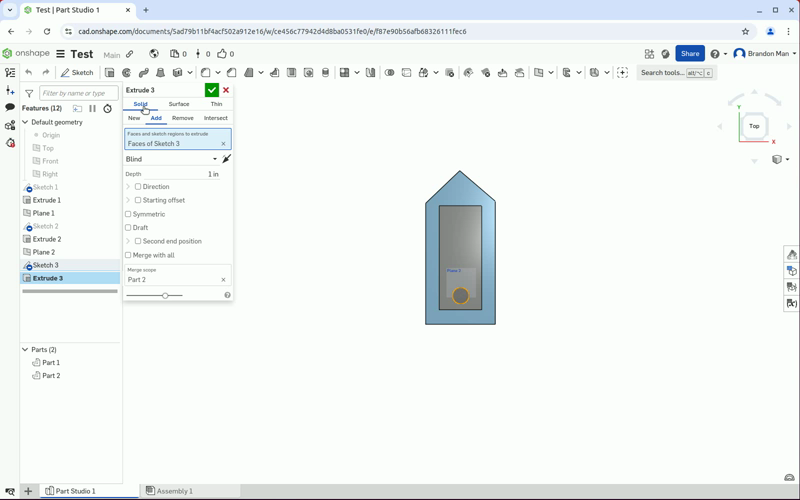
click(143, 106)
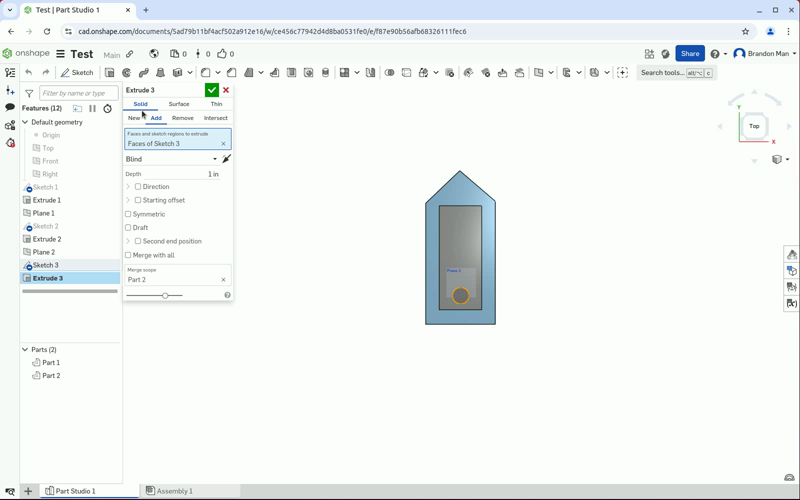
mouse_move(137, 120)
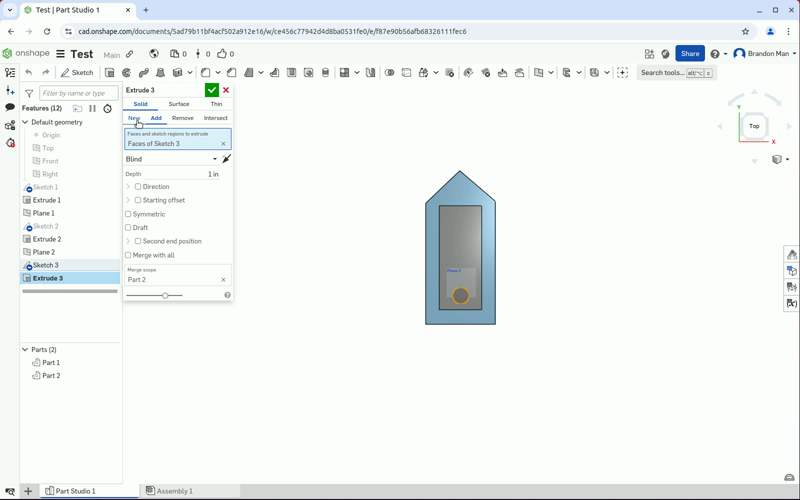
click(137, 120)
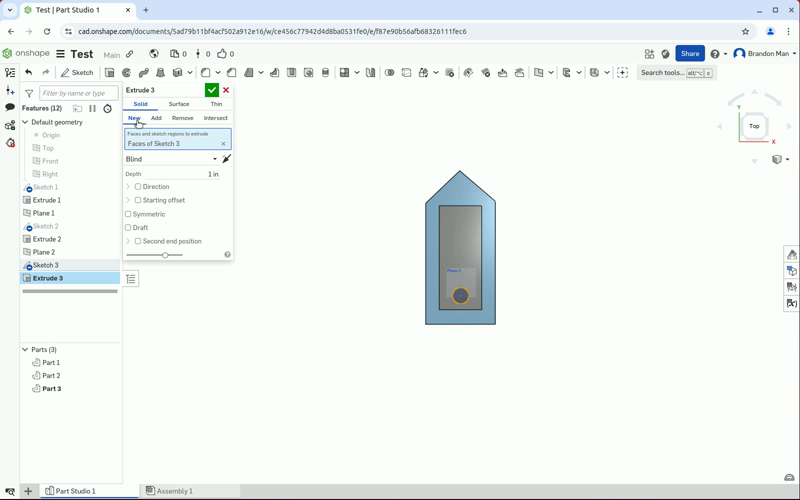
key(tab, 4)
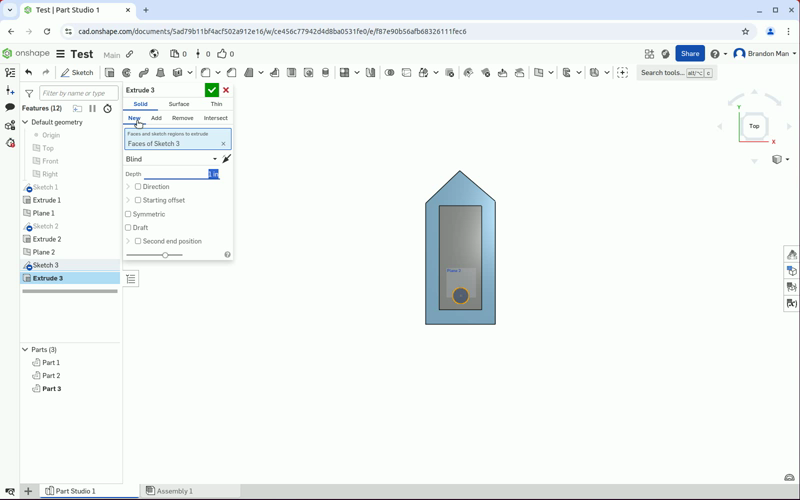
text(5.296)
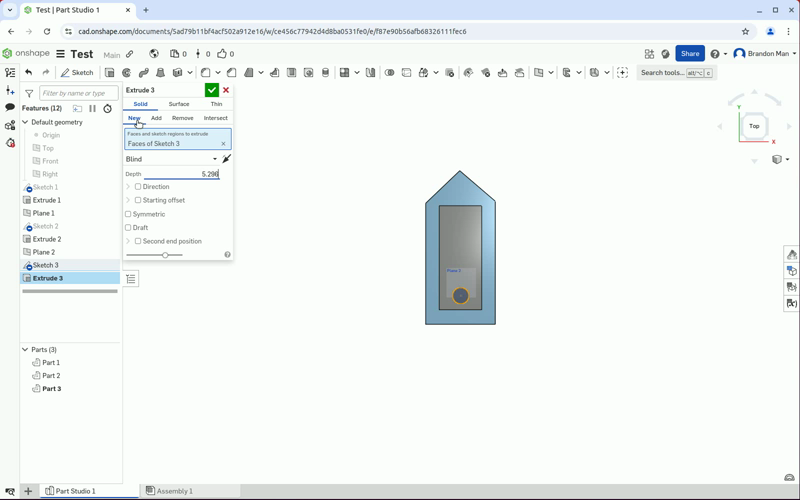
key(enter)
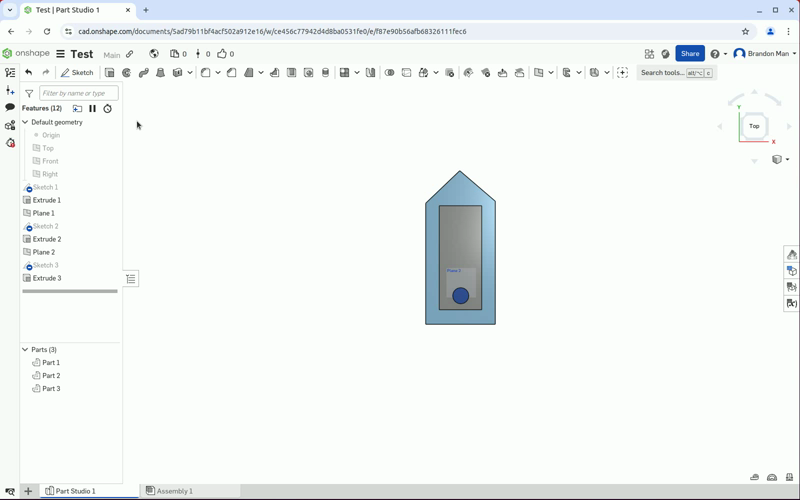
key(shift+h)
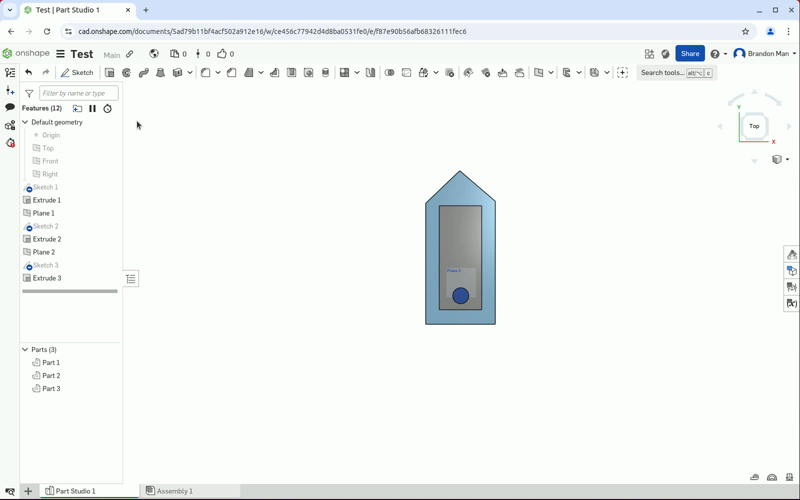
key(shift+h)
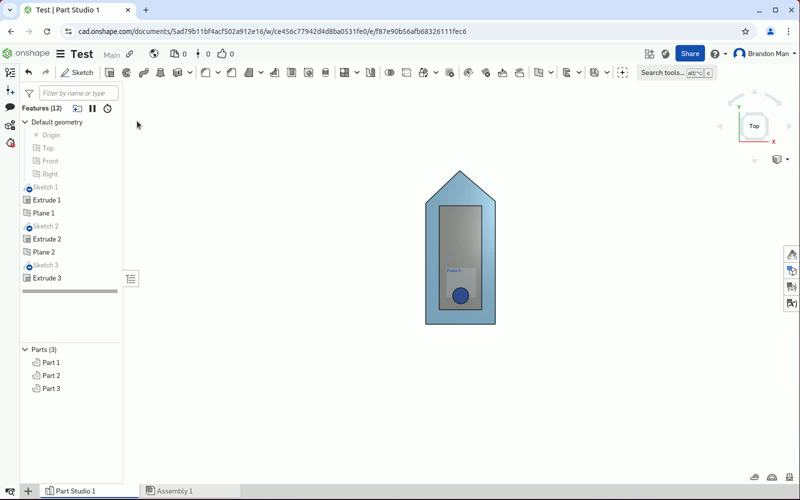
mouse_move(73, 189)
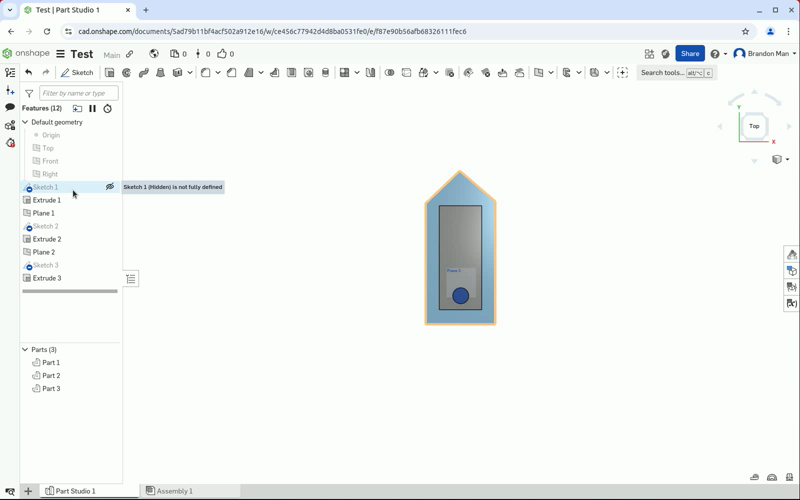
click(73, 189)
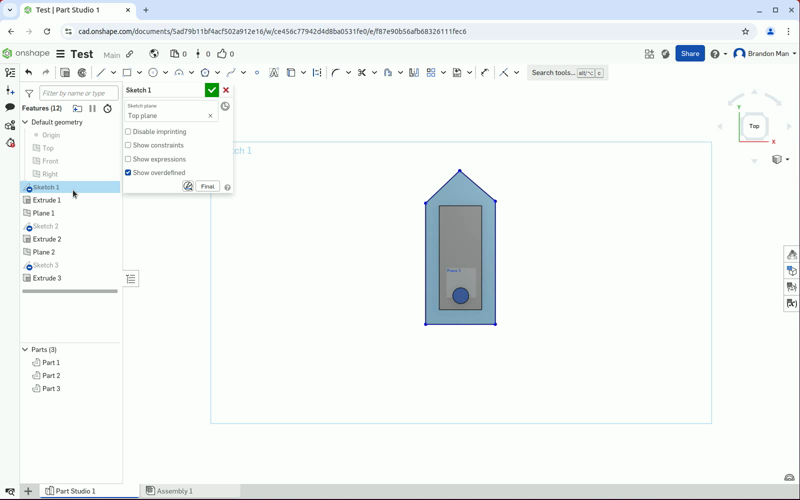
mouse_move(229, 92)
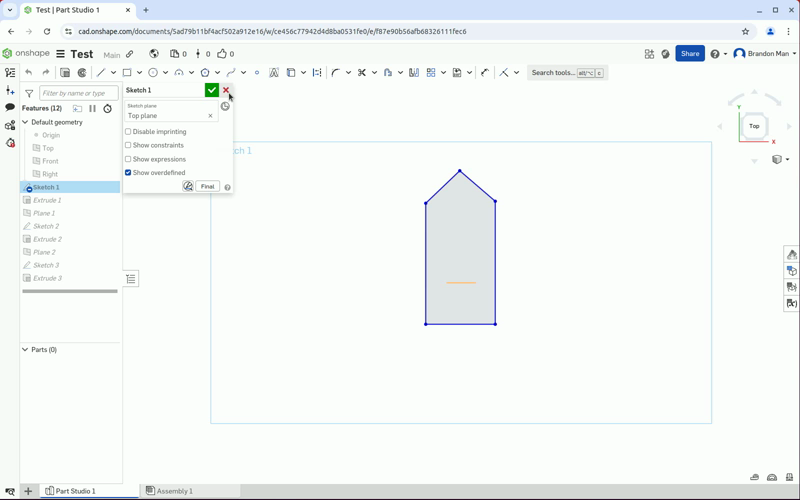
click(229, 92)
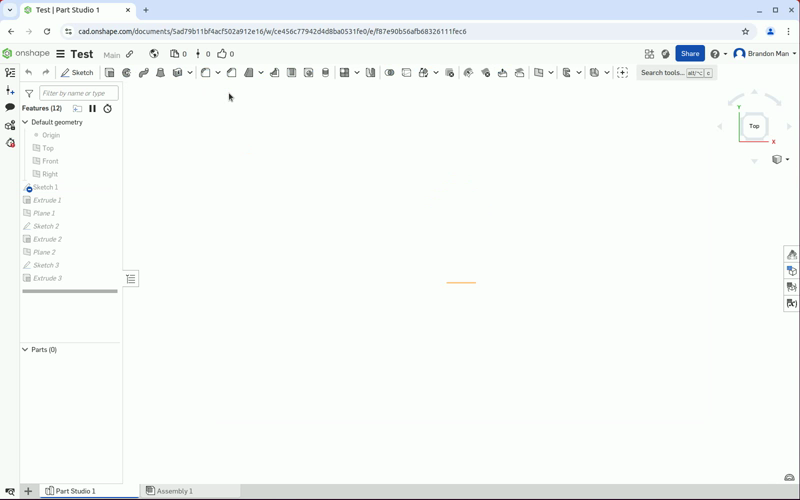
key(shift+s)
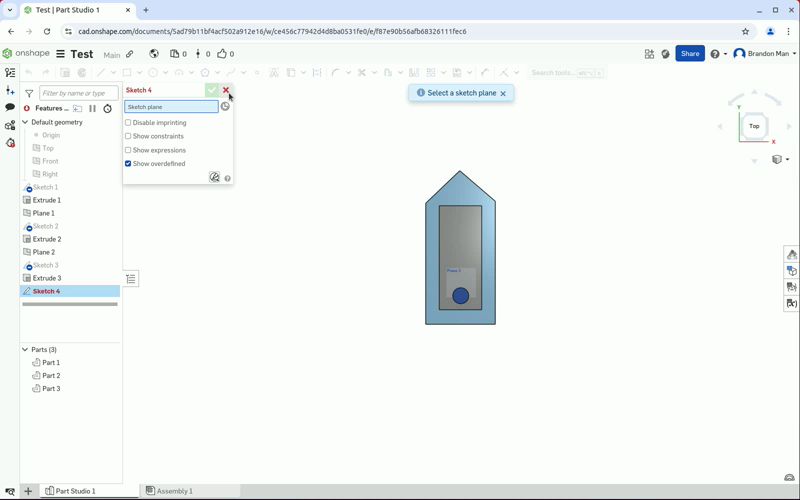
mouse_move(73, 254)
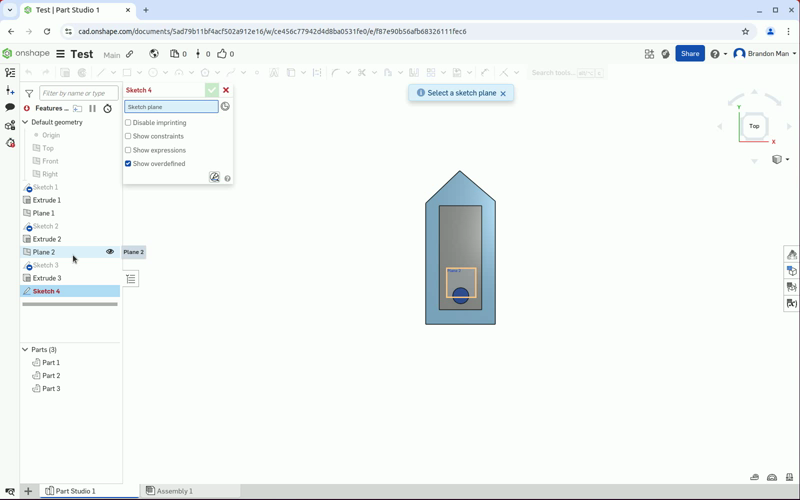
click(73, 254)
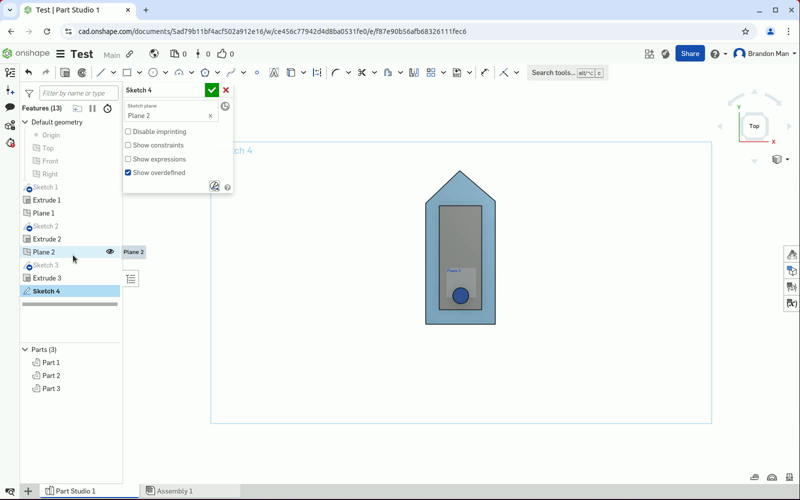
mouse_move(73, 352)
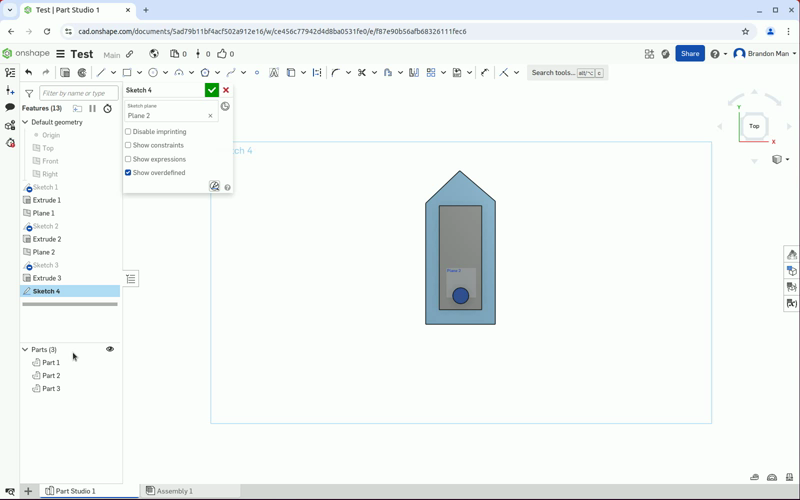
key(y)
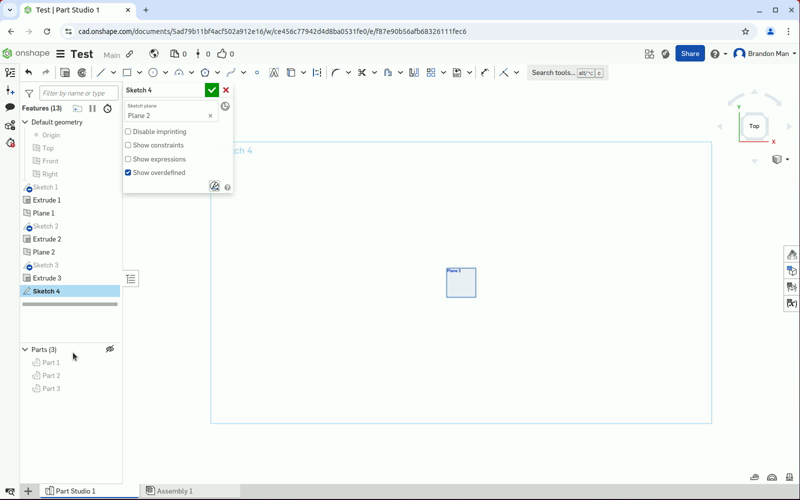
key(c)
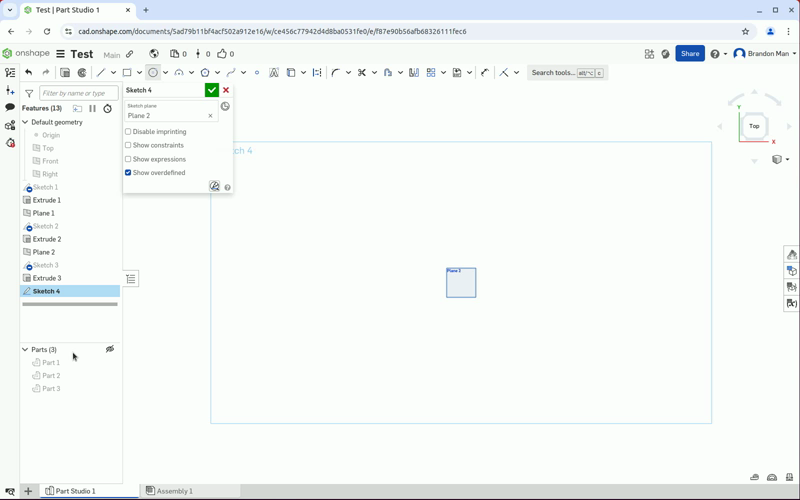
key_down(shift)
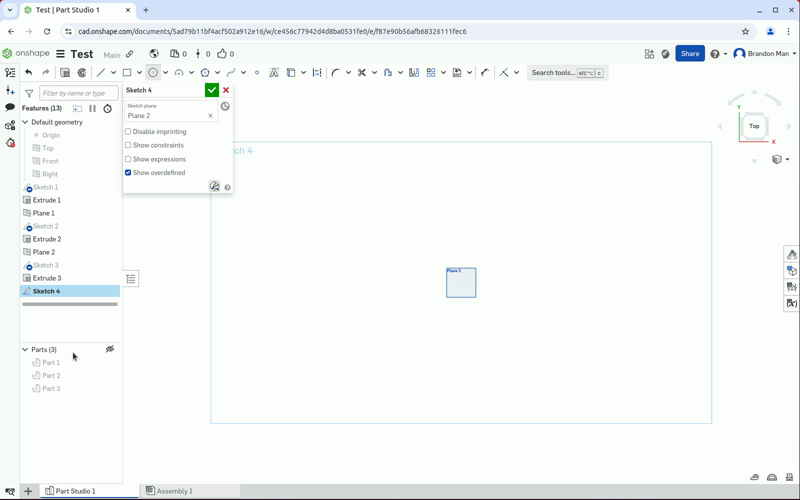
mouse_move(460, 258)
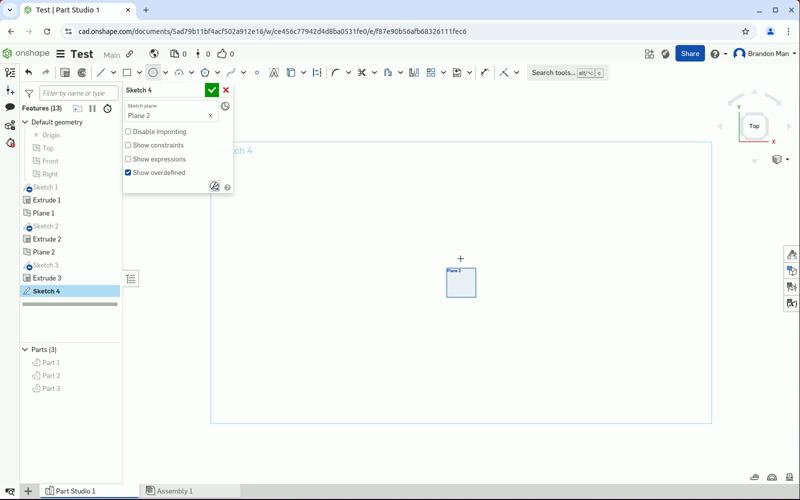
click(460, 258)
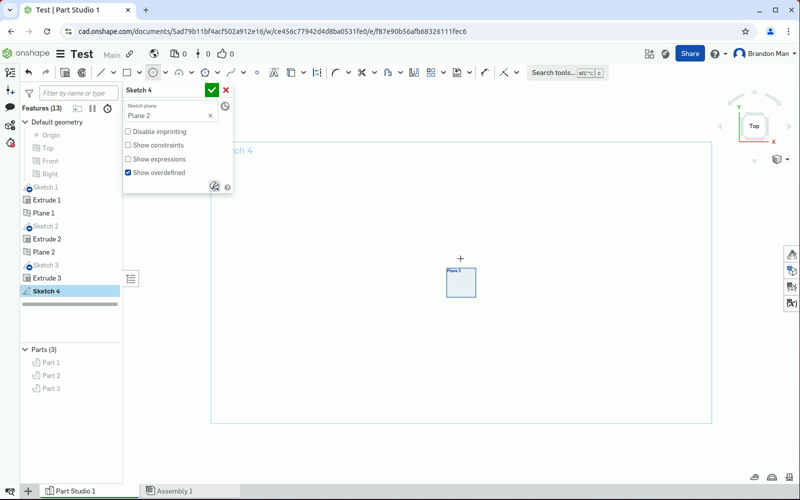
key_up(shift)
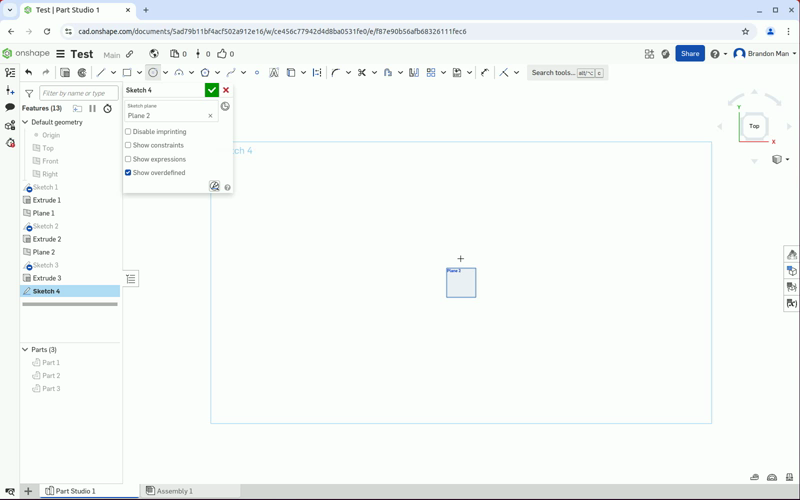
mouse_move(468, 258)
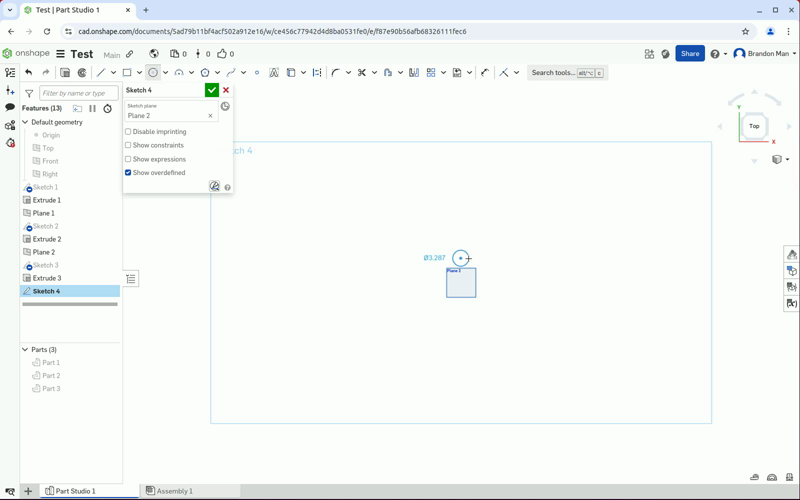
click(468, 258)
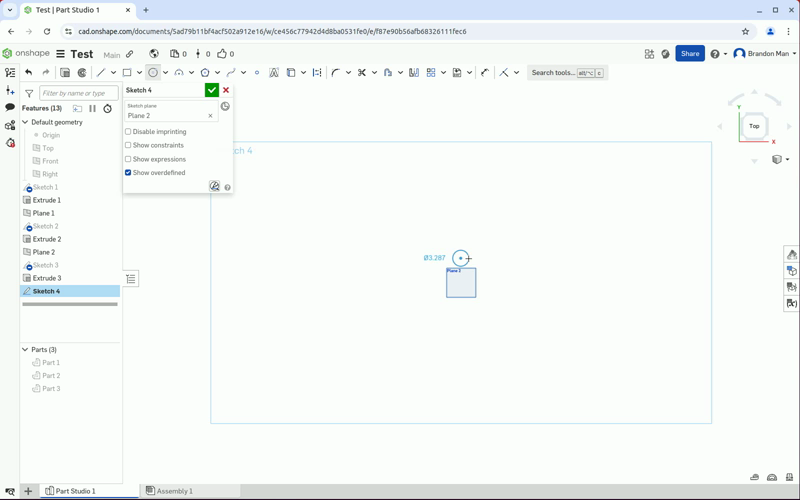
key(esc)
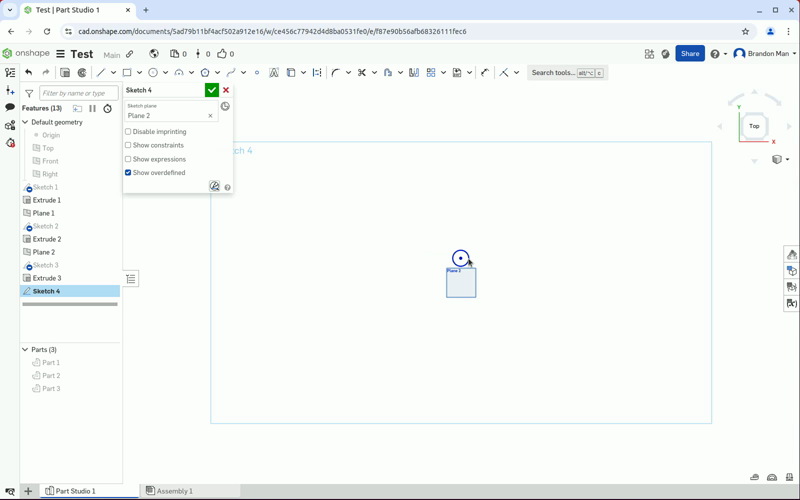
mouse_move(461, 258)
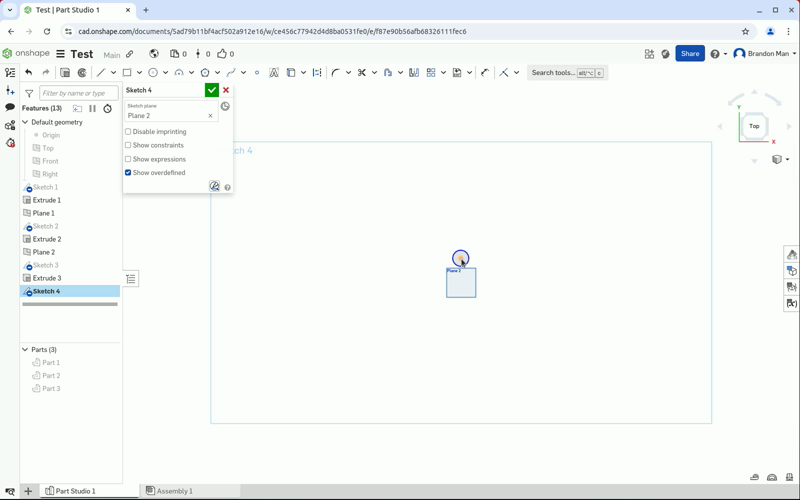
scroll(6)
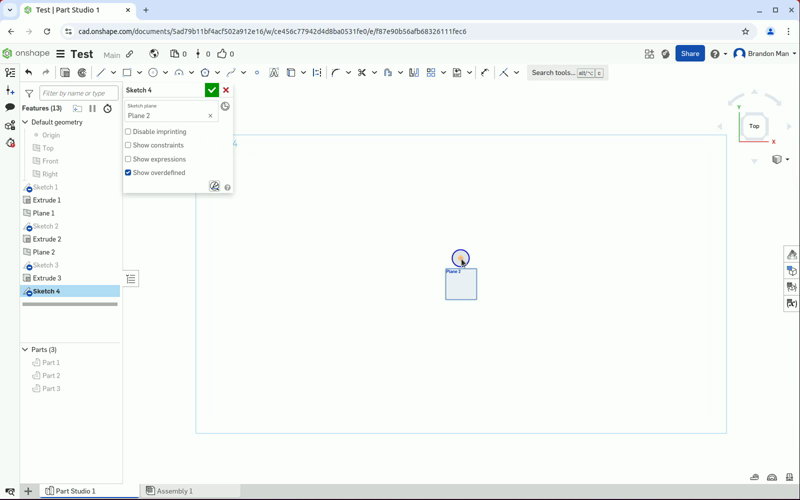
scroll(6)
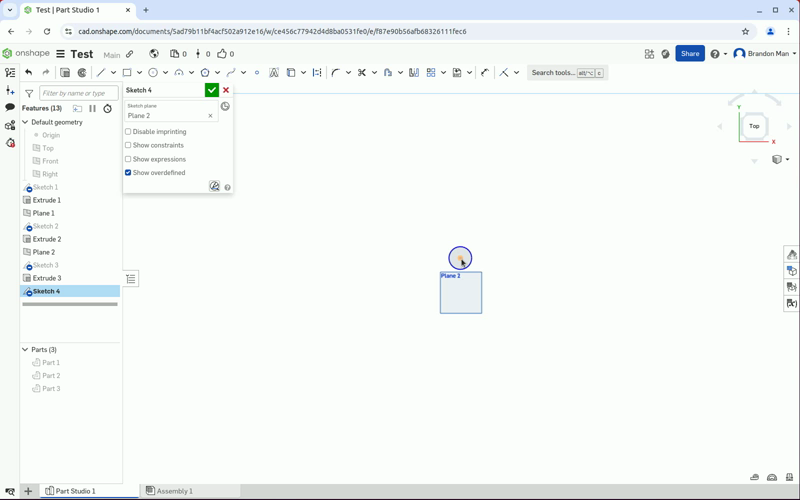
scroll(6)
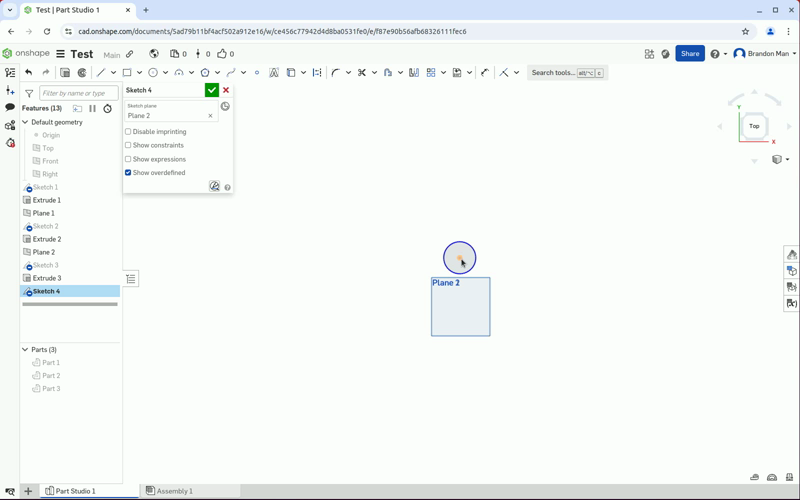
scroll(6)
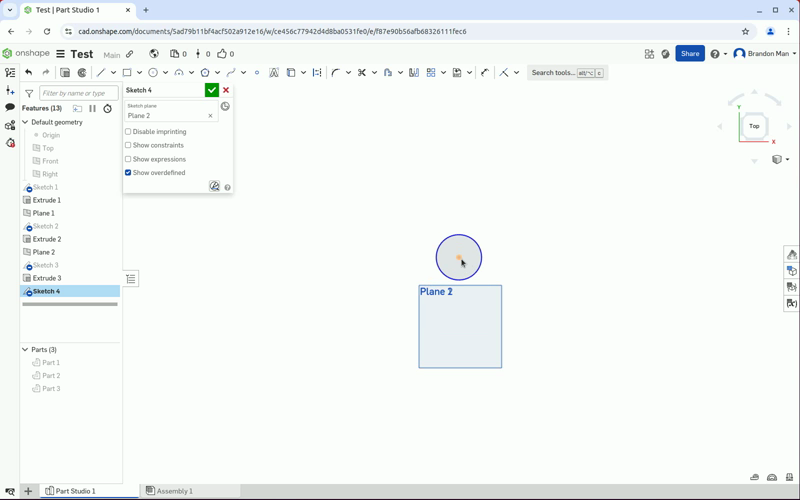
scroll(6)
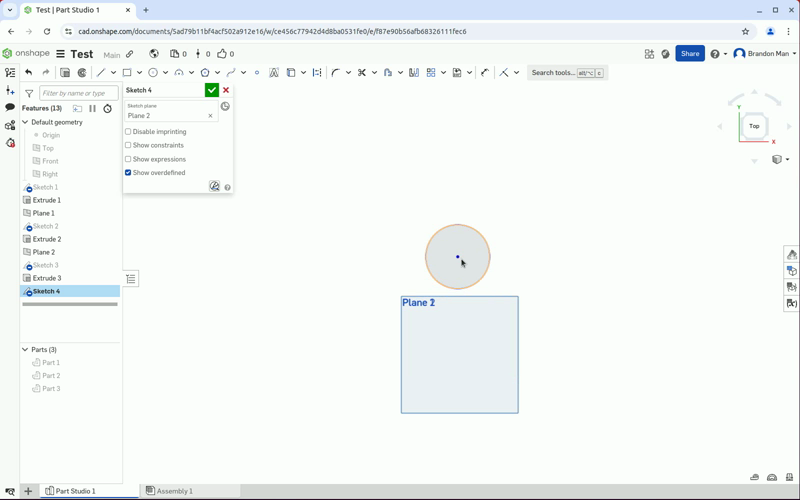
scroll(6)
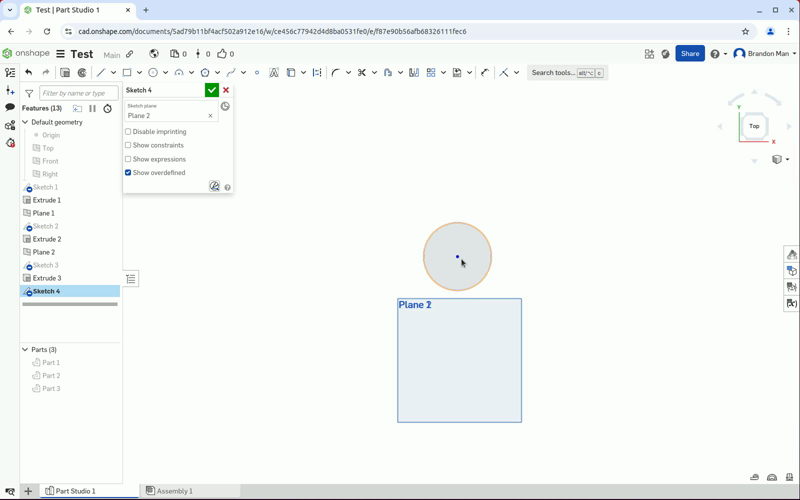
scroll(6)
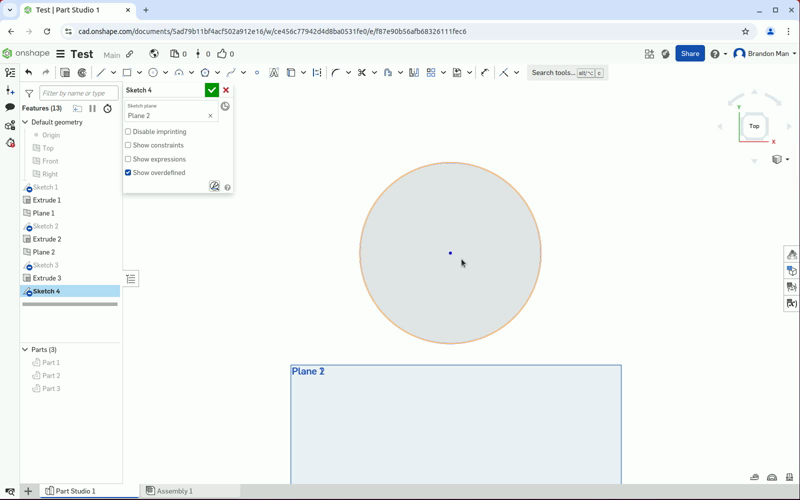
click(461, 258)
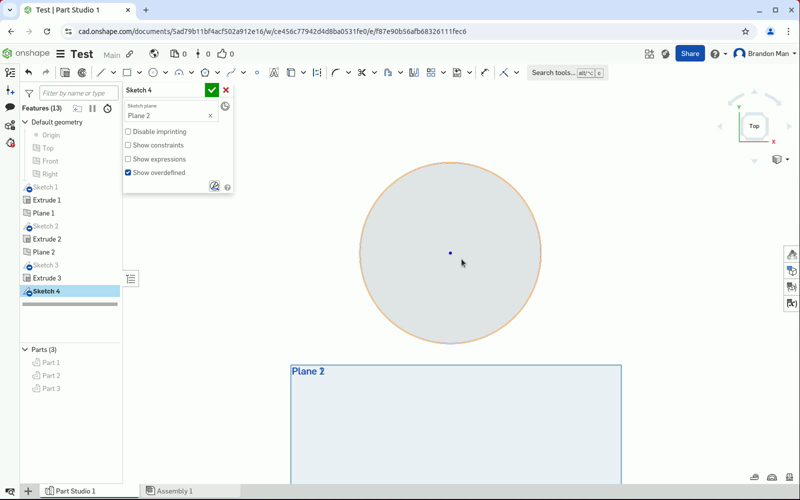
scroll(-6)
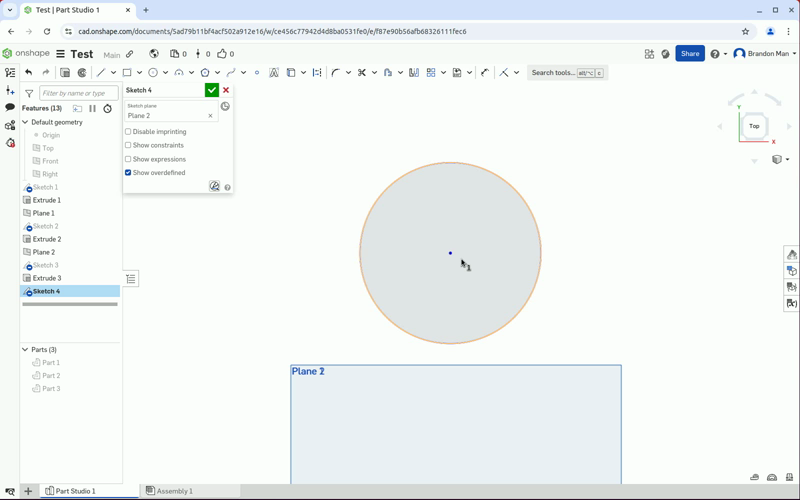
scroll(-6)
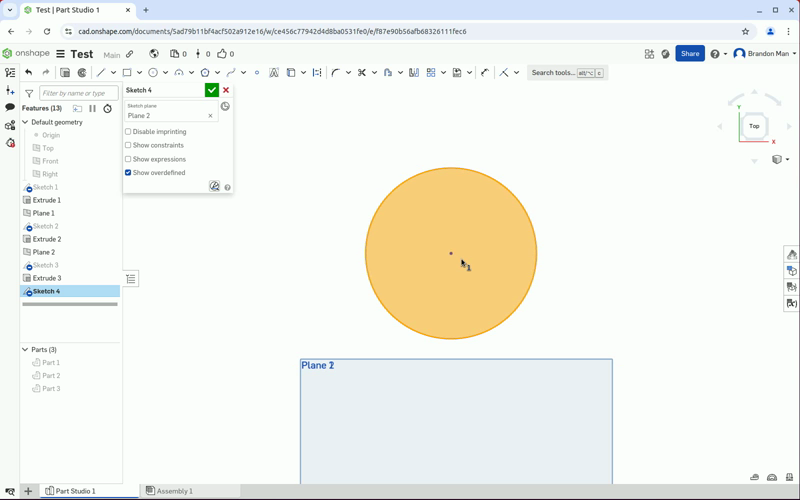
scroll(-6)
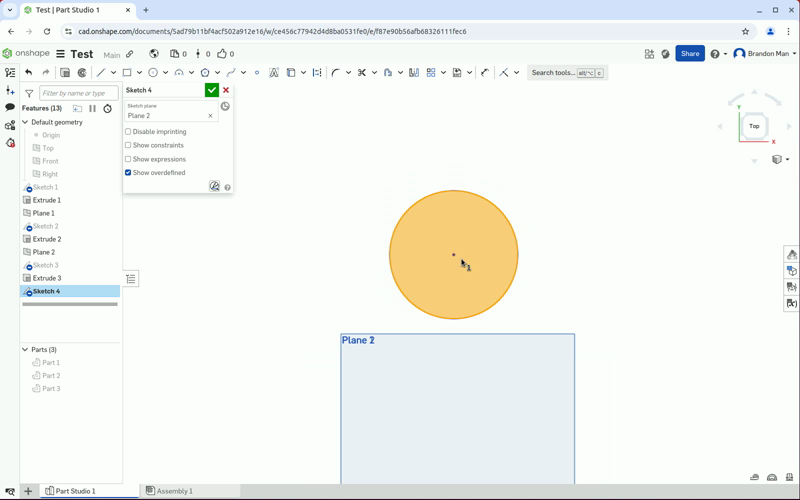
scroll(-6)
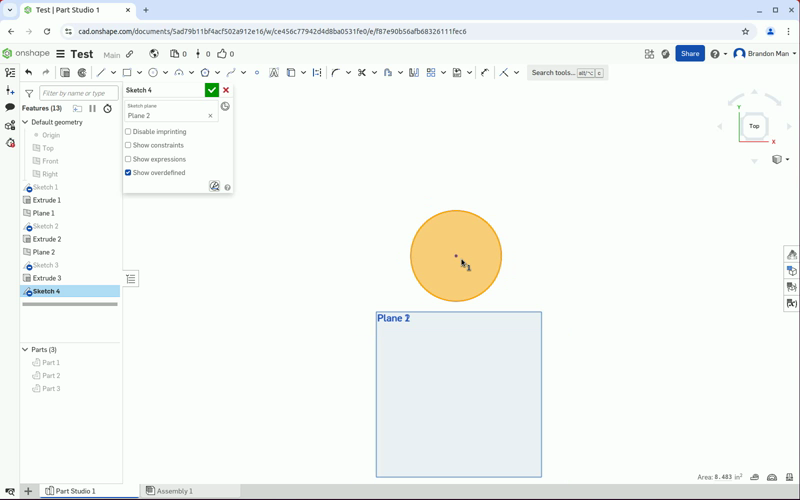
scroll(-6)
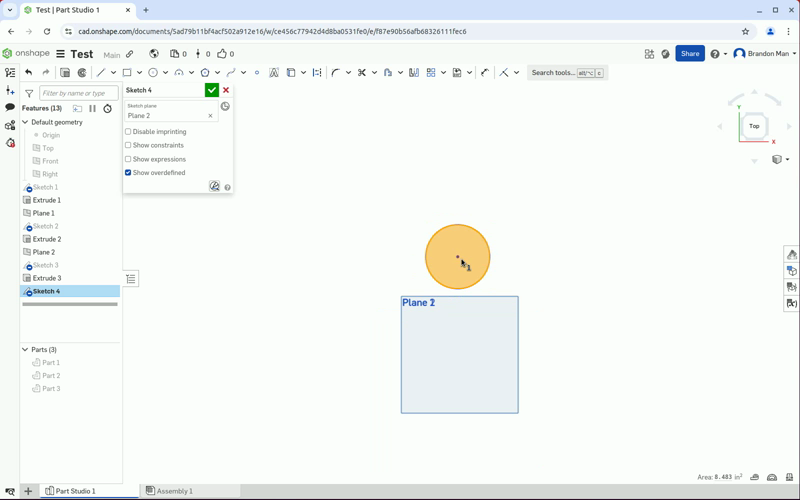
scroll(-6)
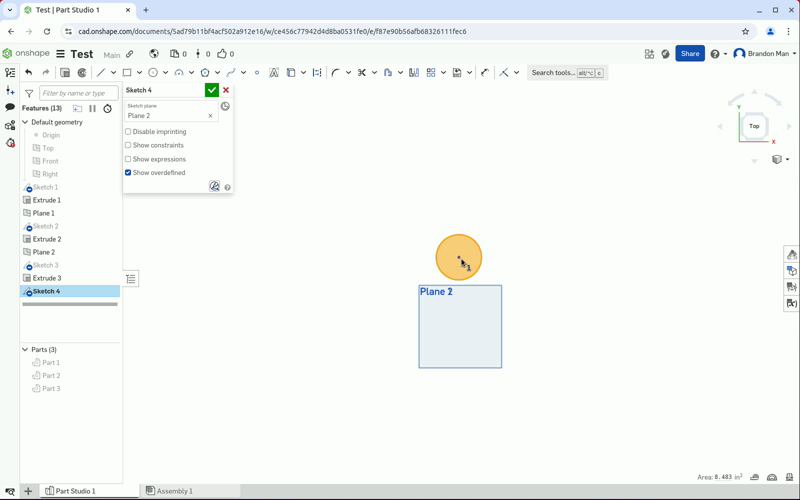
scroll(-6)
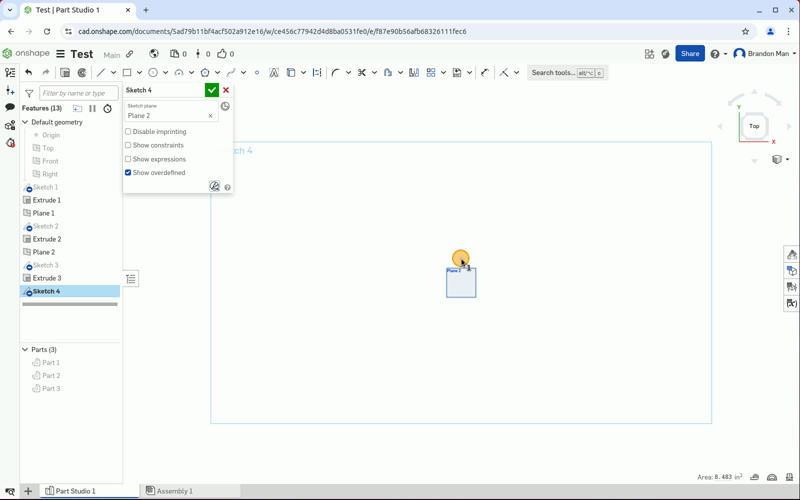
mouse_move(73, 352)
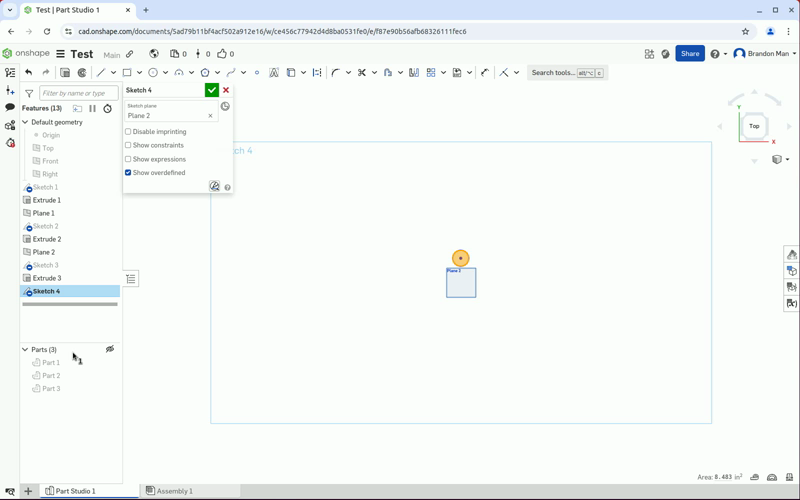
key(shift+y)
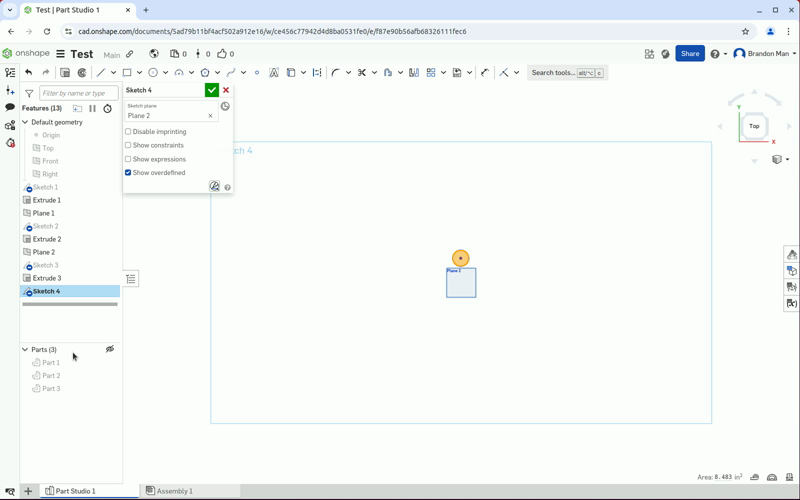
key(shift+e)
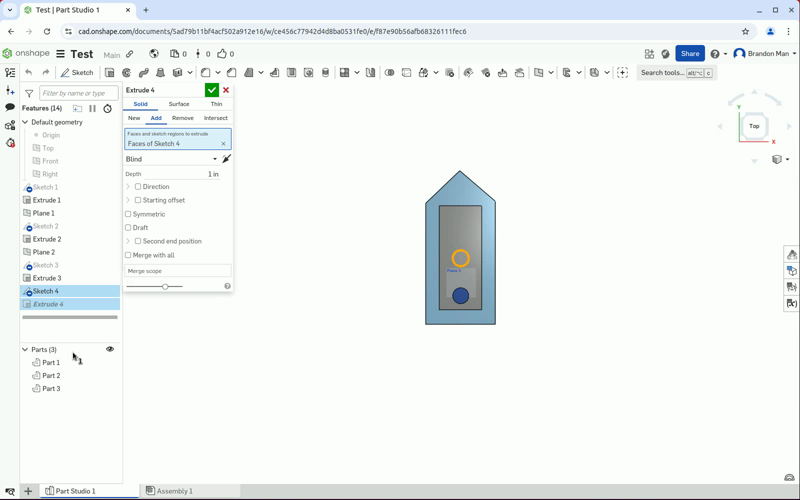
mouse_move(143, 106)
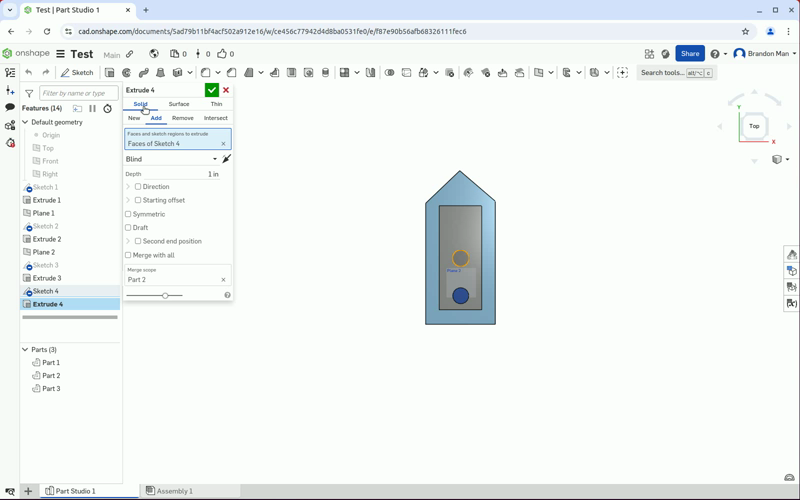
click(143, 106)
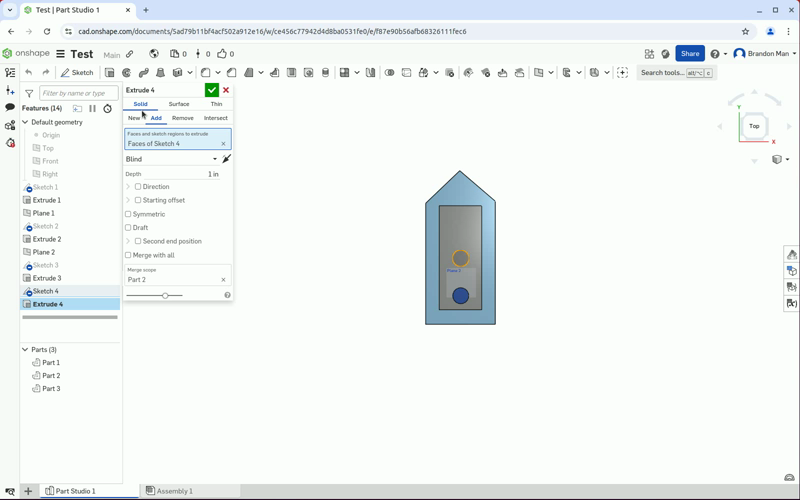
mouse_move(137, 120)
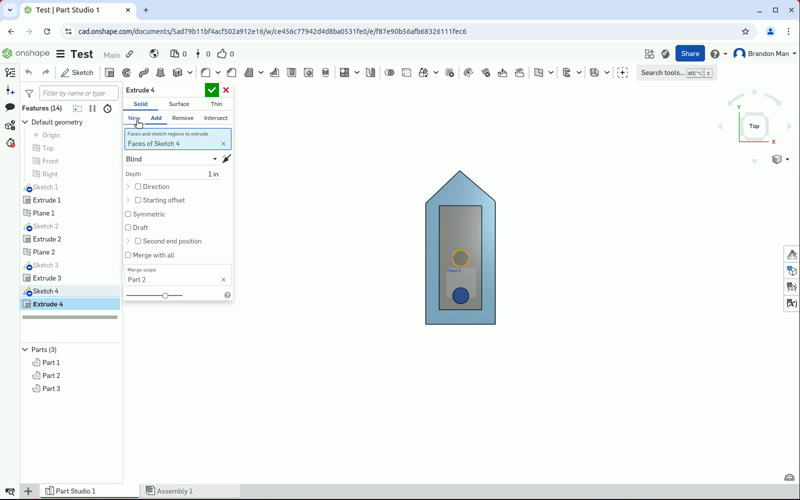
click(137, 120)
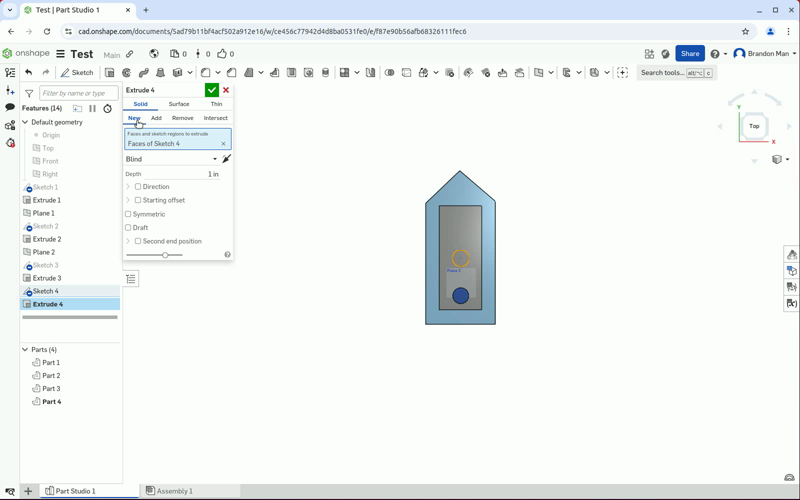
key(tab, 4)
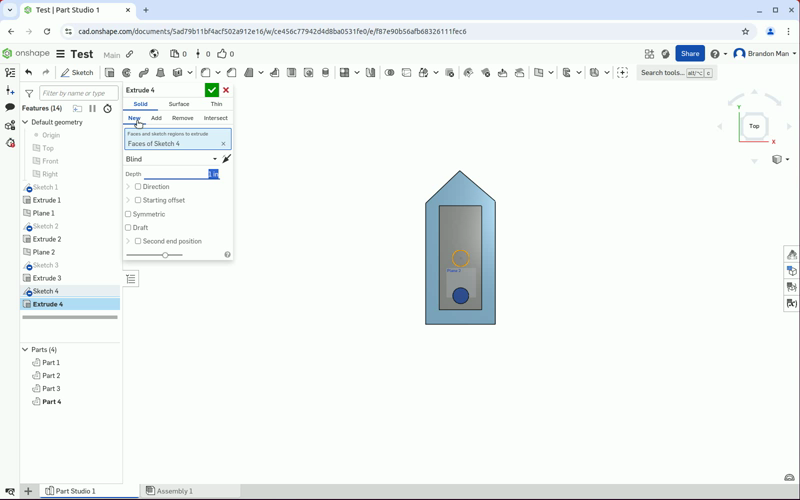
text(5.296)
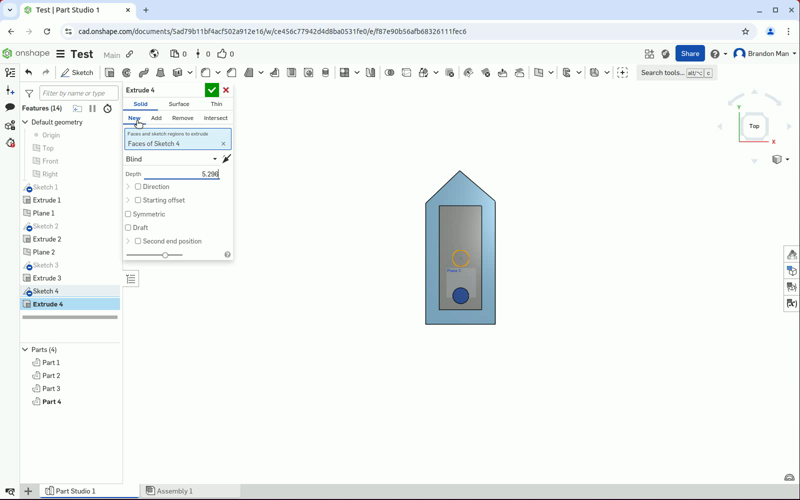
key(enter)
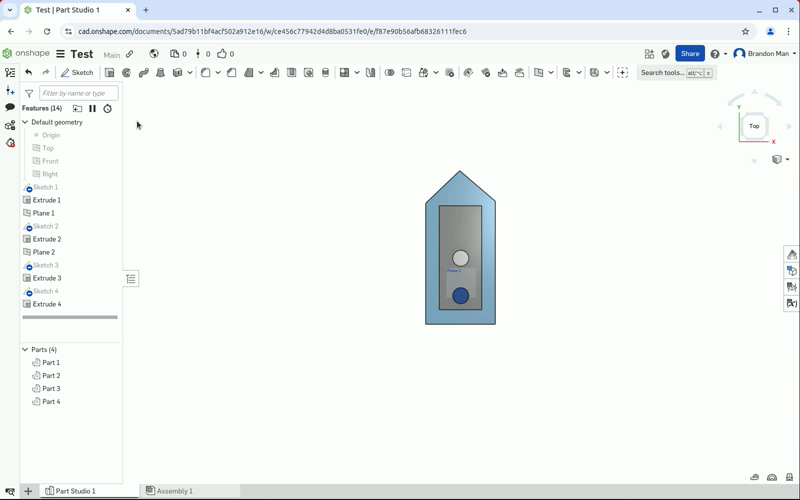
key(shift+h)
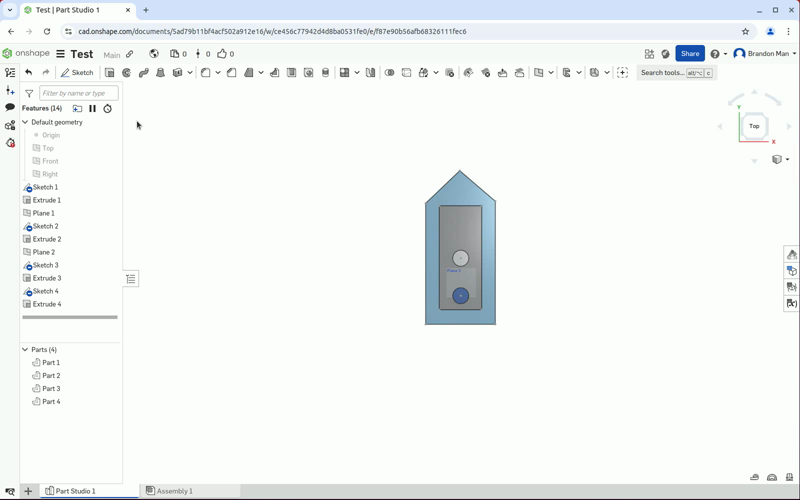
key(shift+h)
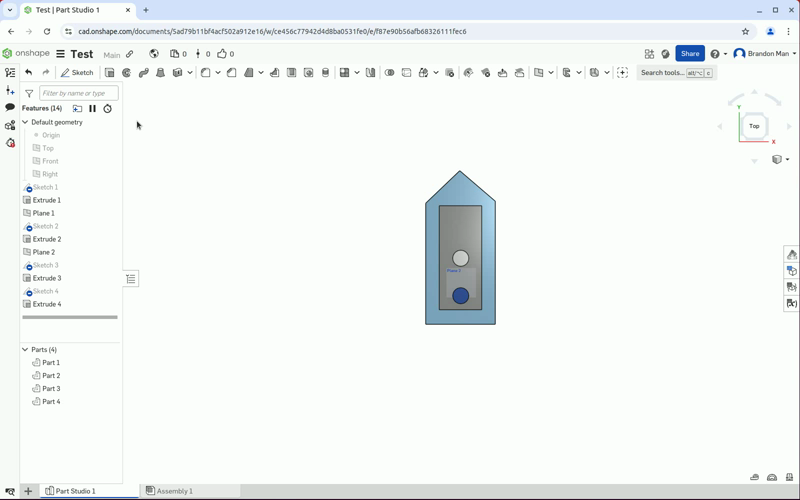
mouse_move(73, 189)
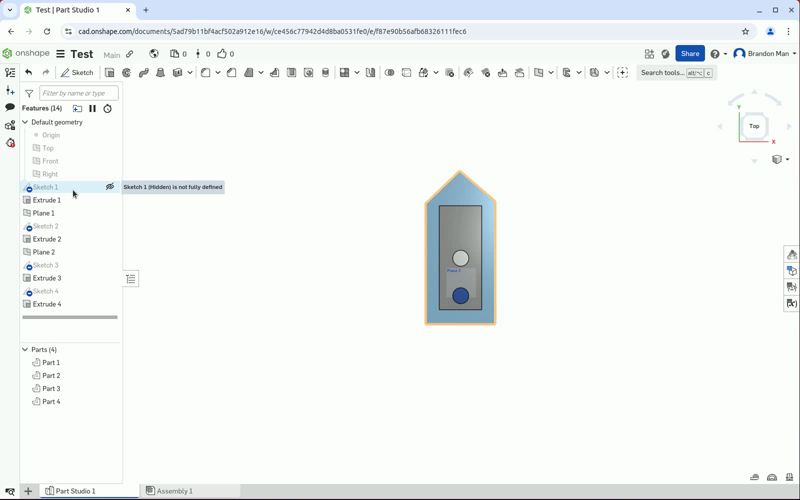
click(73, 189)
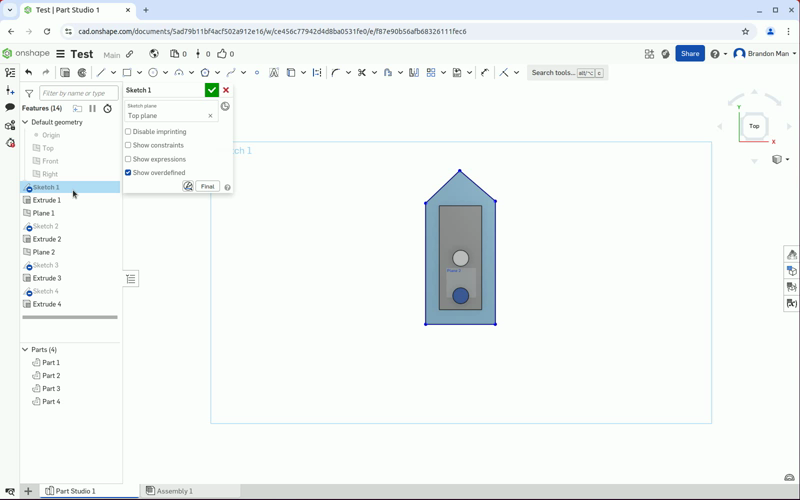
mouse_move(229, 92)
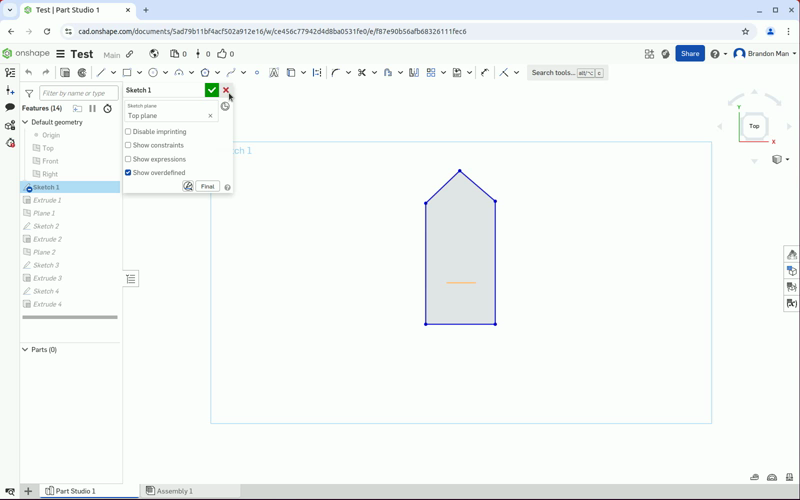
click(229, 92)
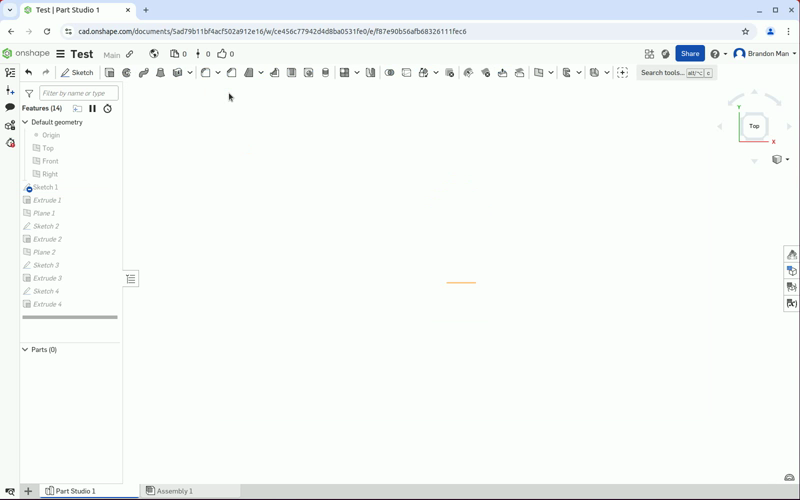
key(shift+s)
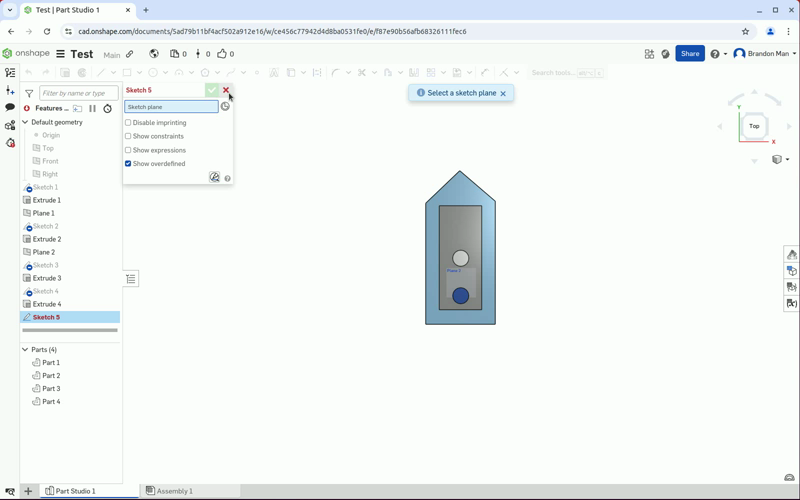
mouse_move(73, 254)
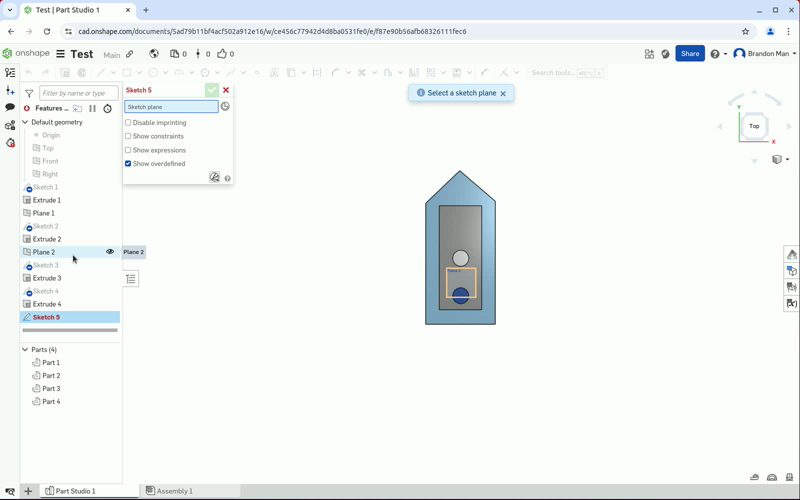
click(73, 254)
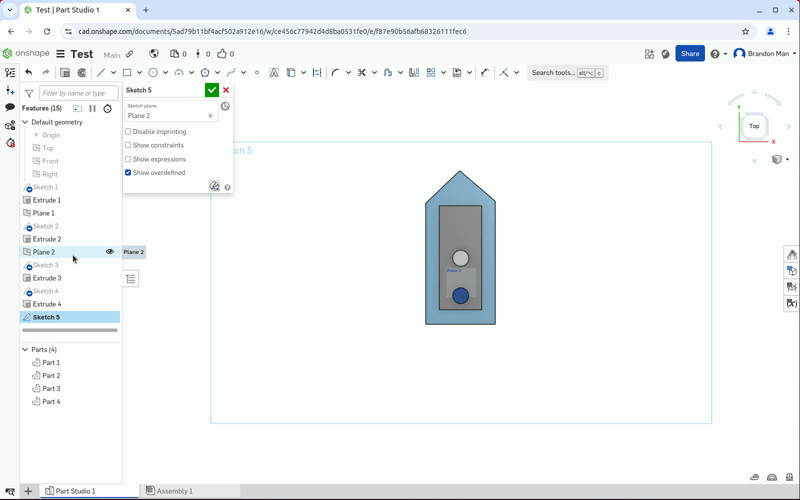
mouse_move(73, 352)
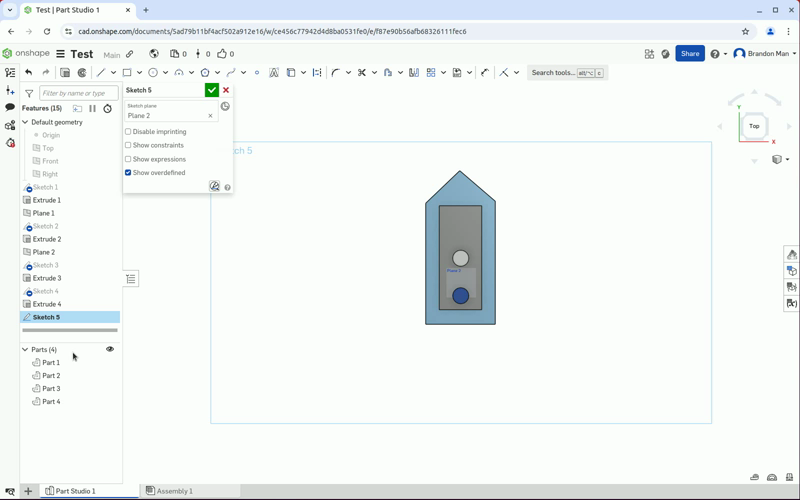
key(y)
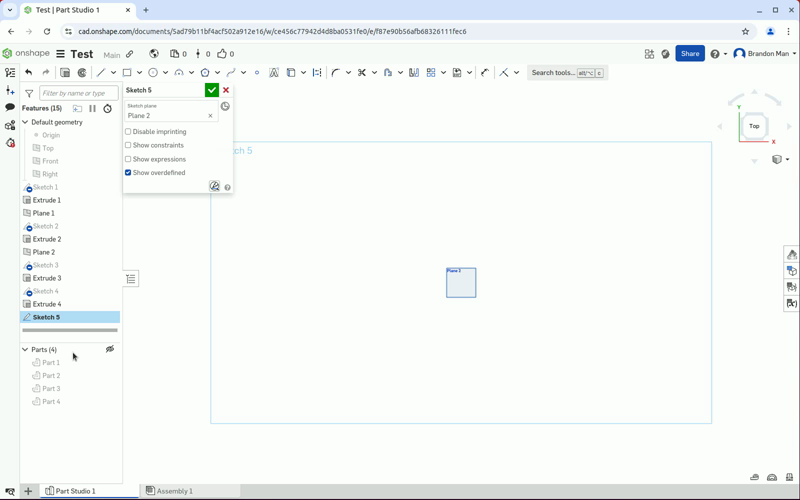
key(c)
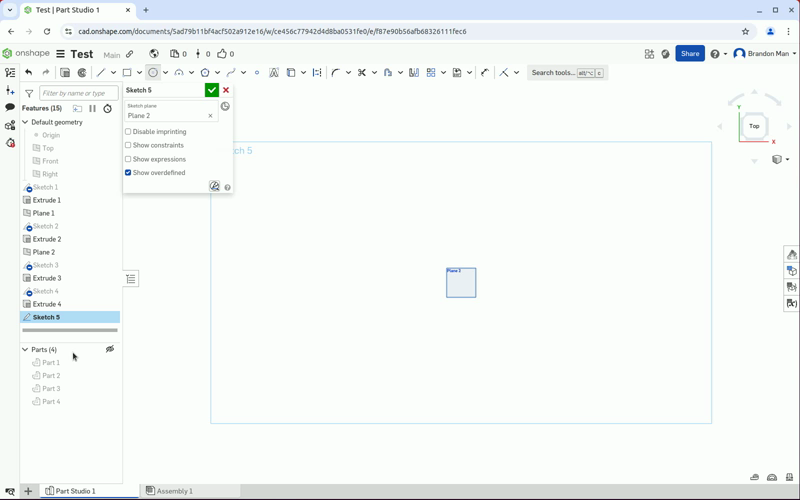
key_down(shift)
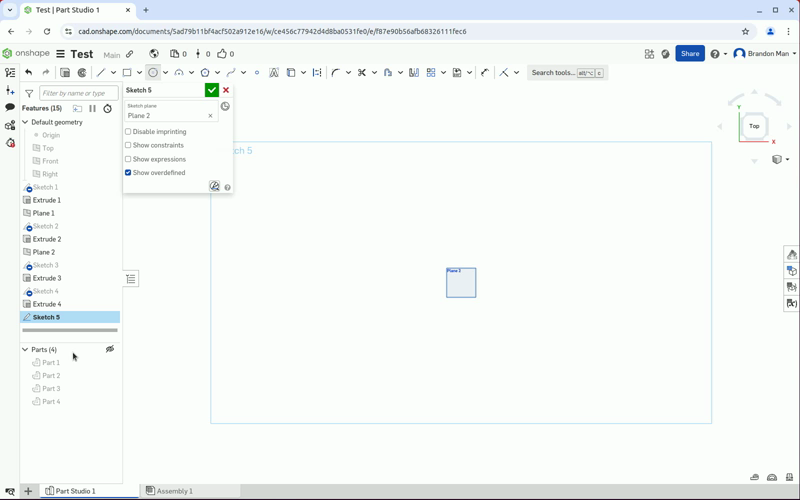
mouse_move(460, 219)
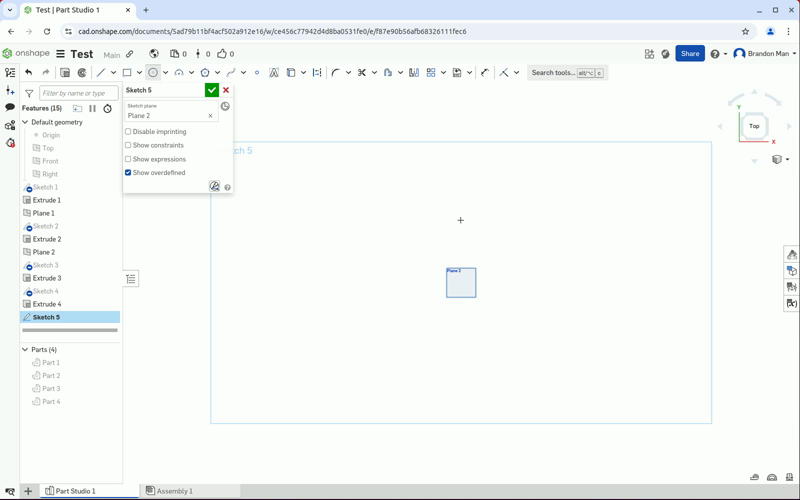
click(460, 219)
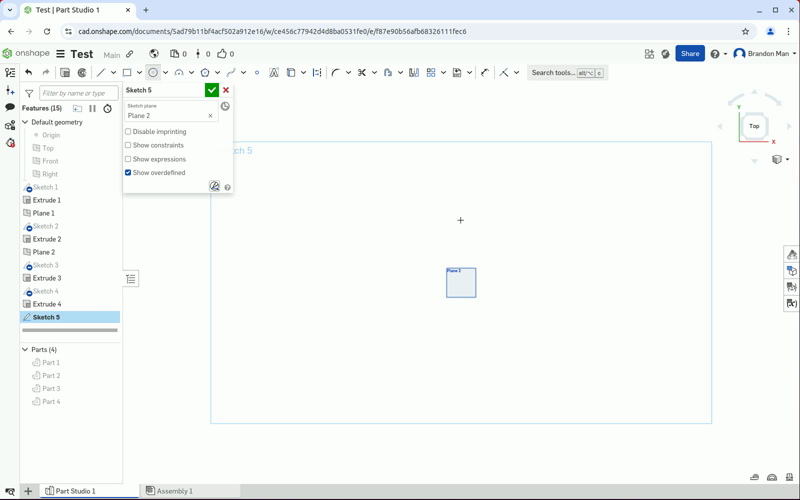
key_up(shift)
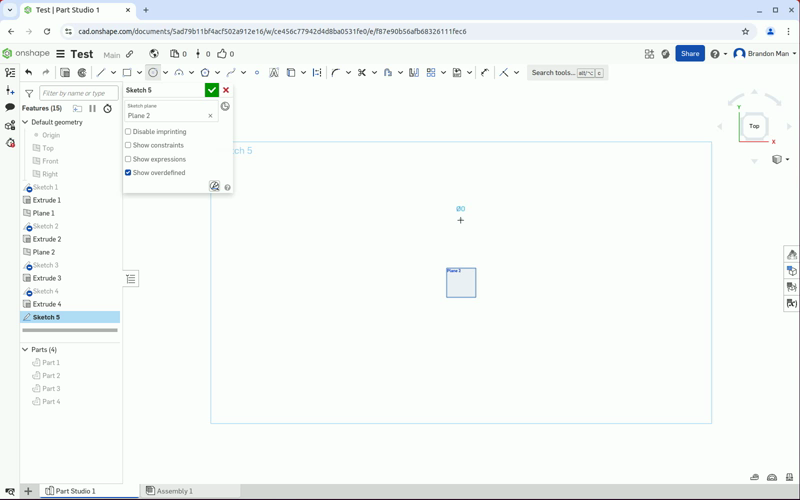
mouse_move(468, 219)
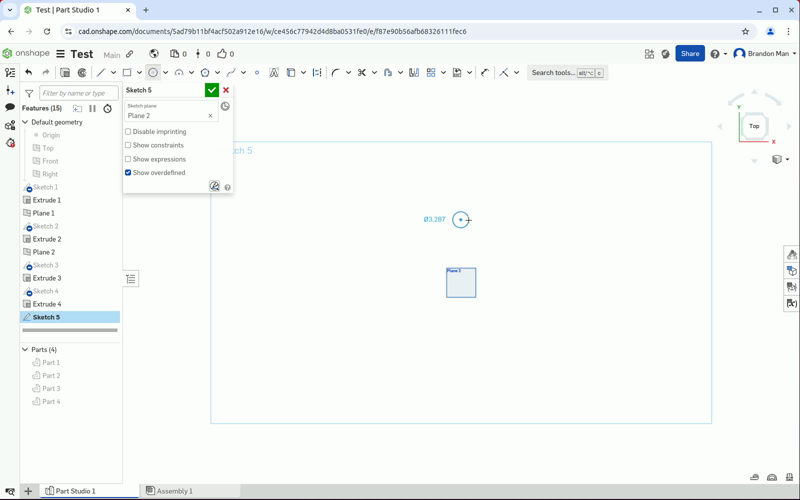
click(468, 219)
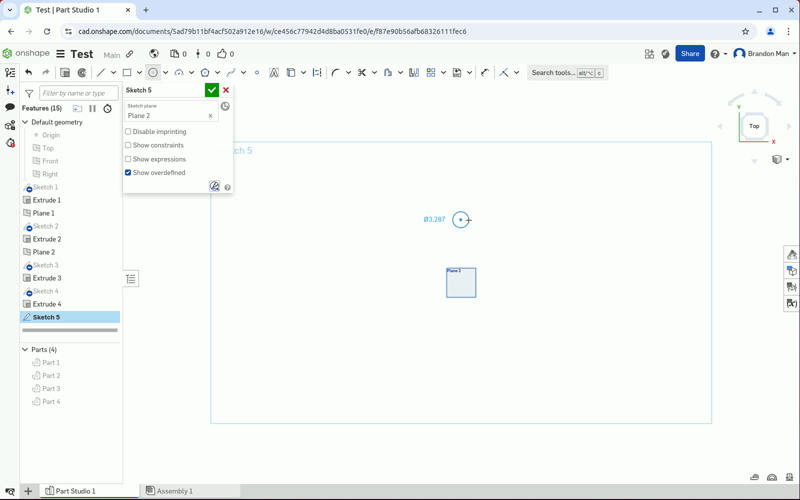
key(esc)
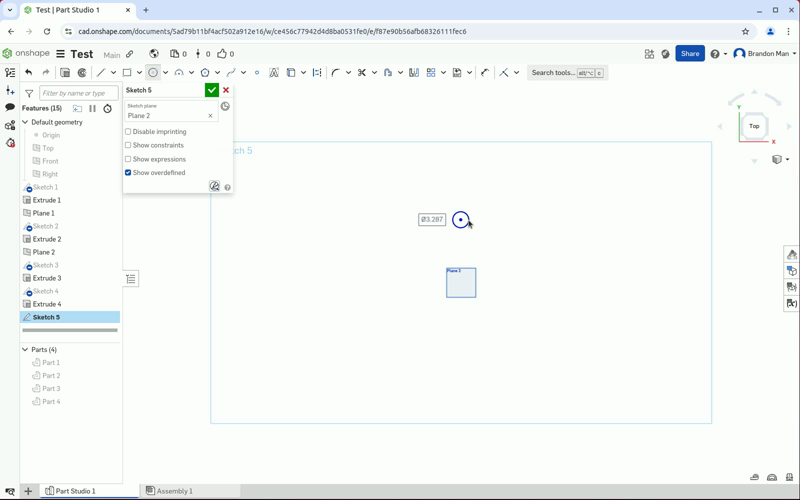
mouse_move(466, 219)
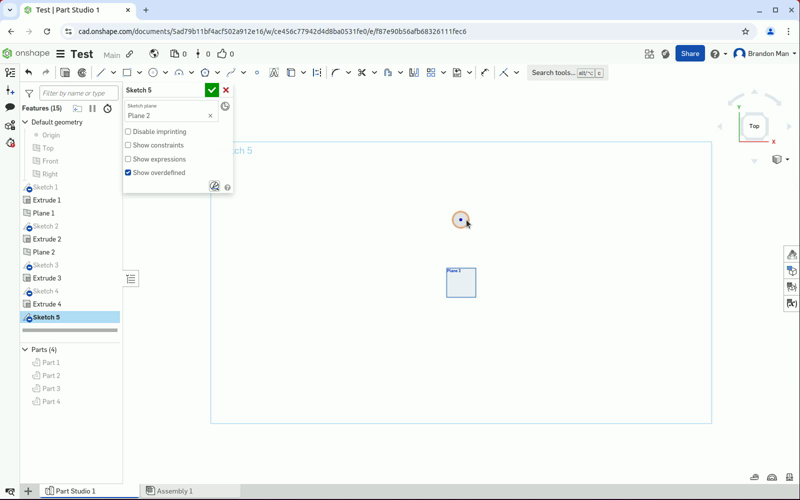
scroll(6)
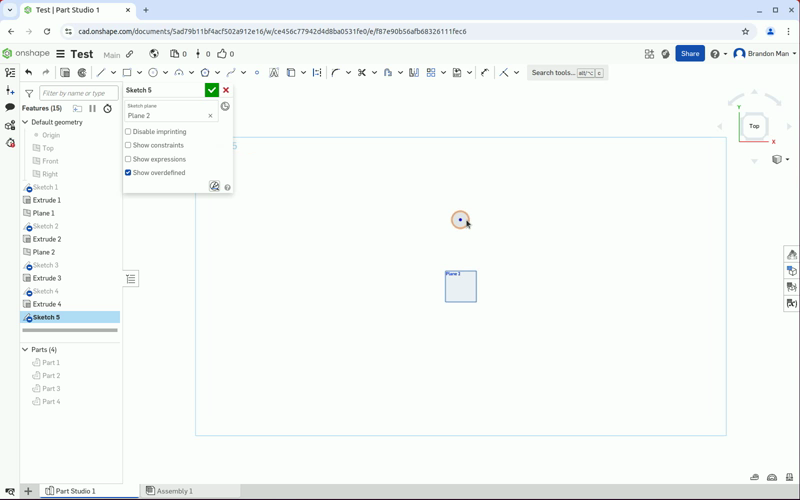
scroll(6)
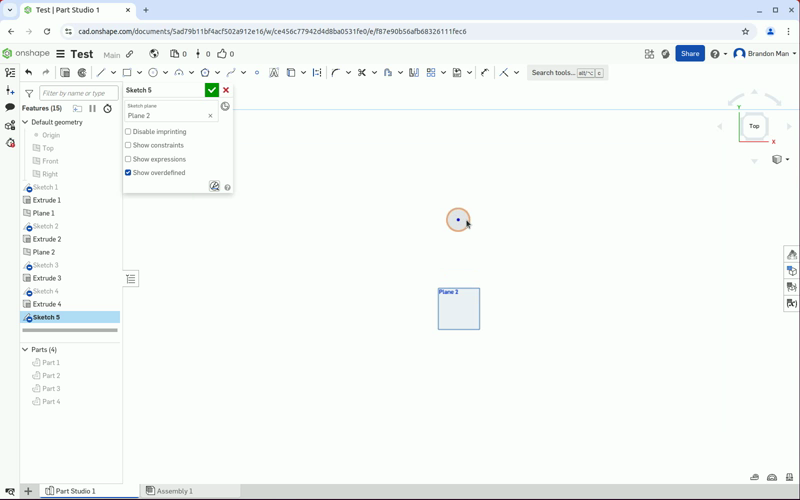
scroll(6)
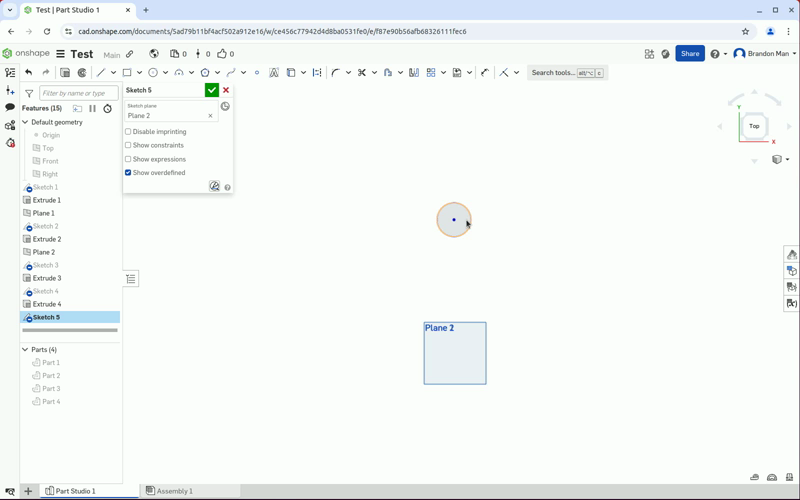
scroll(6)
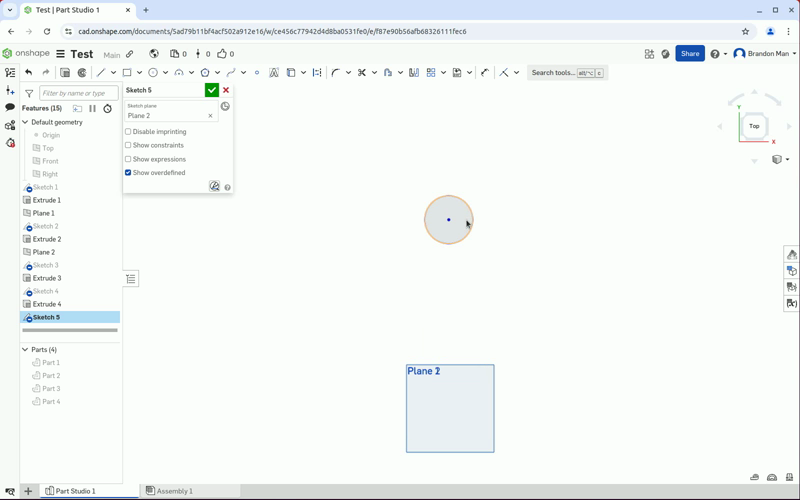
scroll(6)
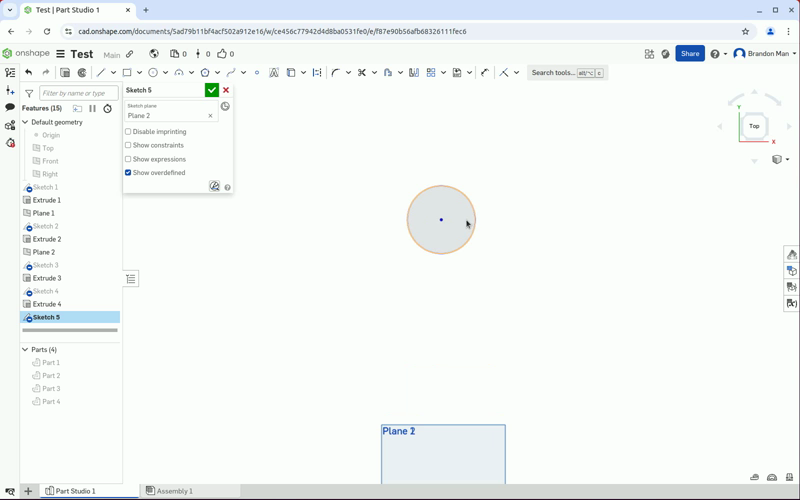
scroll(6)
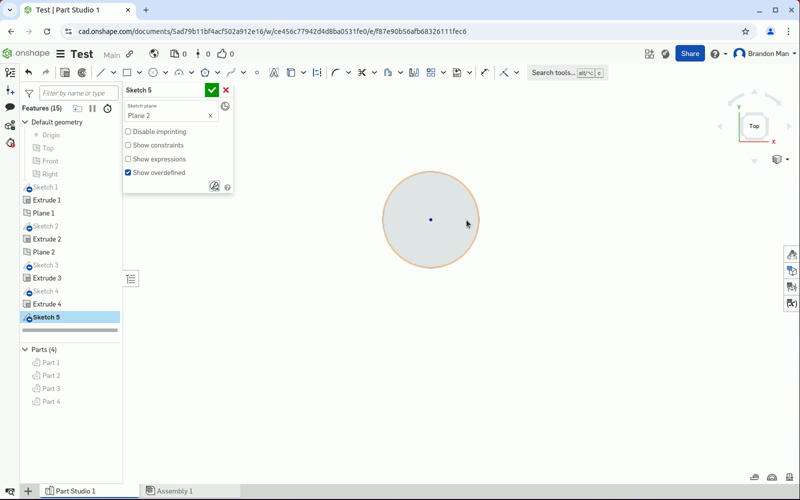
scroll(6)
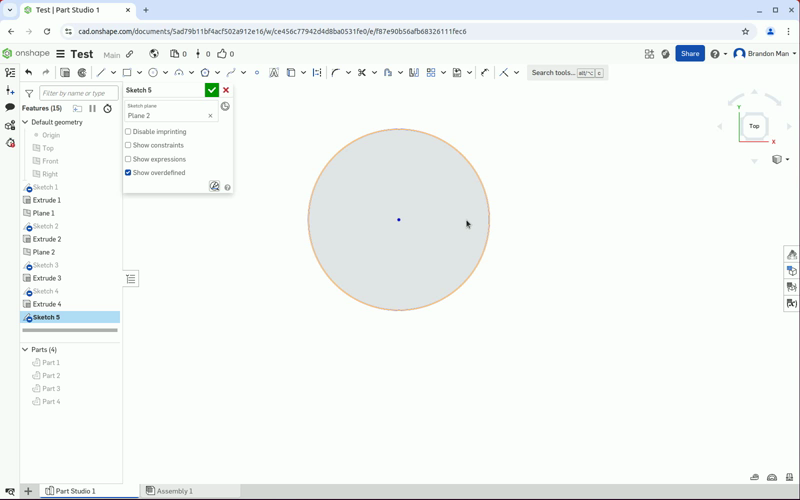
click(466, 219)
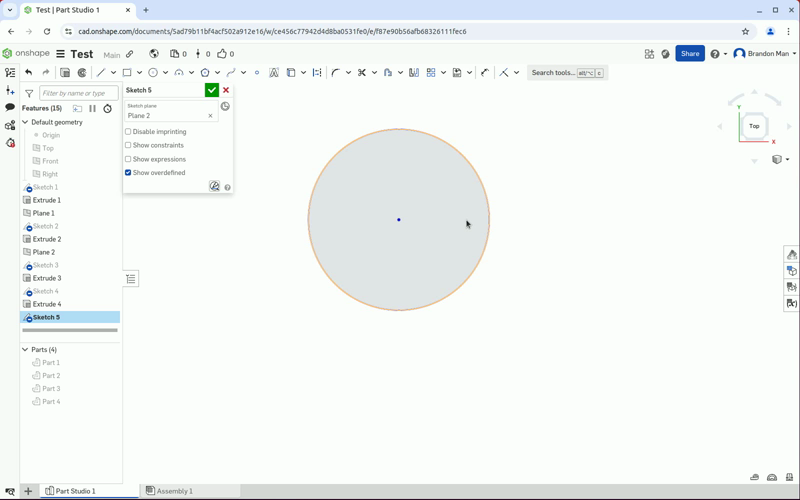
scroll(-6)
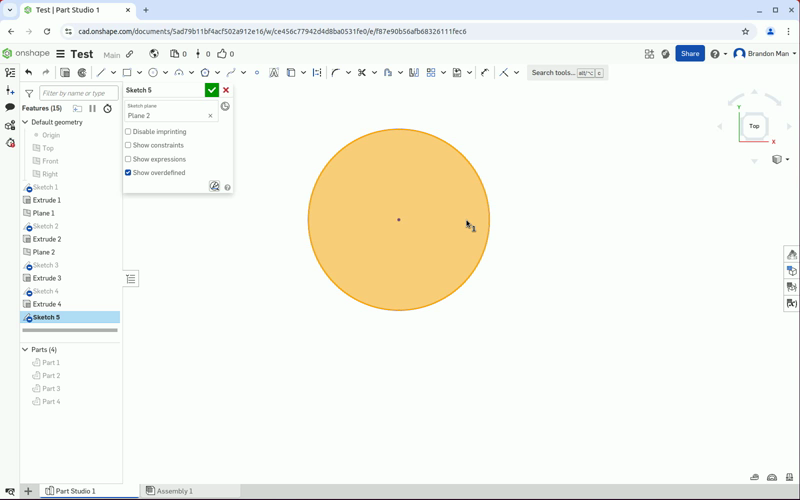
scroll(-6)
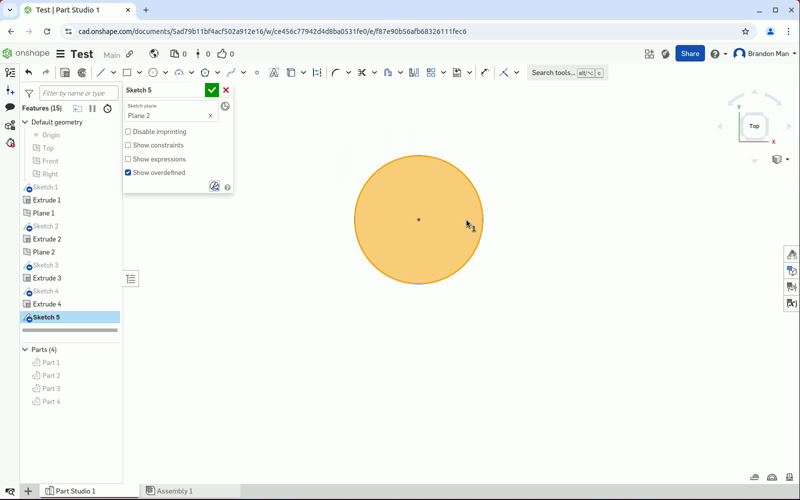
scroll(-6)
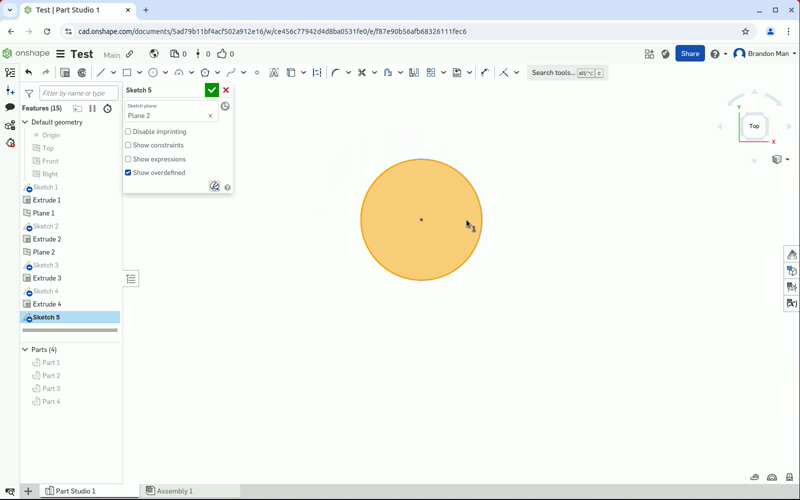
scroll(-6)
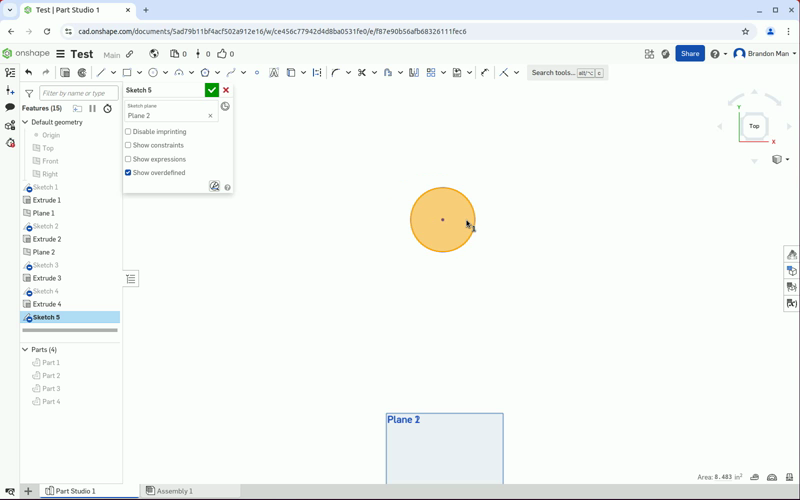
scroll(-6)
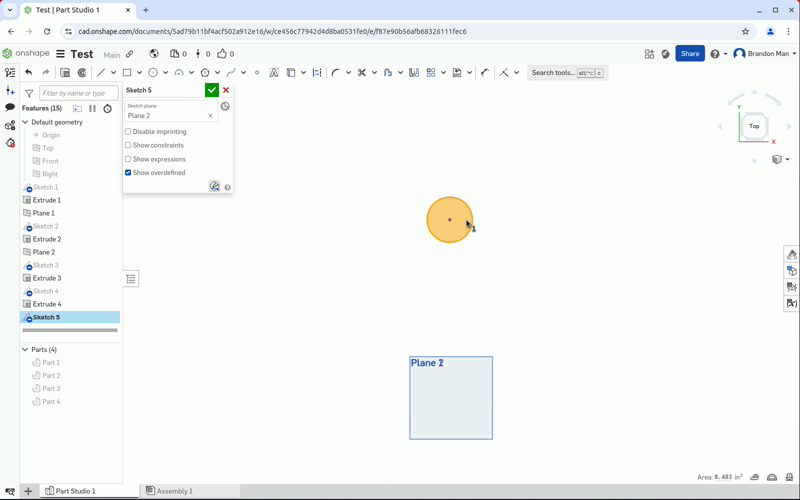
scroll(-6)
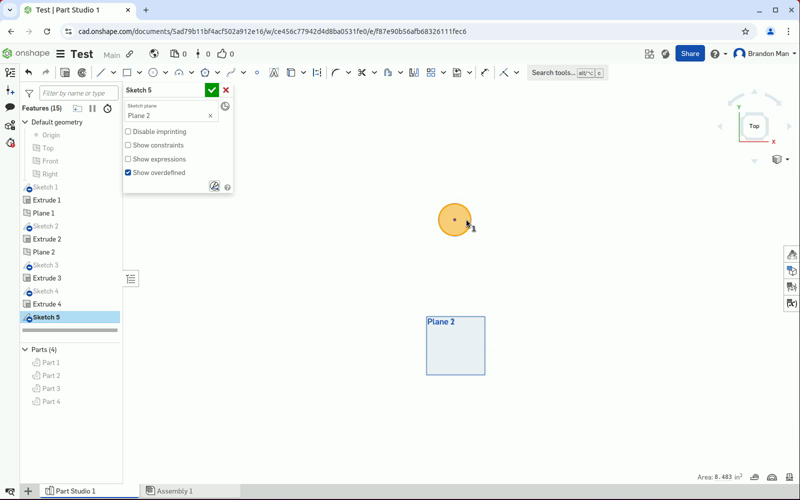
scroll(-6)
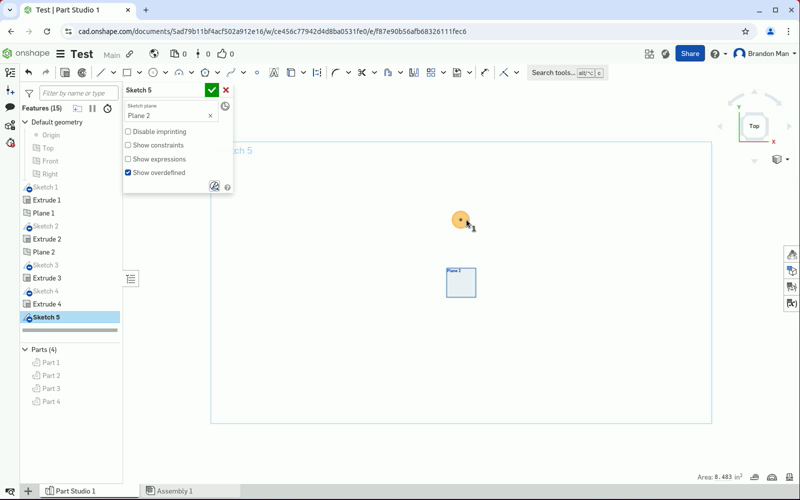
mouse_move(73, 352)
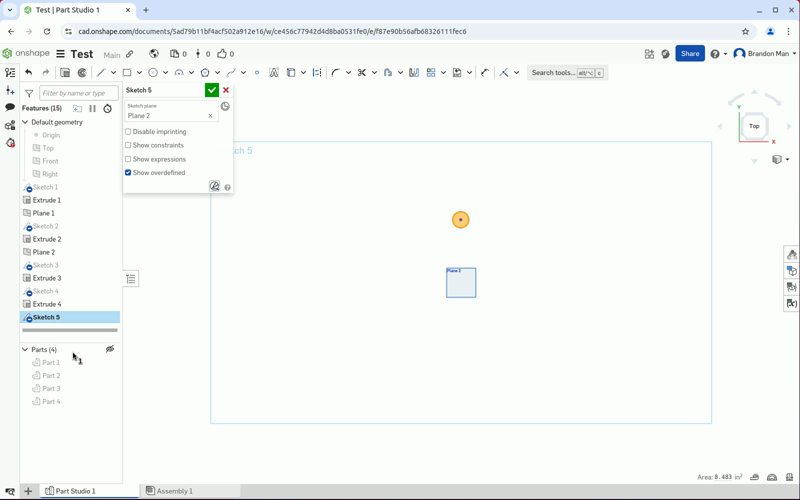
key(shift+y)
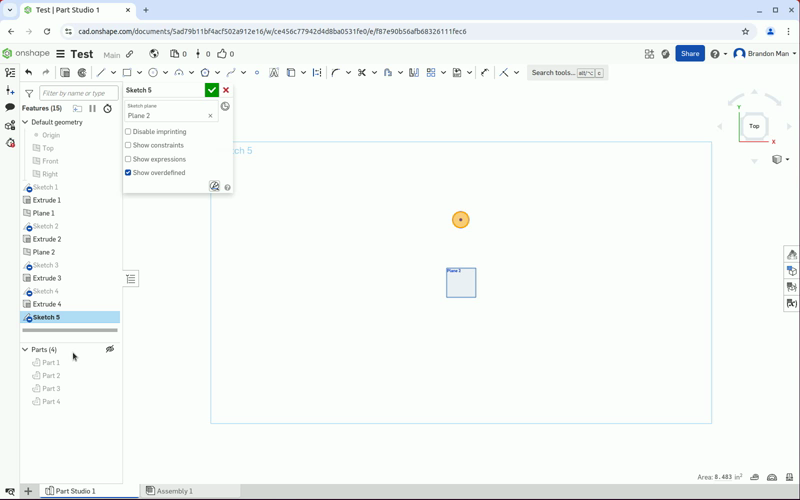
key(shift+e)
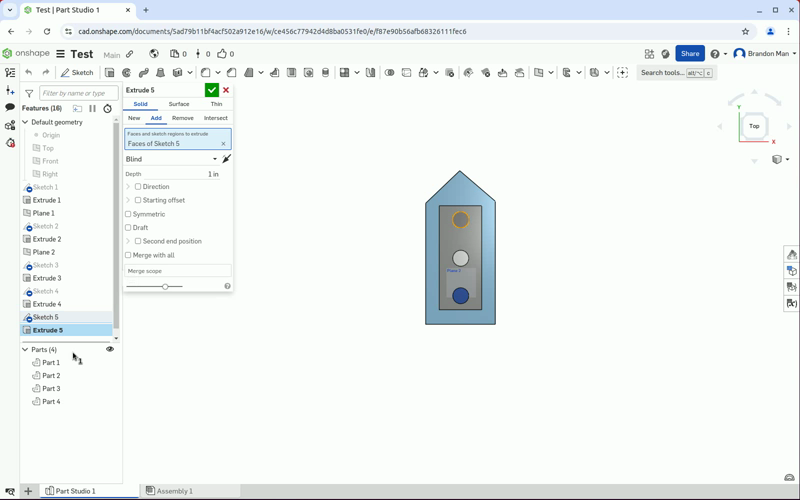
mouse_move(143, 106)
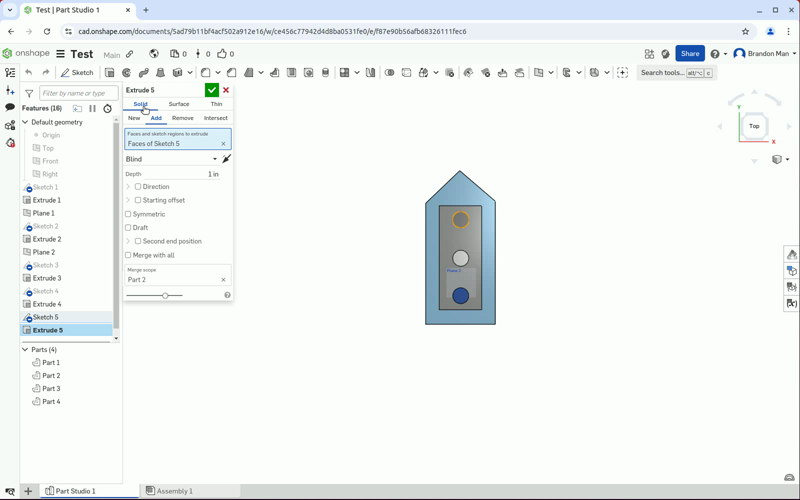
click(143, 106)
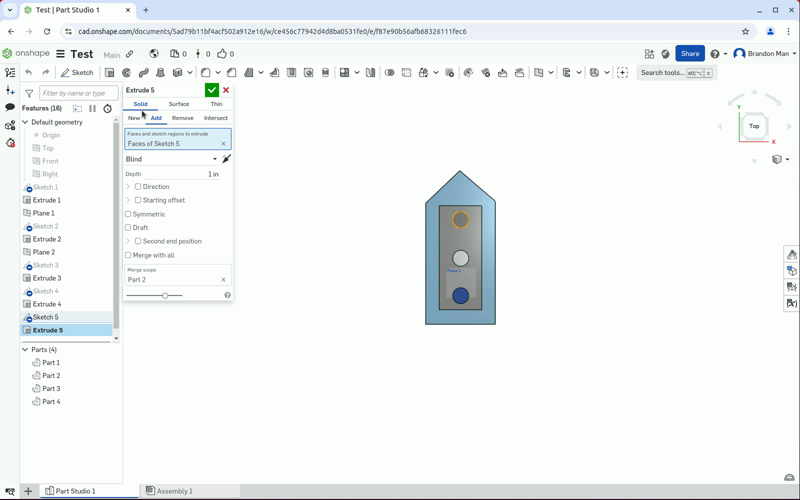
mouse_move(137, 120)
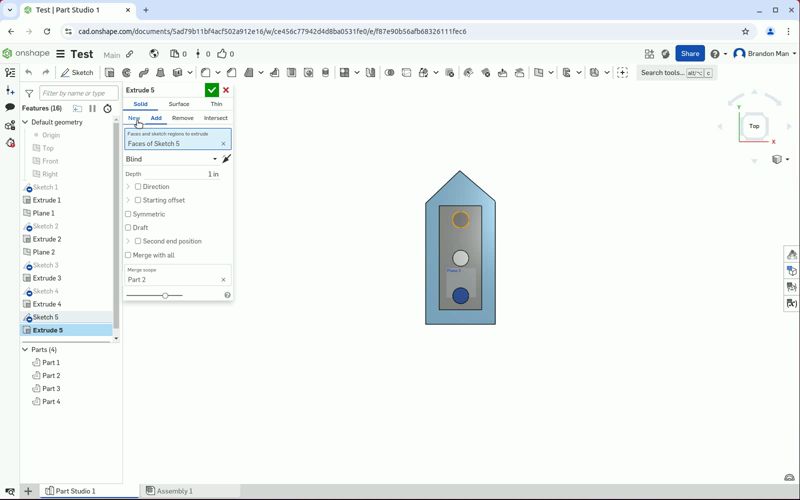
click(137, 120)
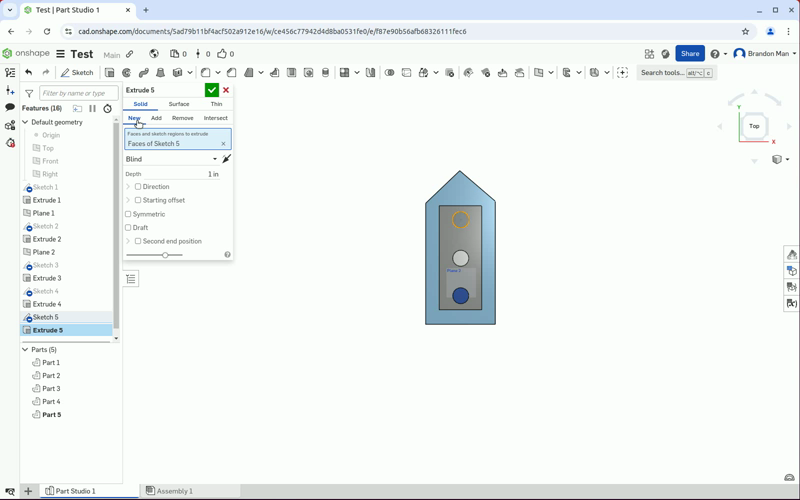
key(tab, 4)
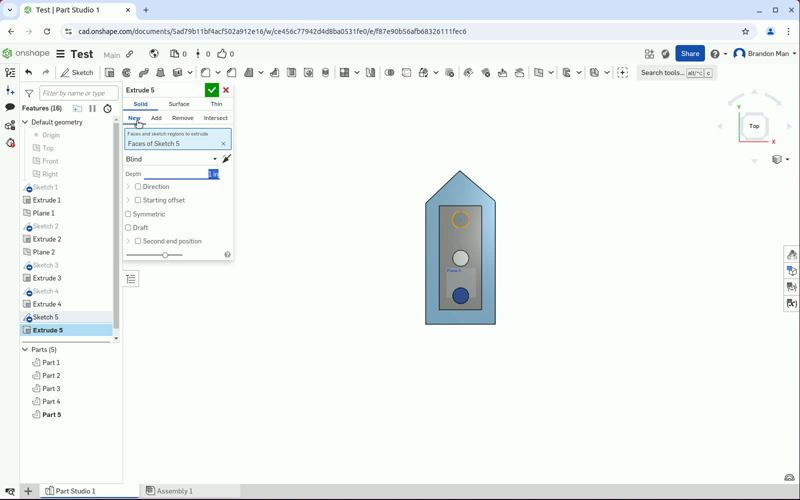
text(5.296)
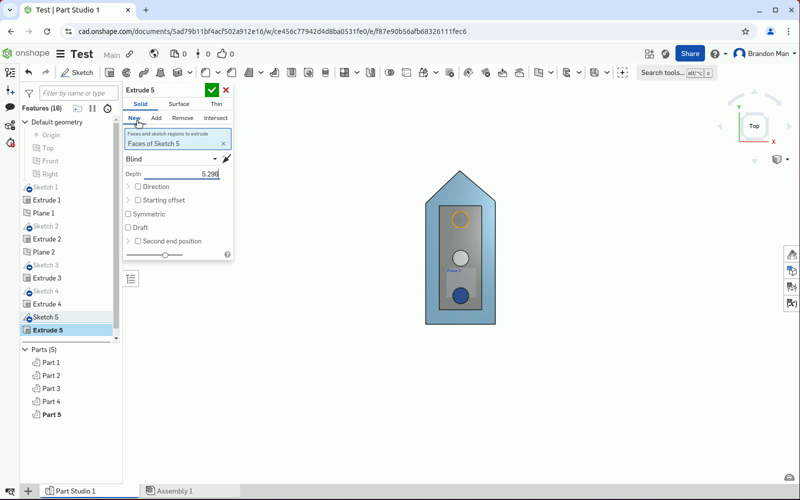
key(enter)
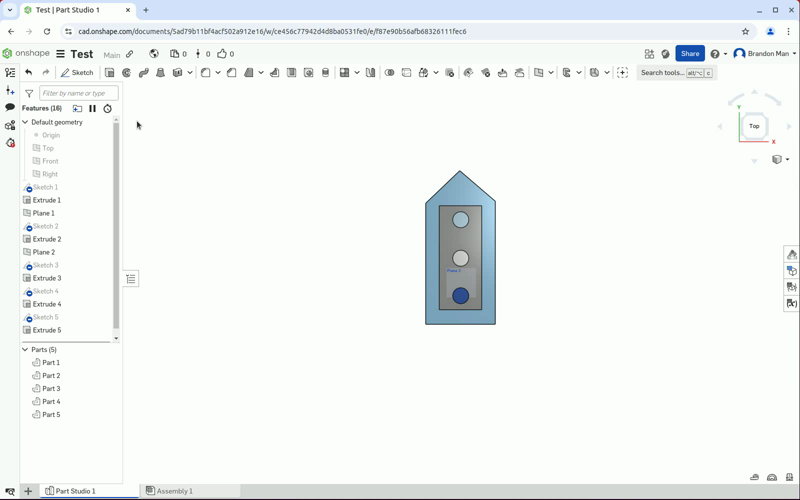
key(shift+h)
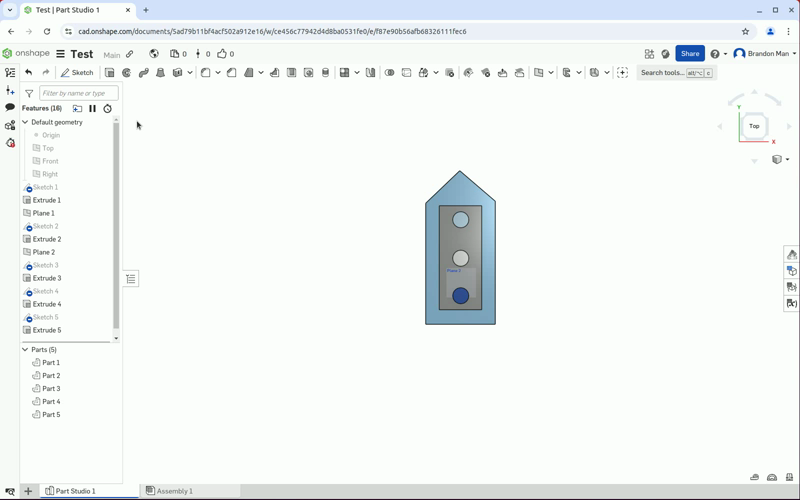
key(shift+h)
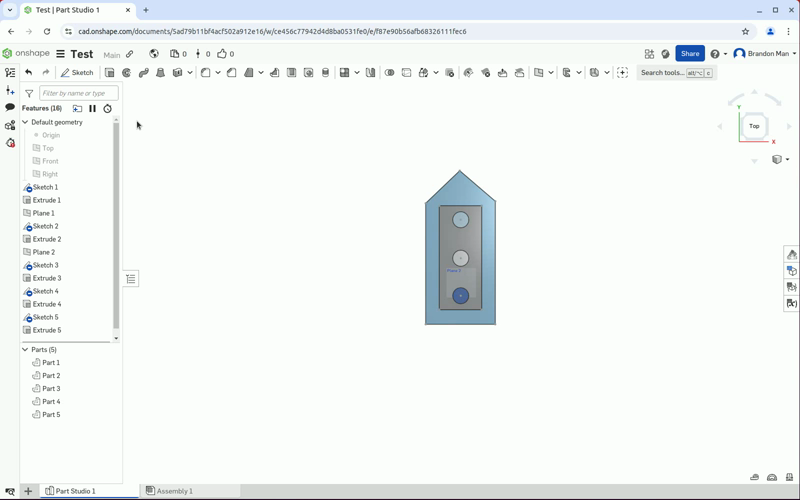
key(shift+7)
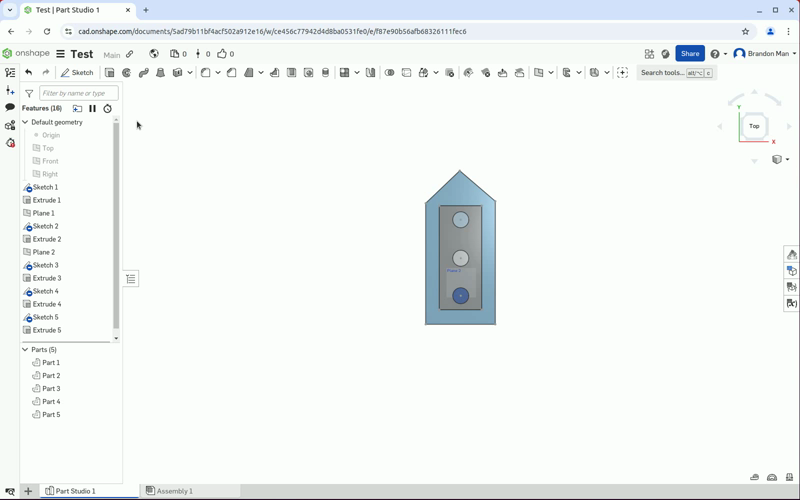
key(up, 3)
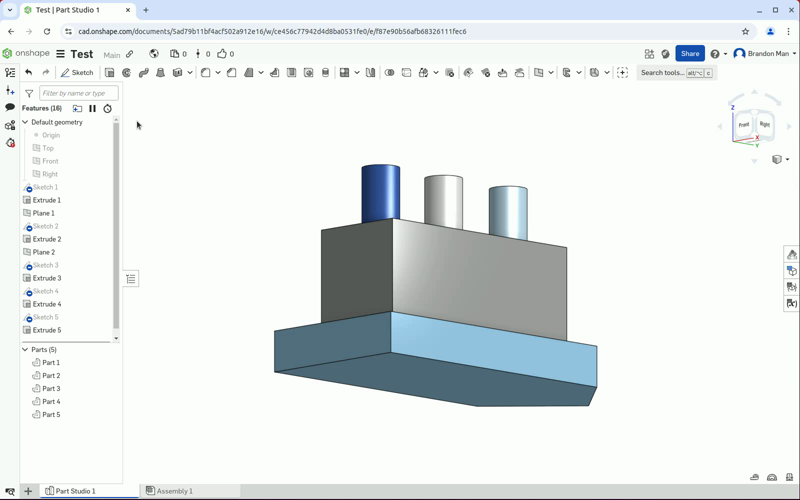
key(left, 3)
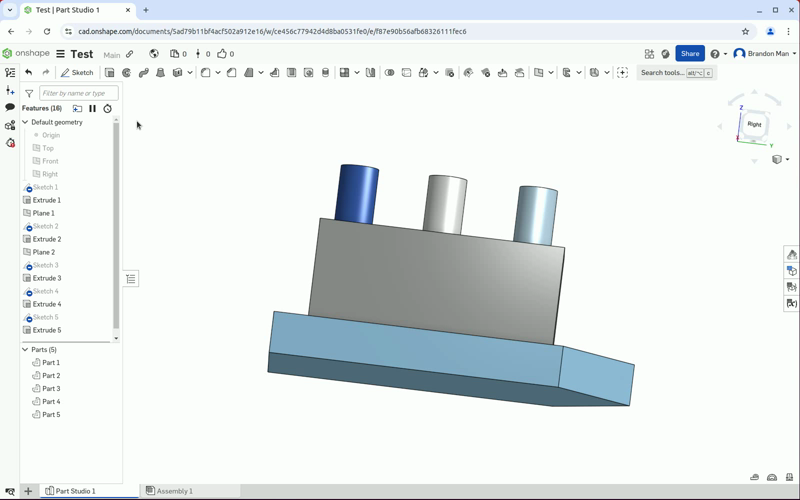
key(right, 3)
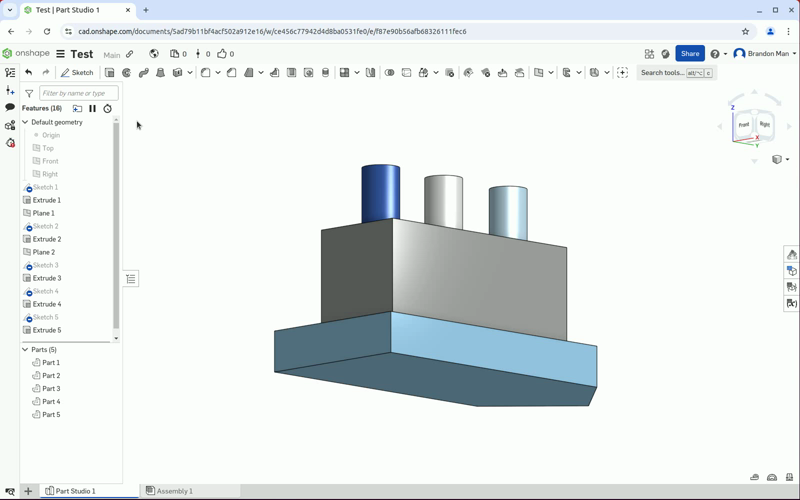
key(down, 3)
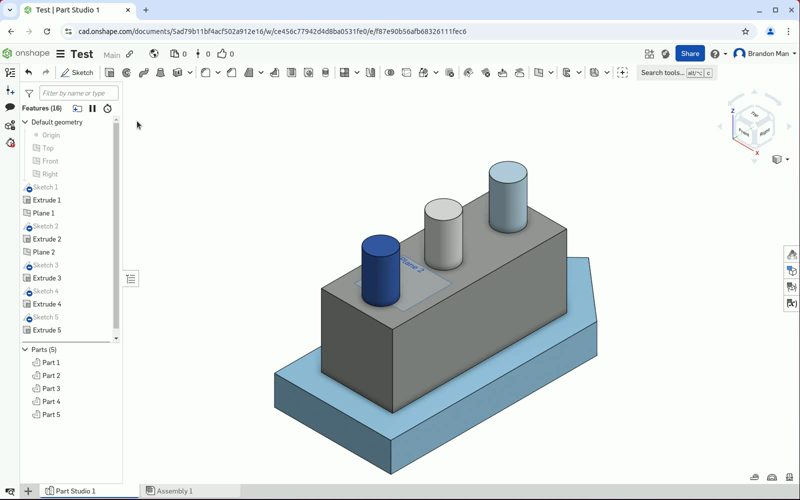
mouse_move(69, 189)
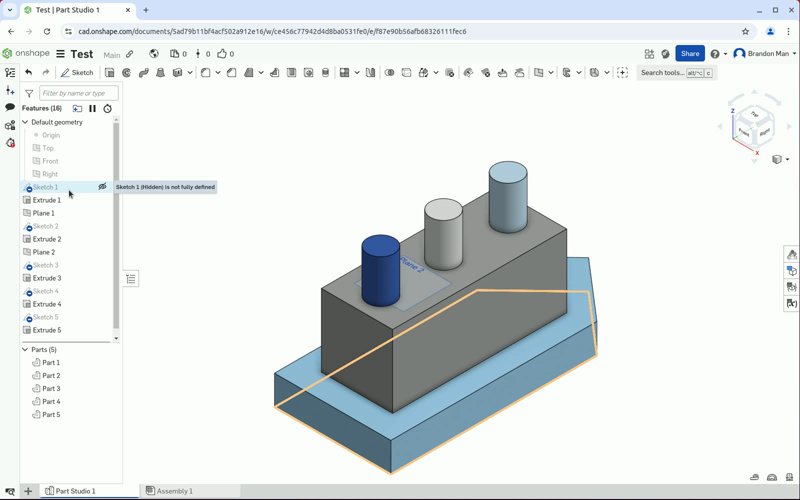
click(69, 189)